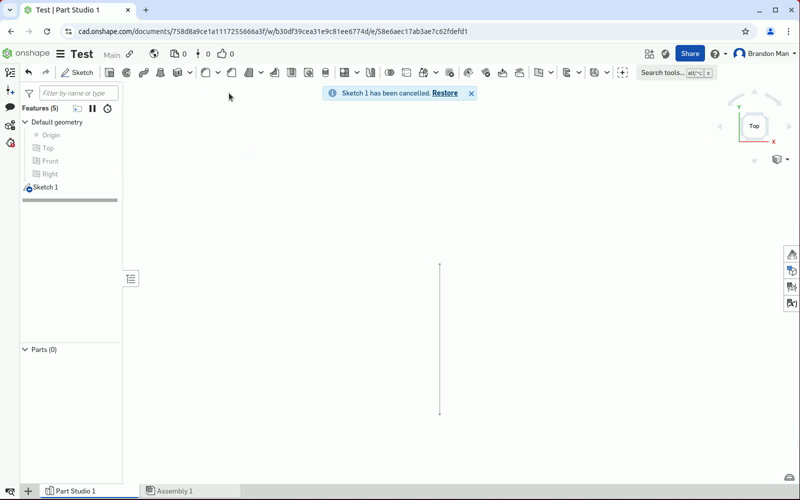
key(shift+h)
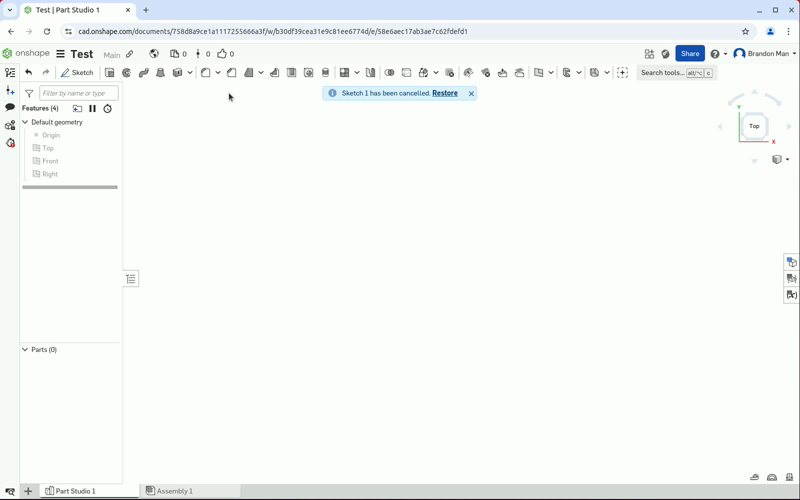
mouse_move(73, 352)
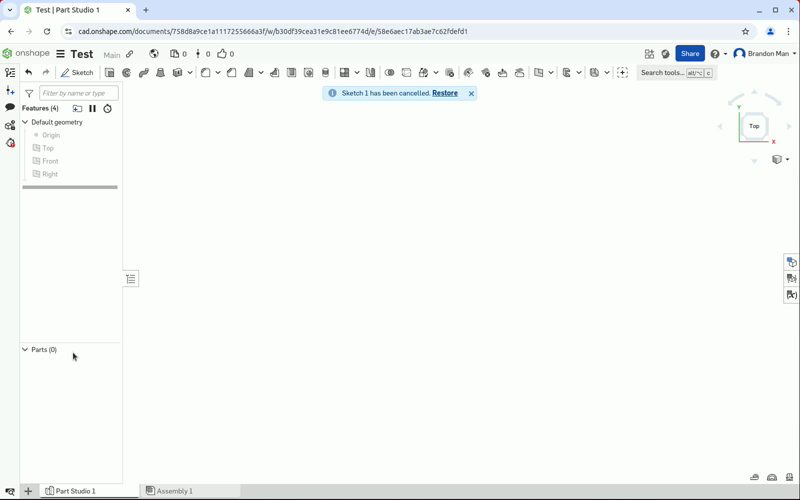
key(y)
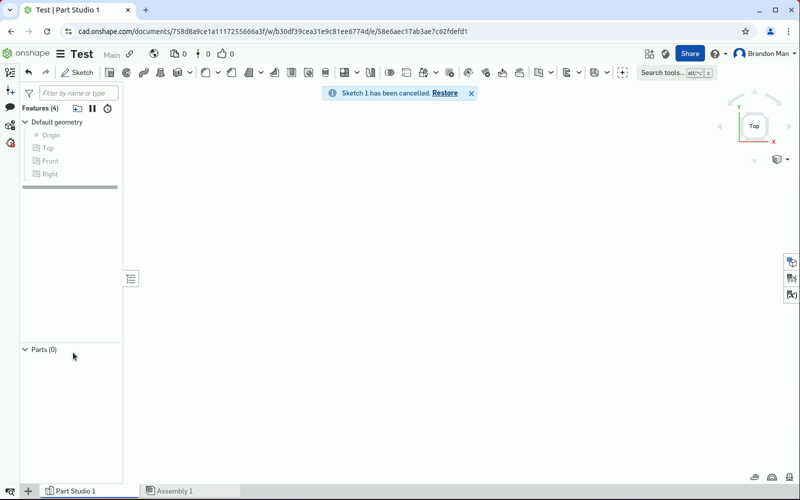
key(shift+p)
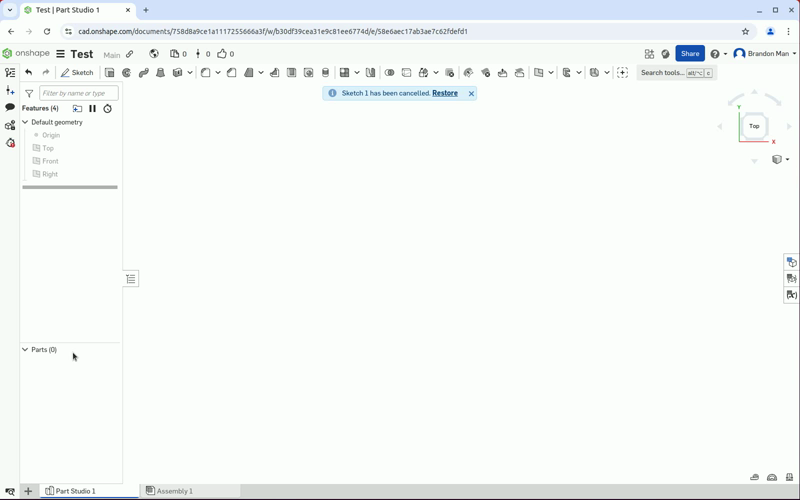
key(space)
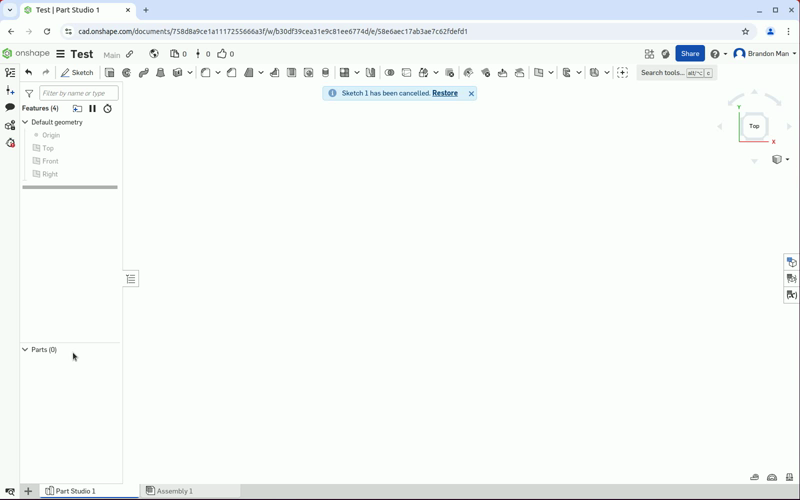
key_down(shift)
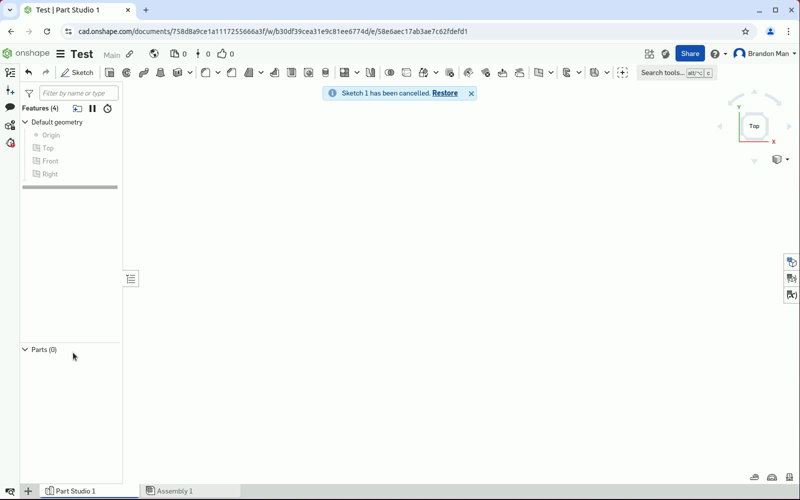
key(up)
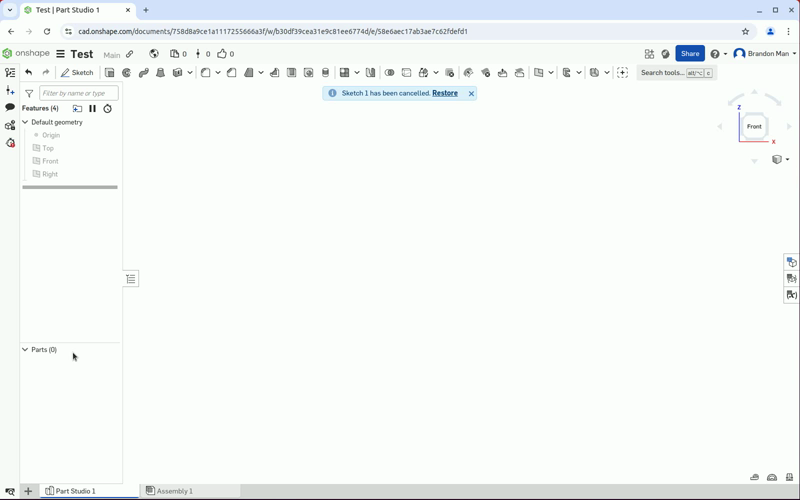
key_up(shift)
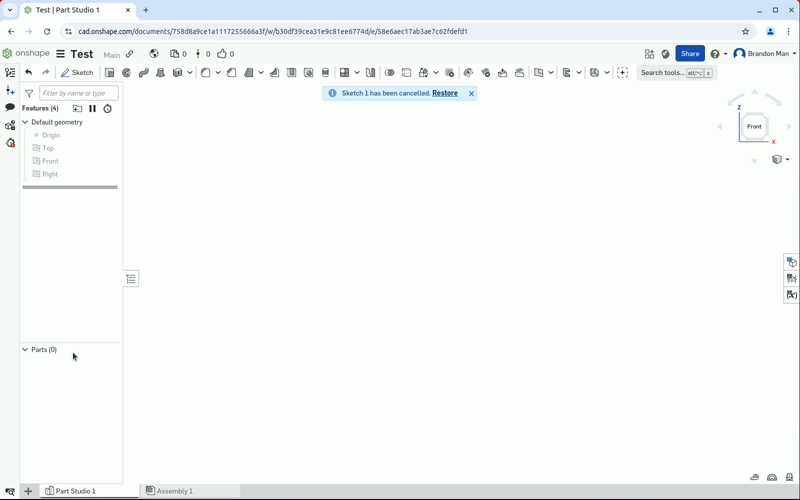
mouse_move(73, 352)
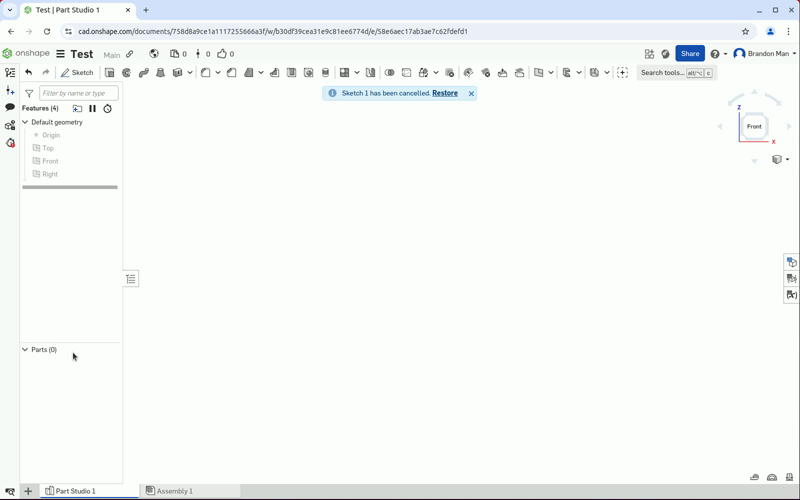
key(shift+y)
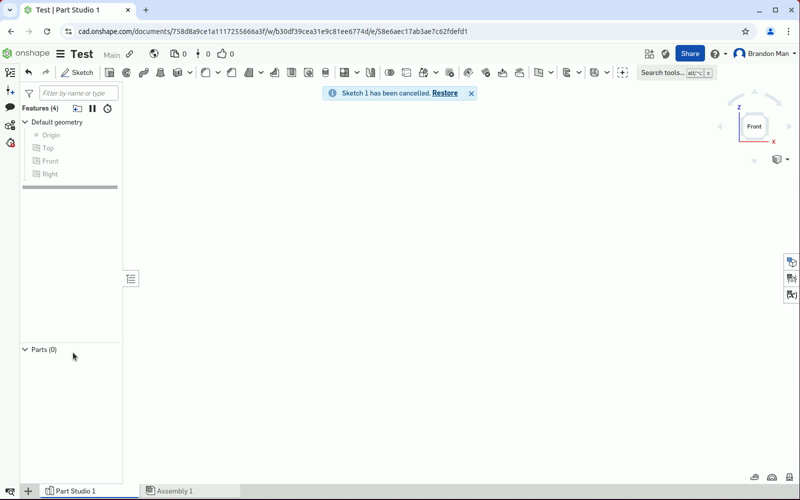
key(shift+s)
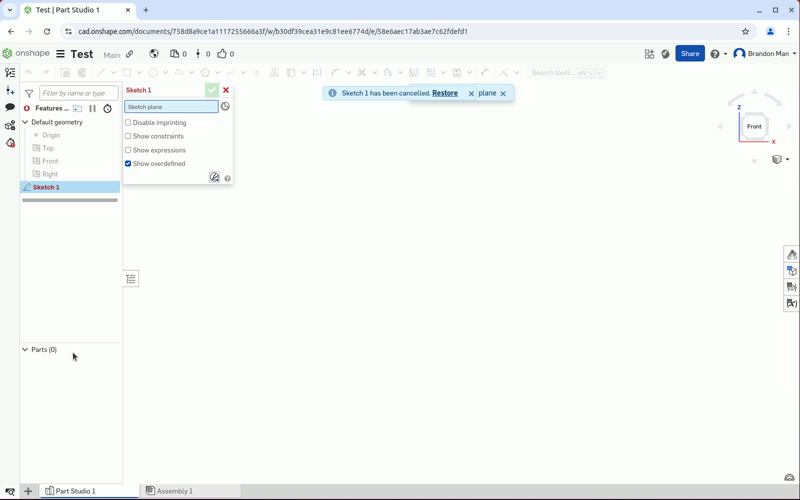
mouse_move(73, 163)
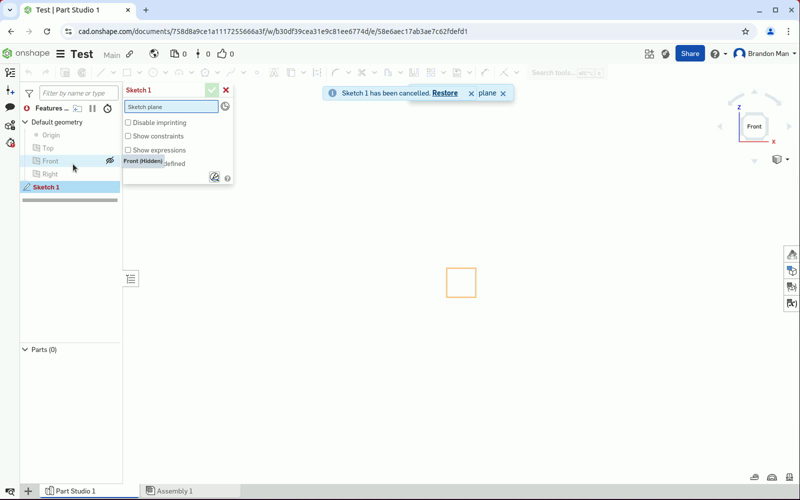
click(73, 163)
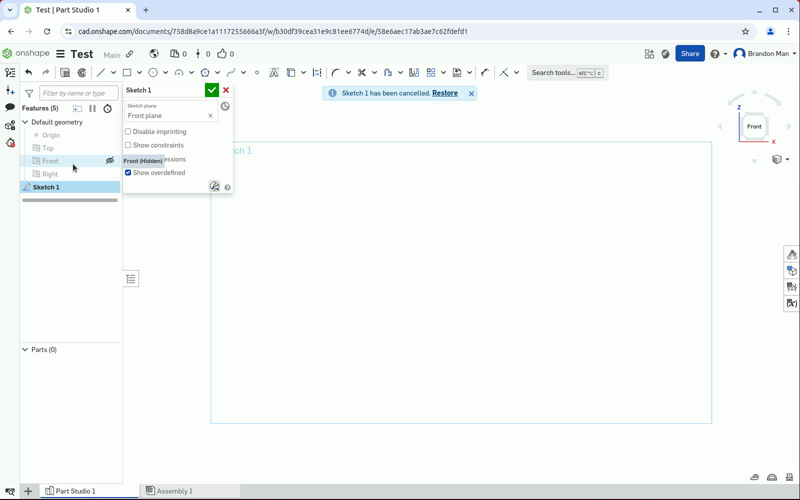
mouse_move(73, 352)
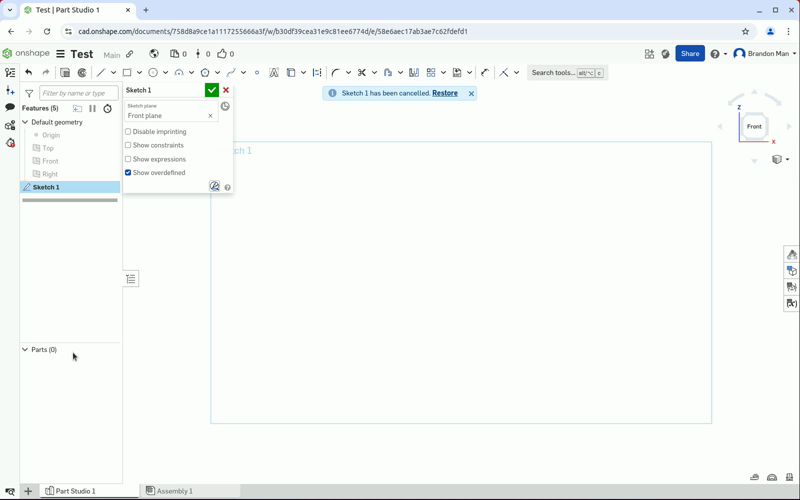
key(y)
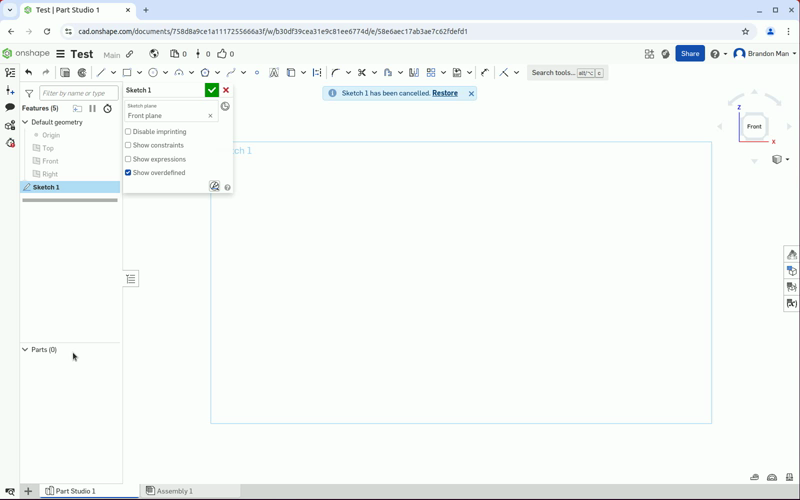
key(l)
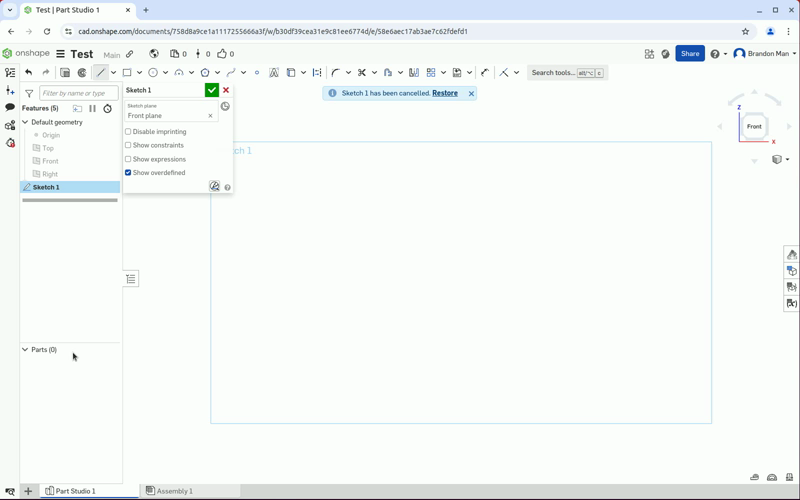
key_down(shift)
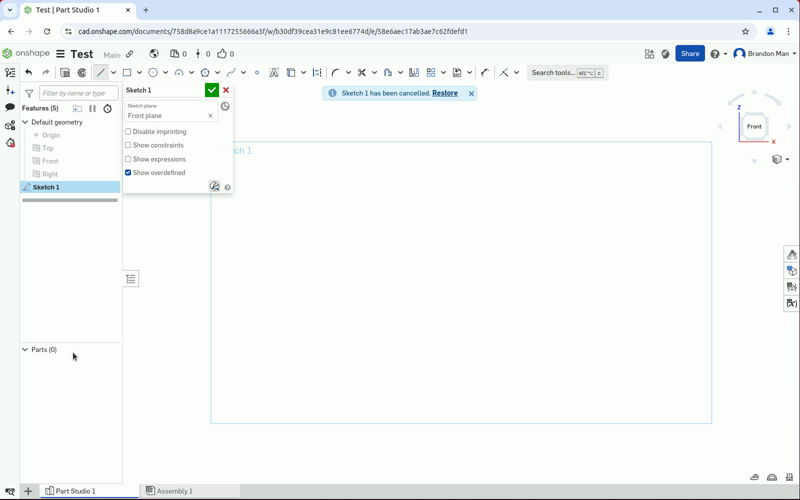
mouse_move(460, 203)
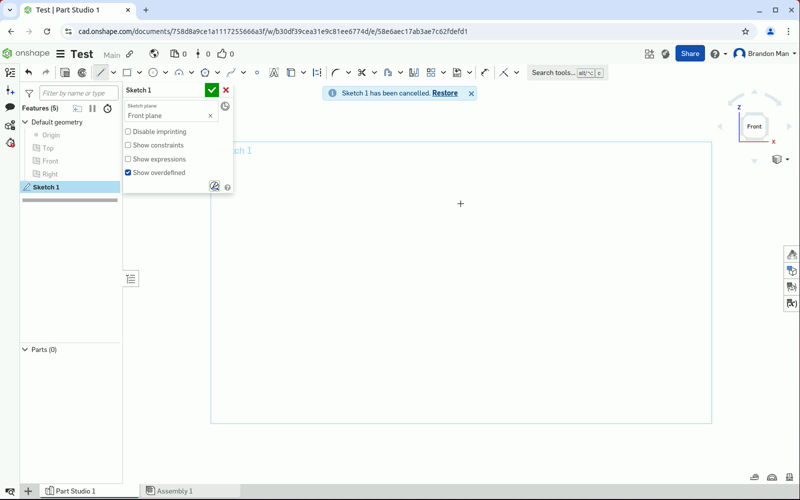
click(460, 203)
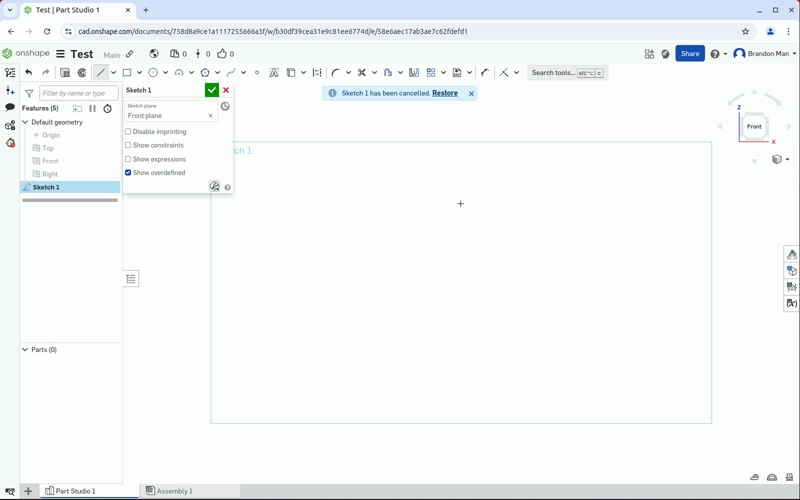
key_up(shift)
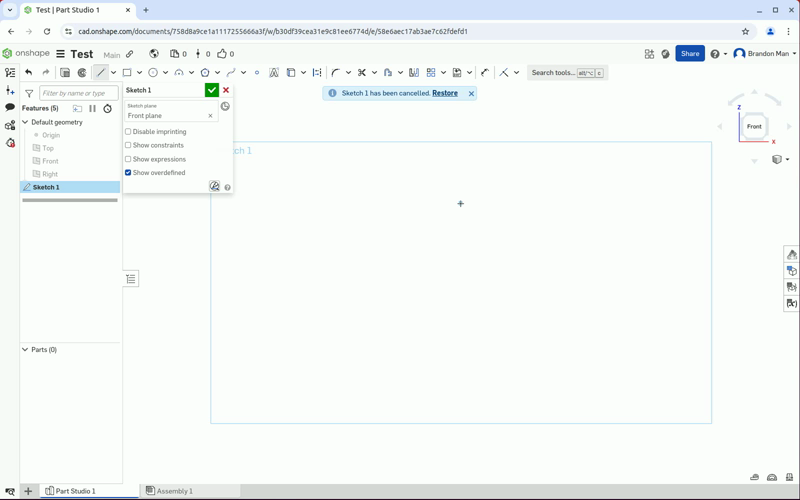
key_down(shift)
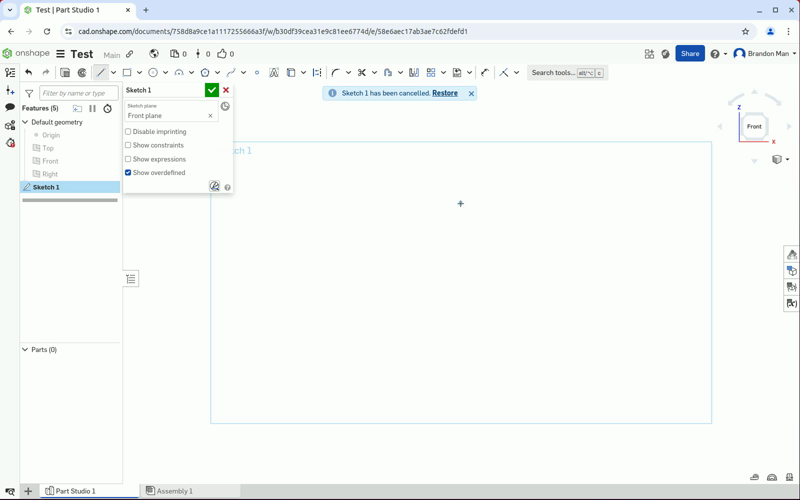
mouse_move(490, 203)
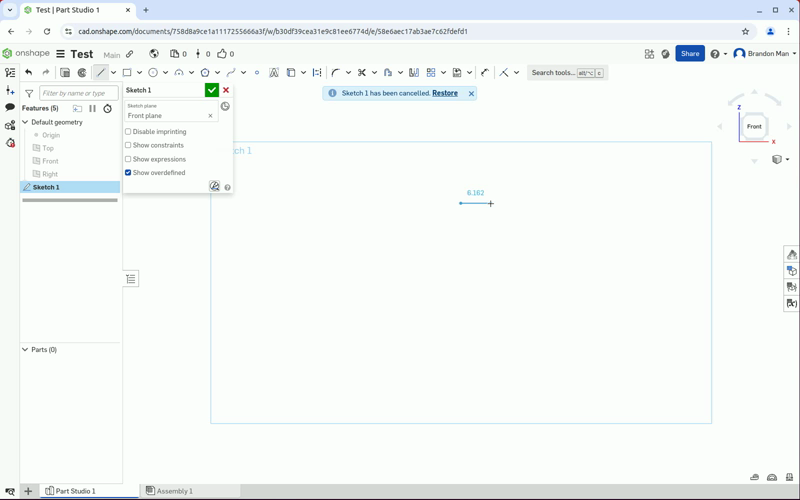
mouse_move(466, 203)
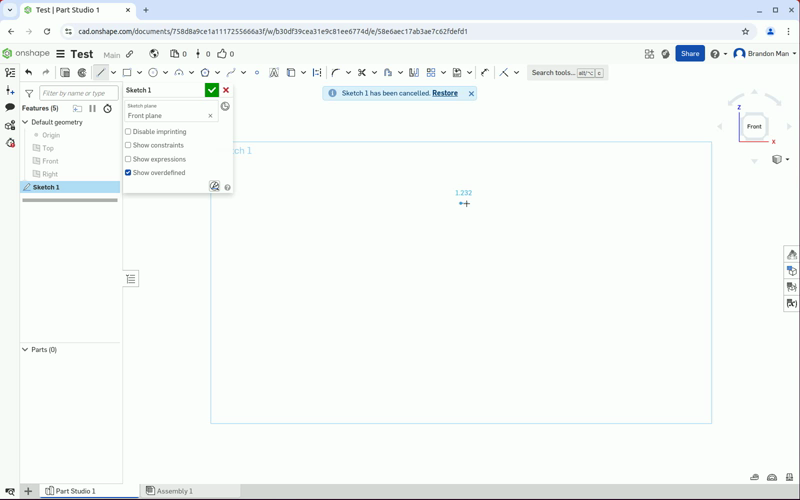
scroll(6)
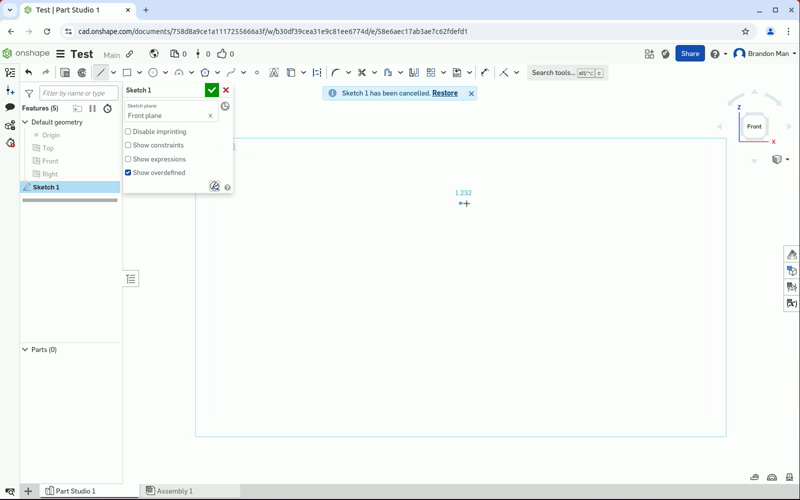
scroll(6)
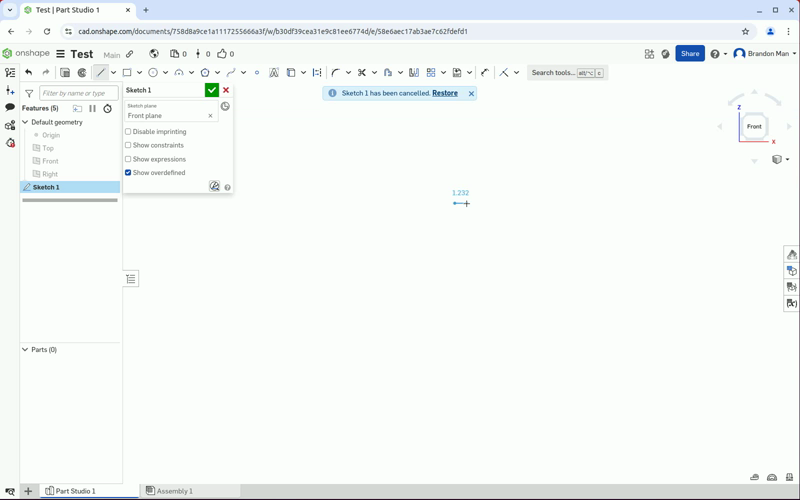
scroll(6)
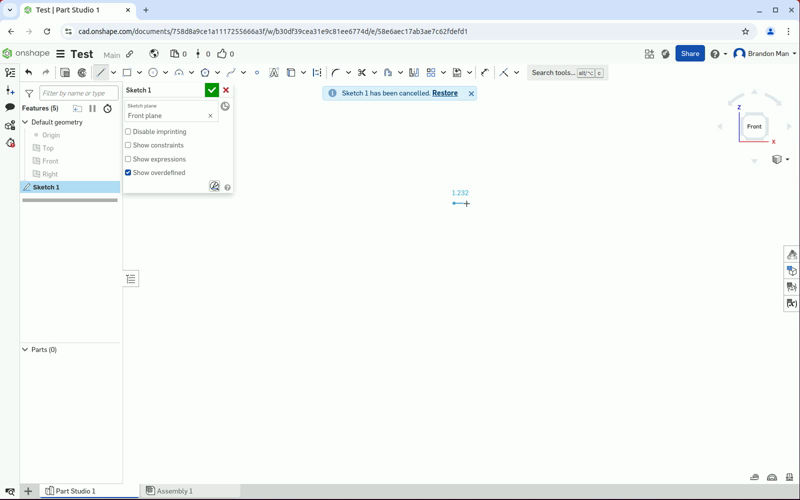
scroll(6)
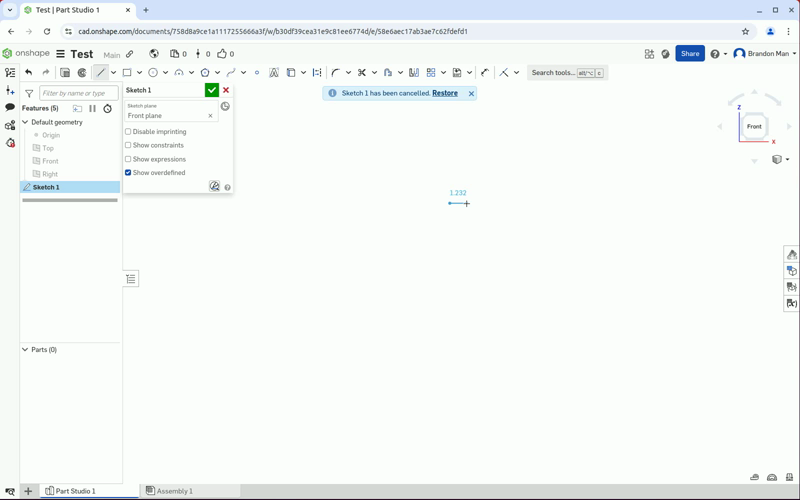
scroll(6)
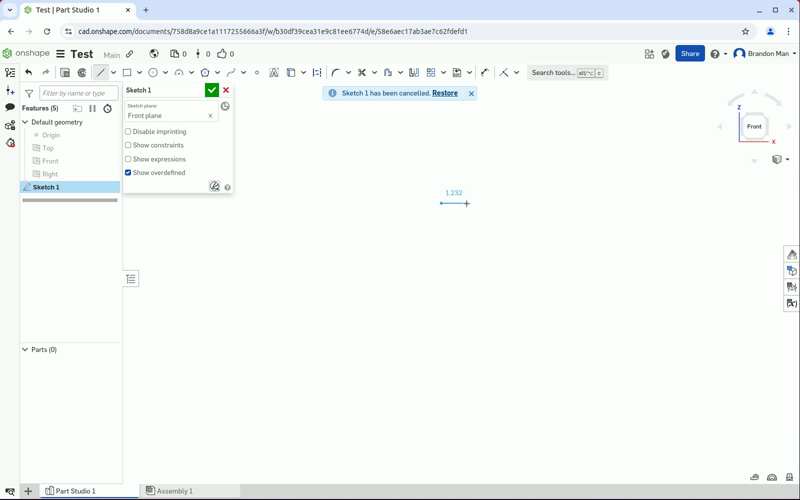
scroll(6)
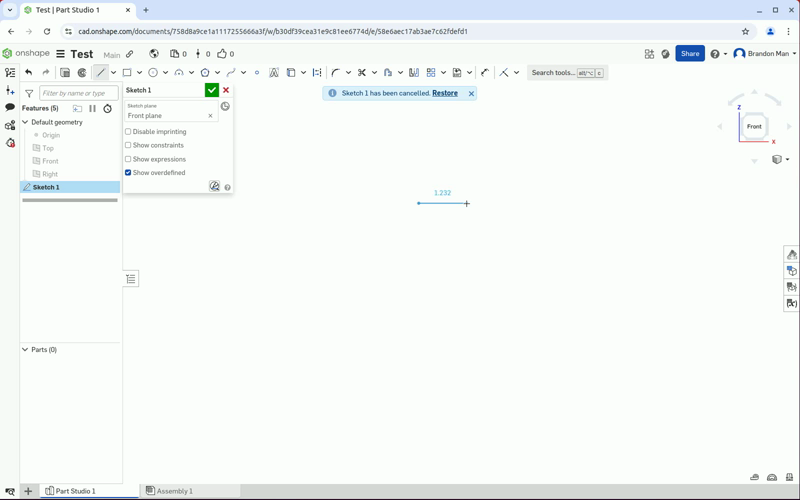
scroll(6)
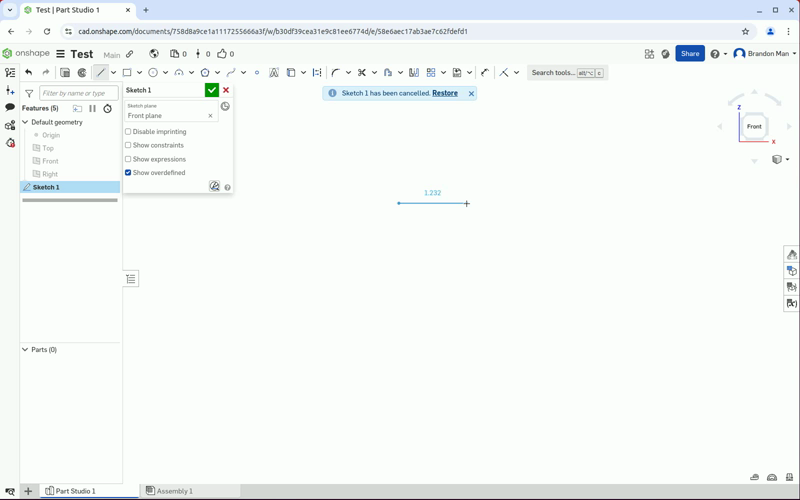
click(466, 203)
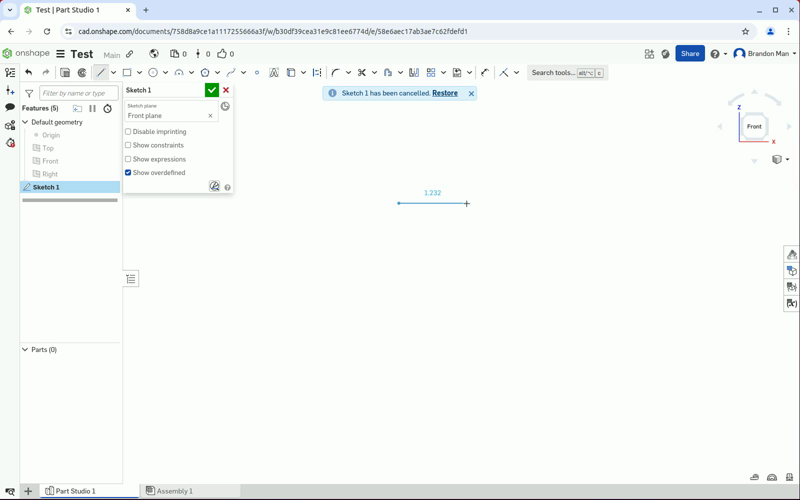
scroll(-6)
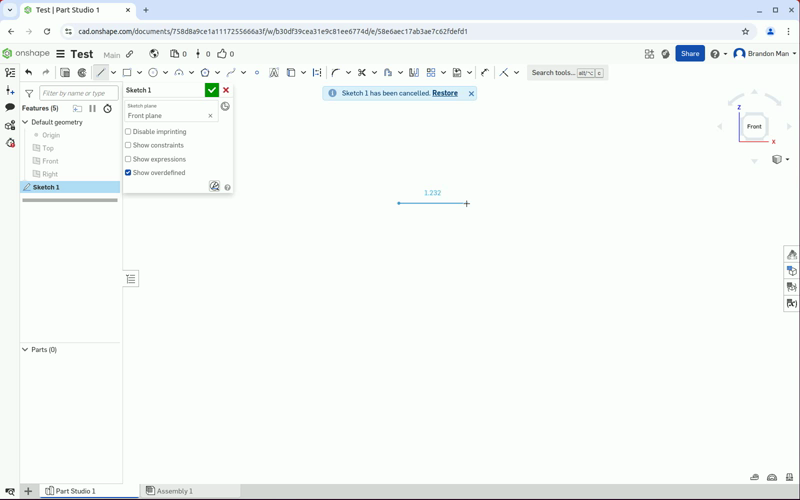
scroll(-6)
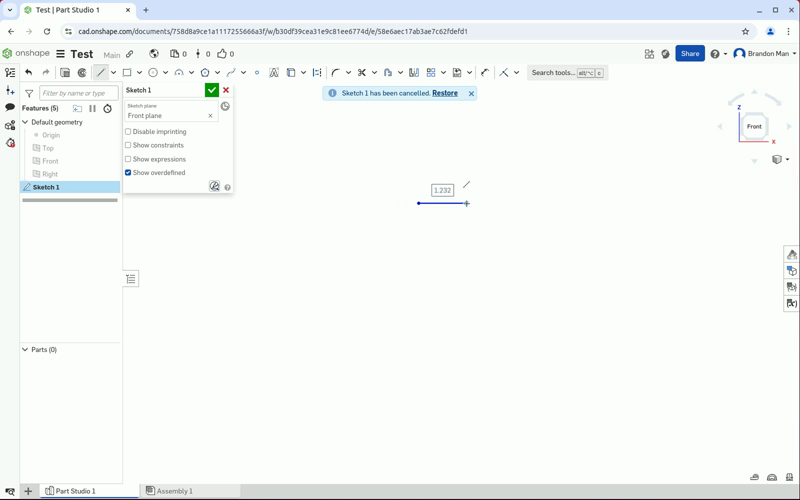
scroll(-6)
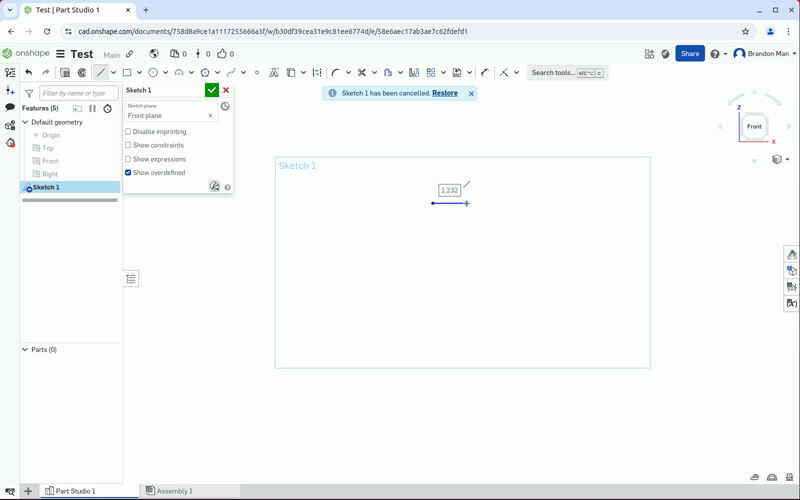
scroll(-6)
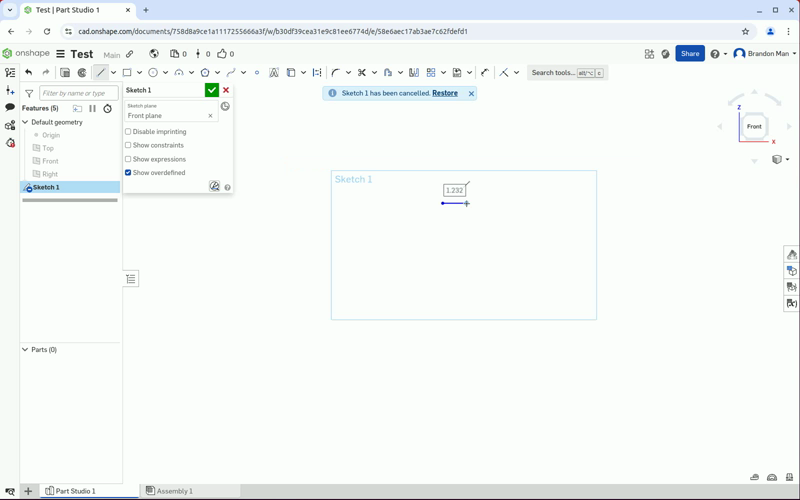
scroll(-6)
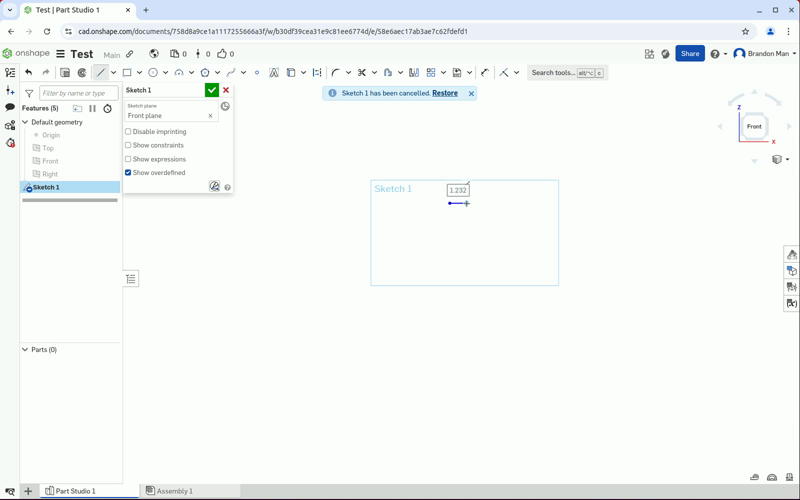
scroll(-6)
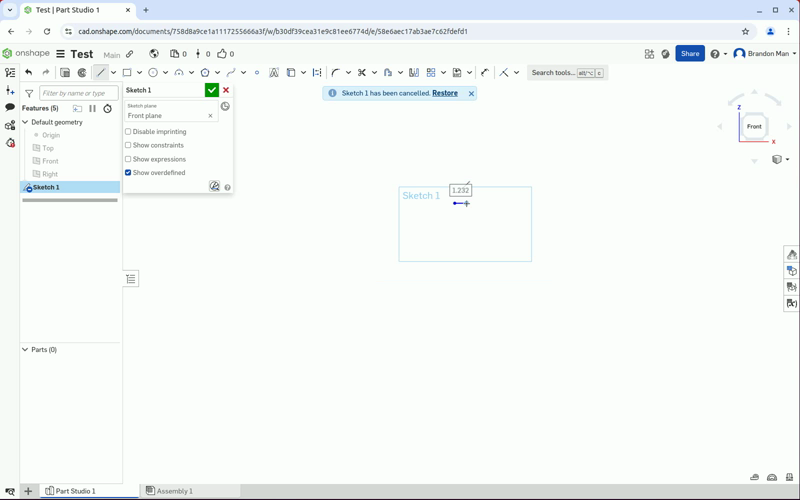
scroll(-6)
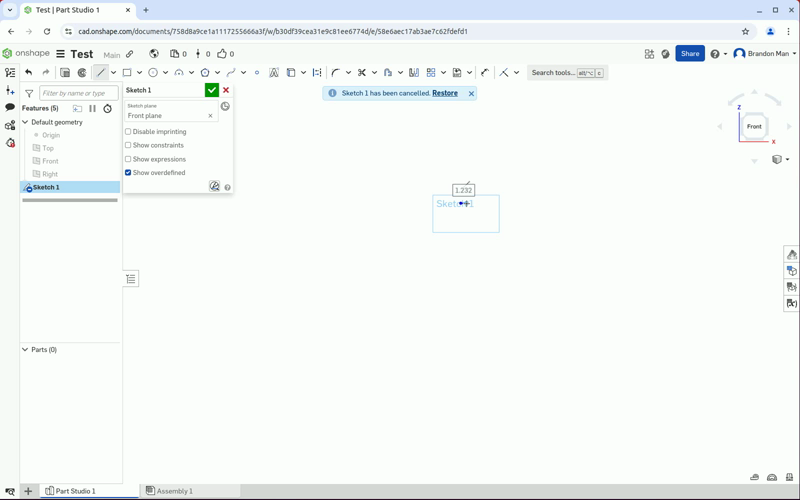
key_up(shift)
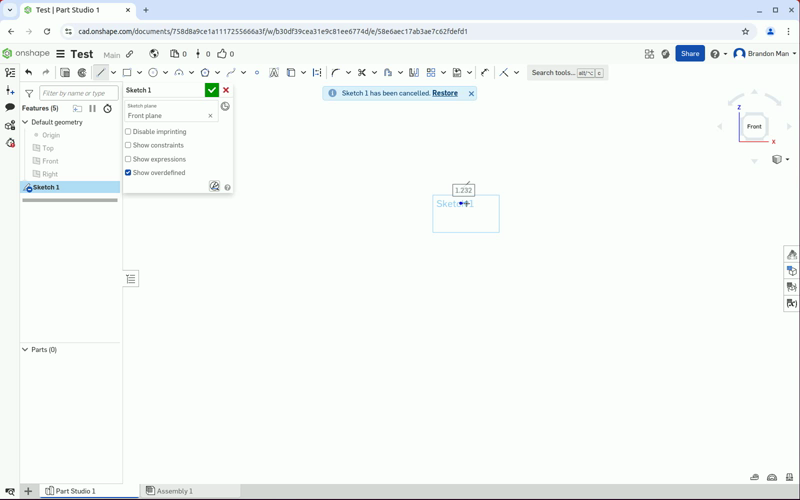
key_down(shift)
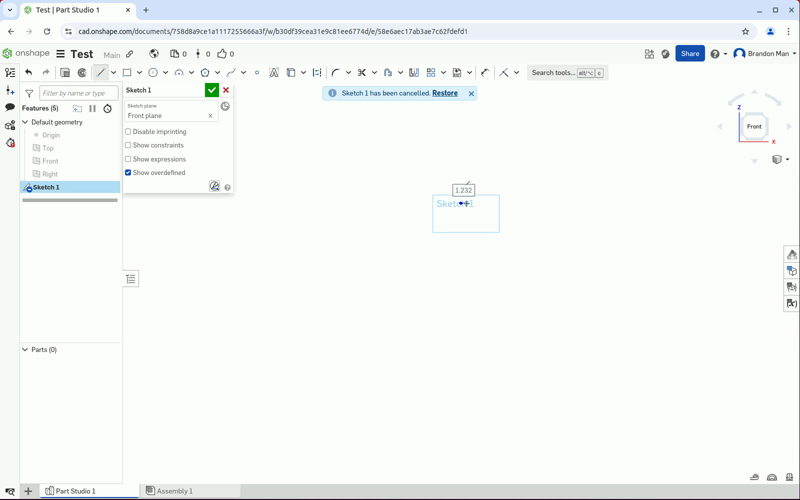
mouse_move(496, 203)
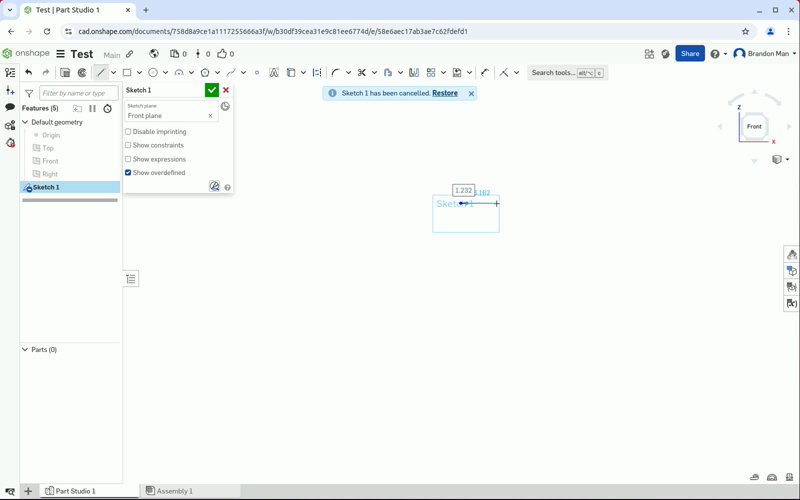
mouse_move(466, 191)
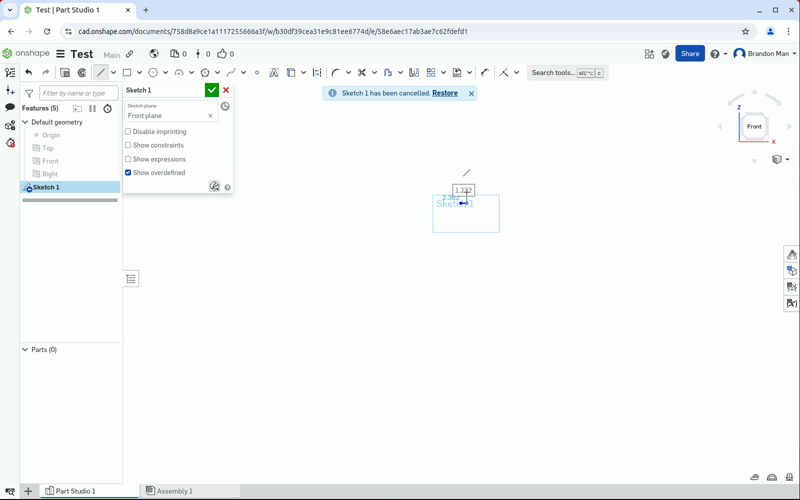
click(466, 191)
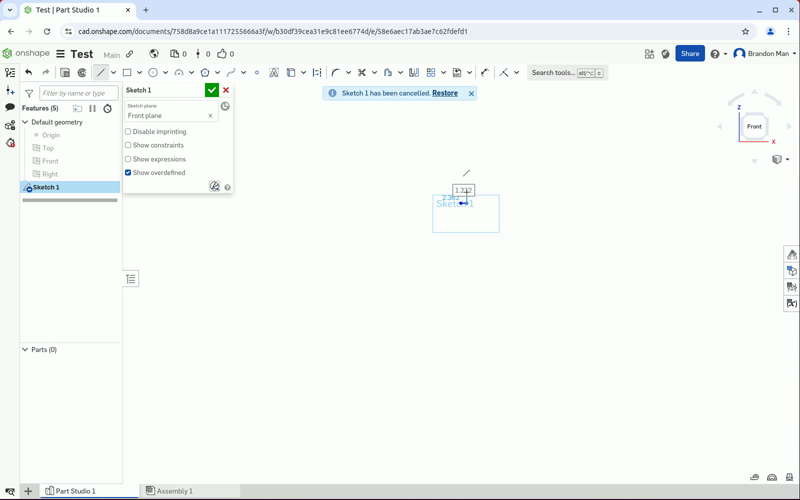
key_up(shift)
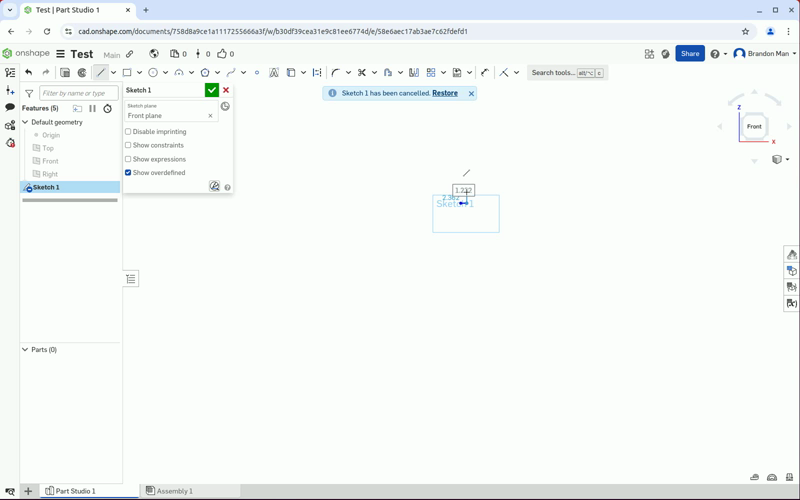
key_down(shift)
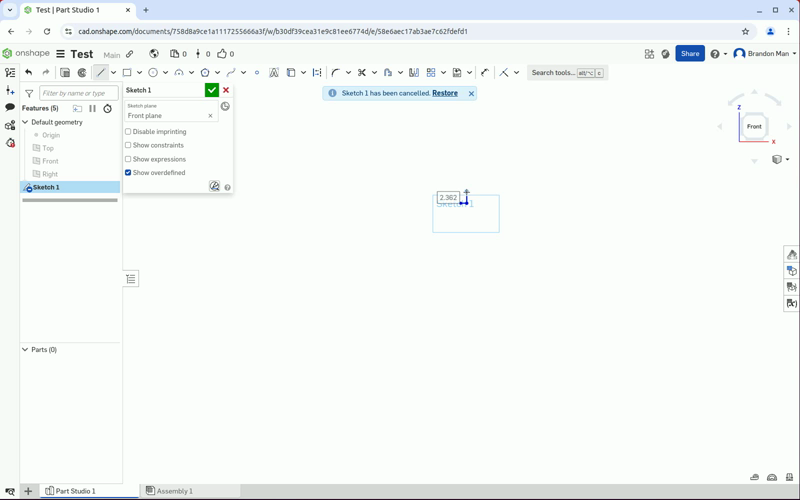
mouse_move(496, 191)
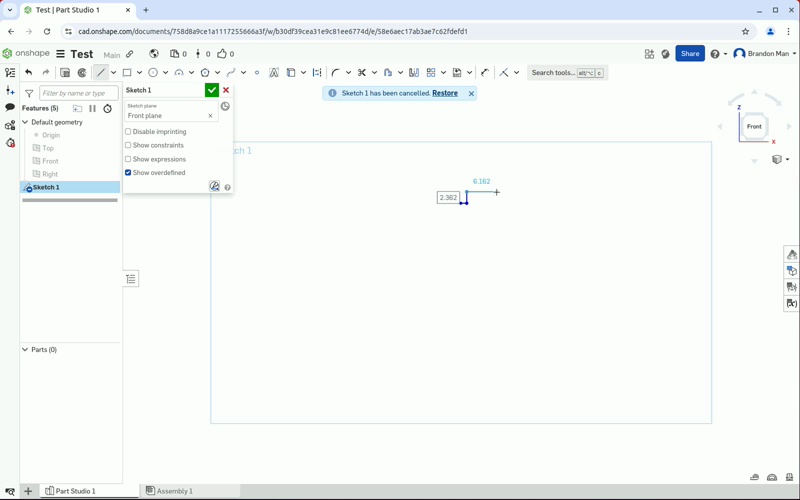
mouse_move(460, 191)
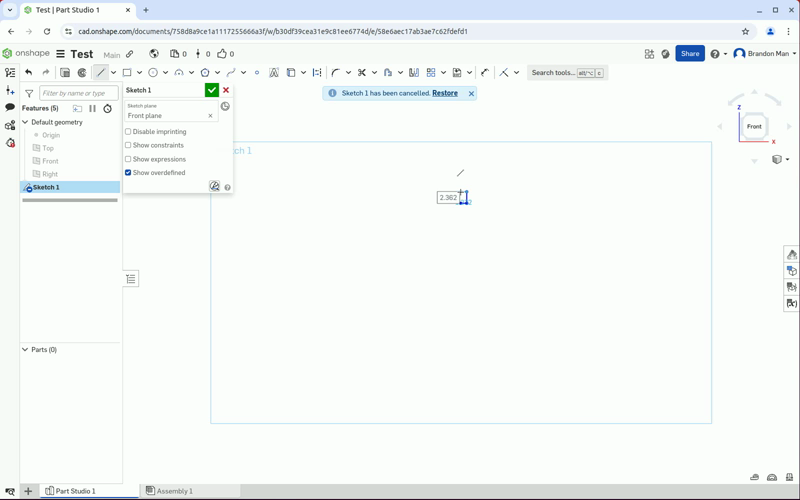
scroll(6)
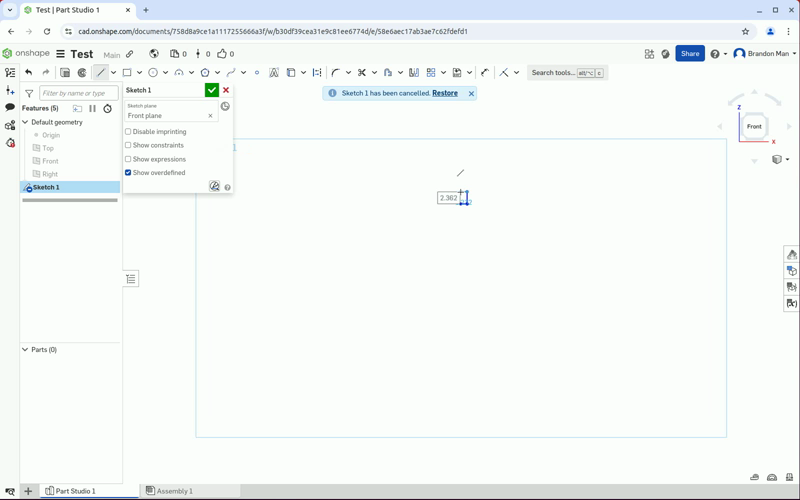
scroll(6)
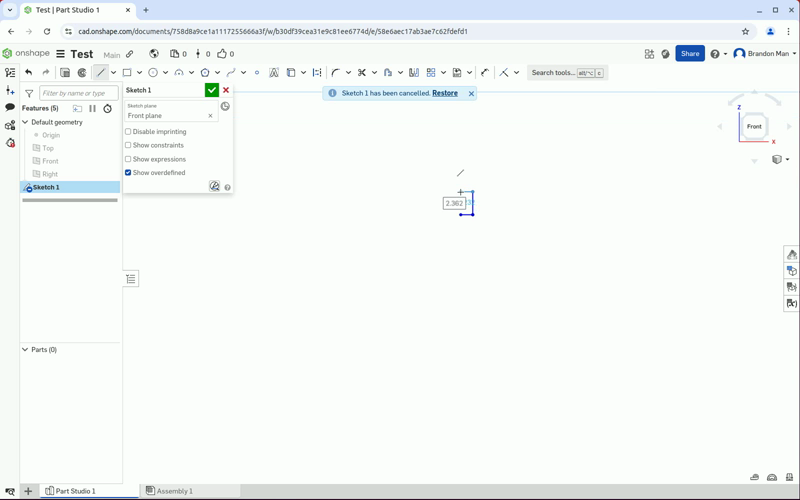
scroll(6)
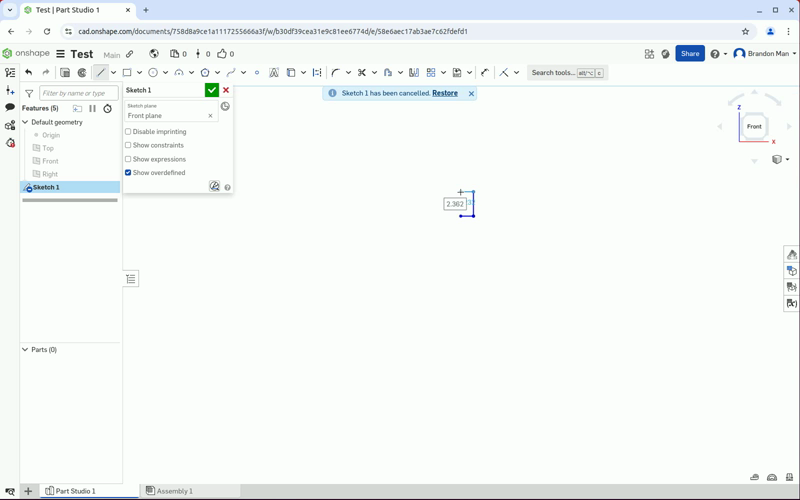
scroll(6)
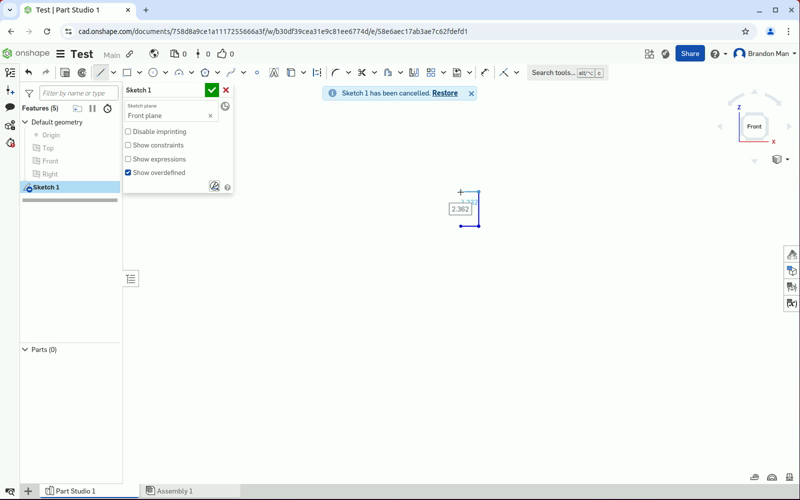
scroll(6)
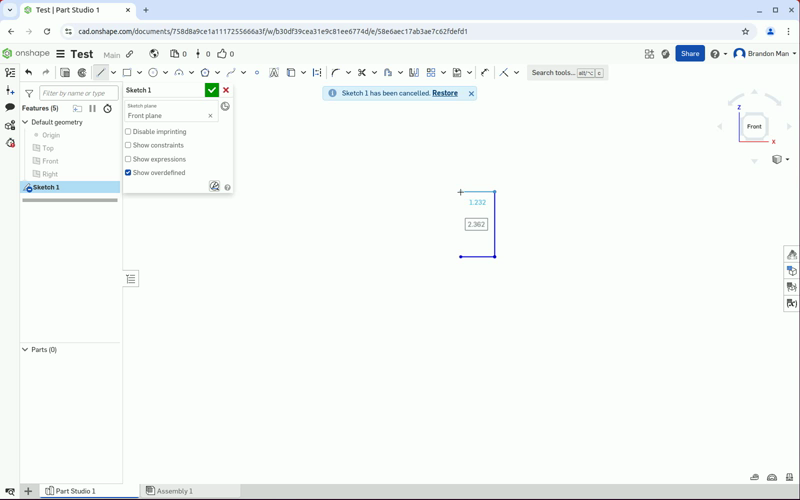
scroll(6)
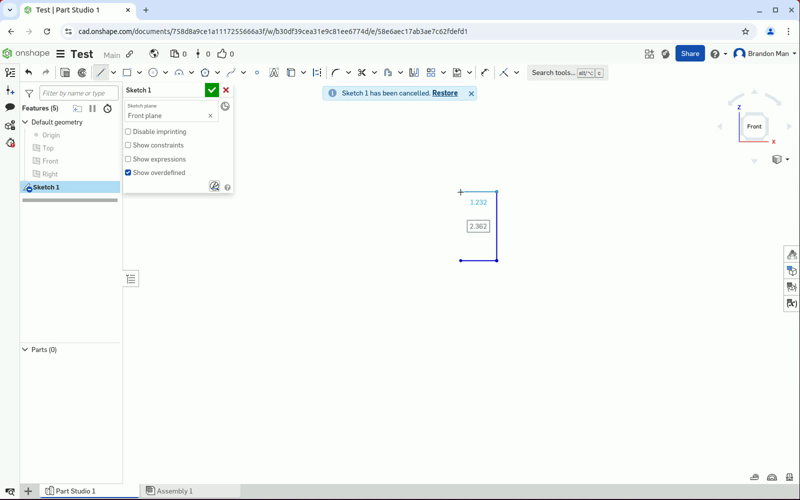
scroll(6)
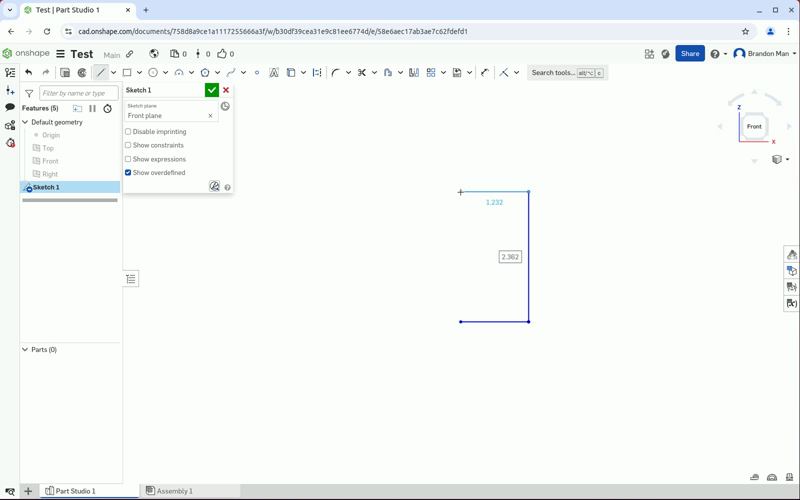
click(460, 191)
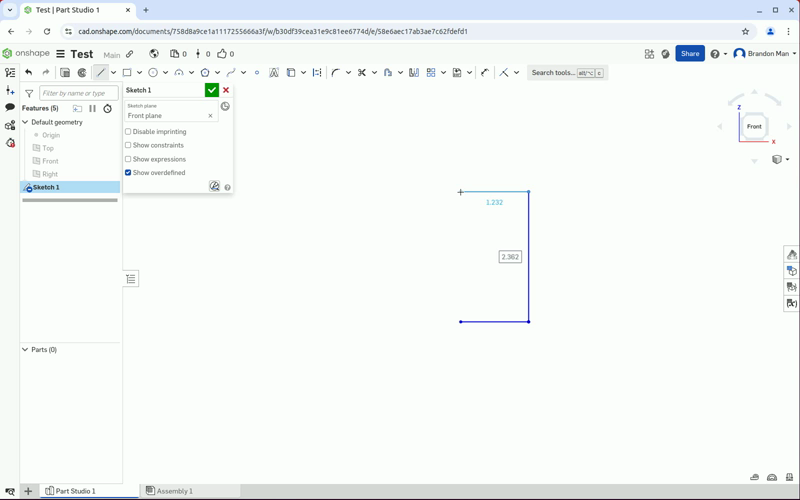
scroll(-6)
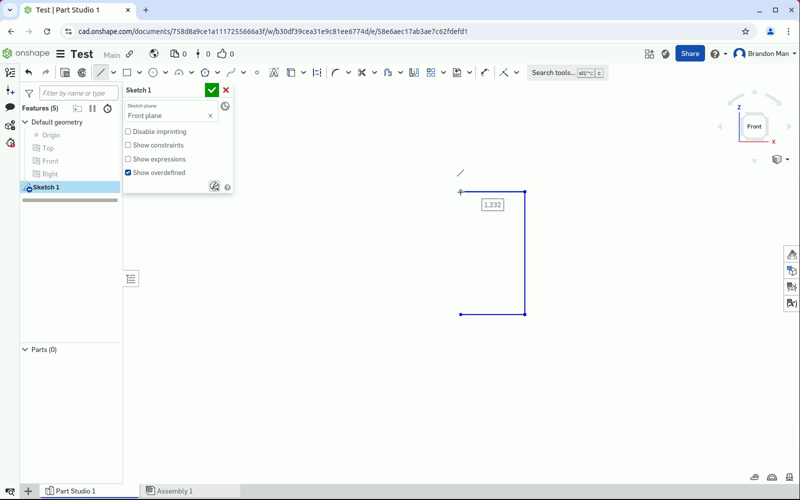
scroll(-6)
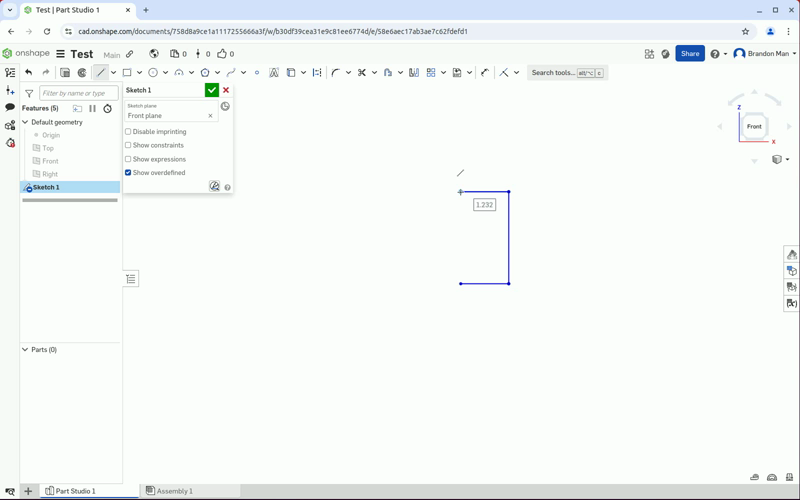
scroll(-6)
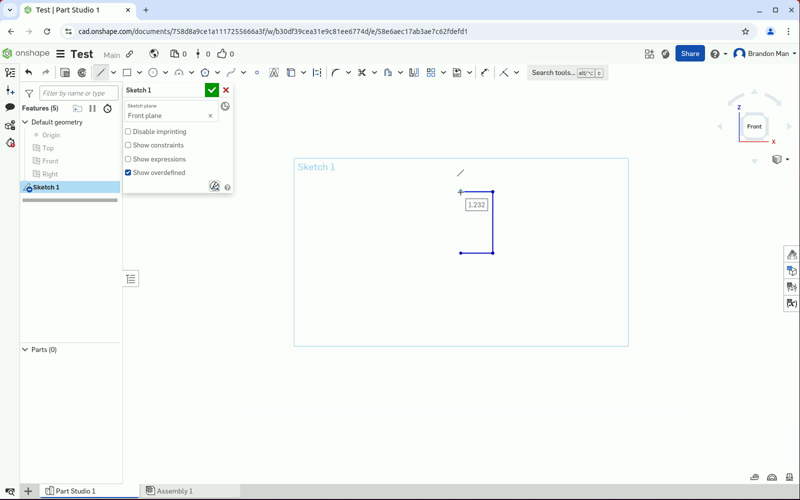
scroll(-6)
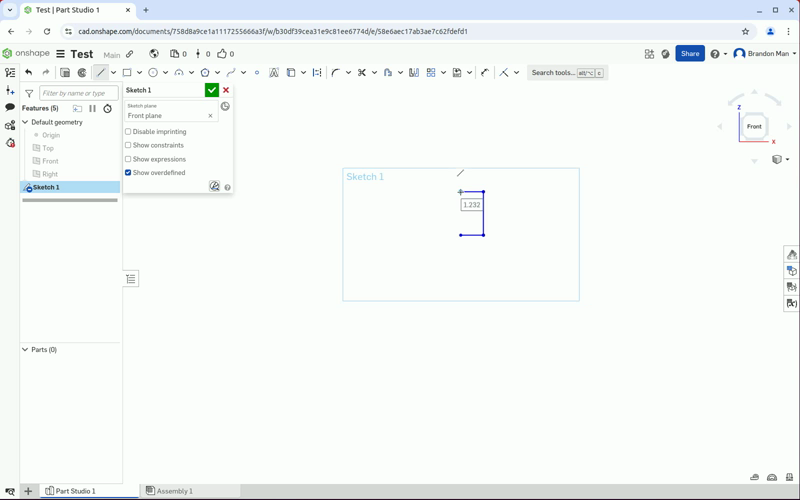
scroll(-6)
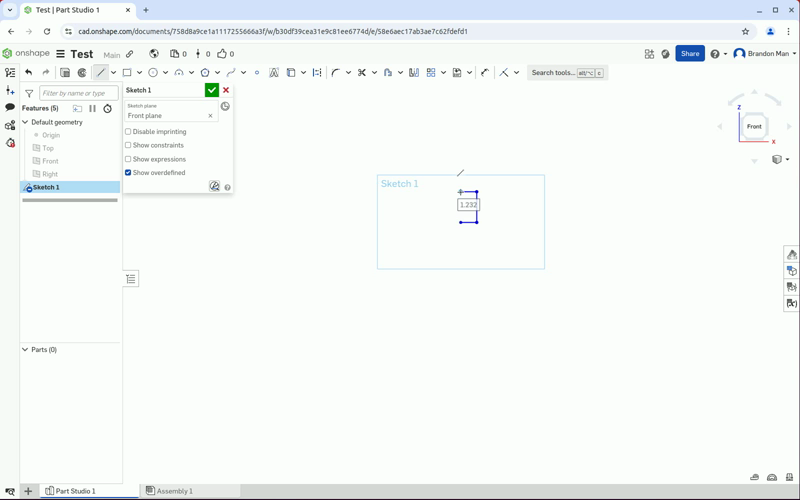
scroll(-6)
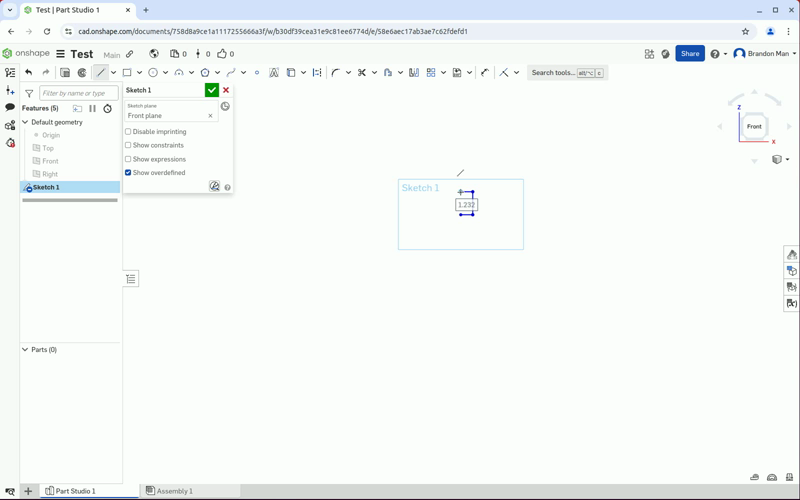
scroll(-6)
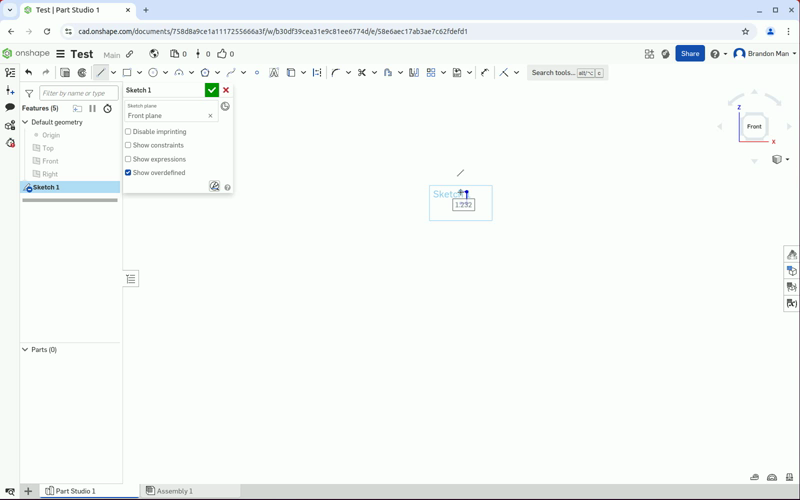
key_up(shift)
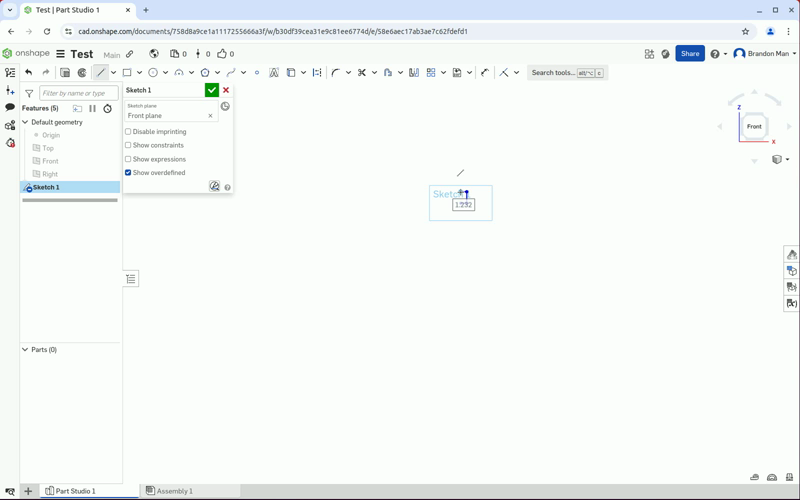
mouse_move(490, 191)
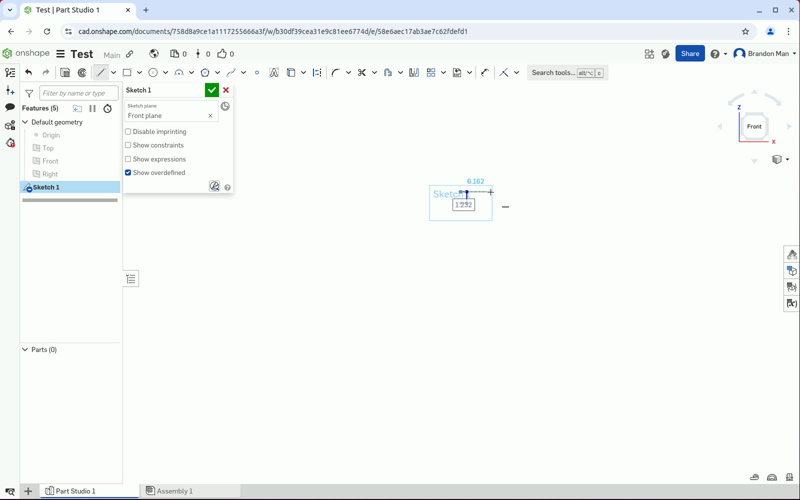
key_down(shift)
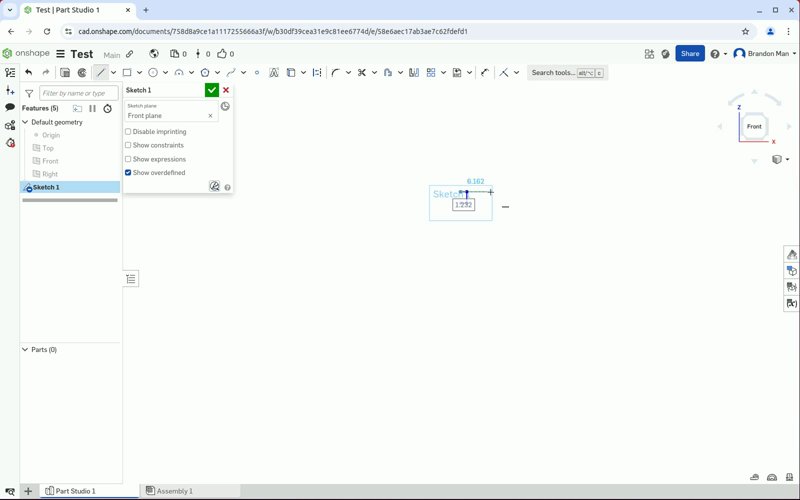
mouse_move(460, 203)
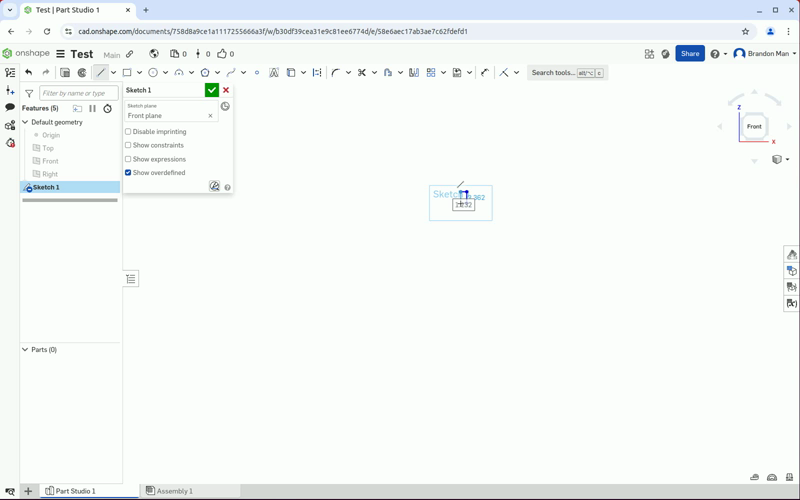
key_up(shift)
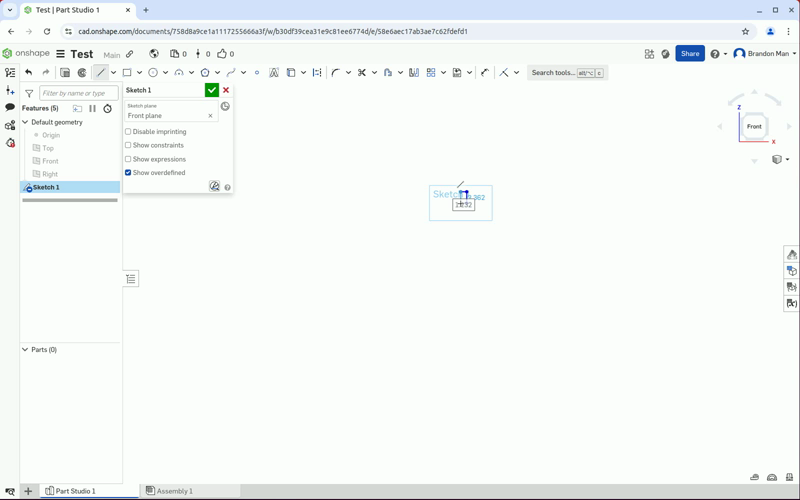
click(460, 203)
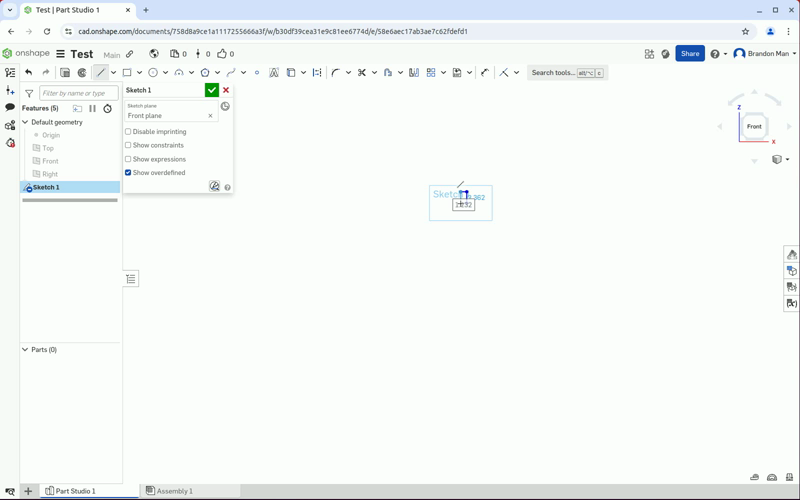
key(esc)
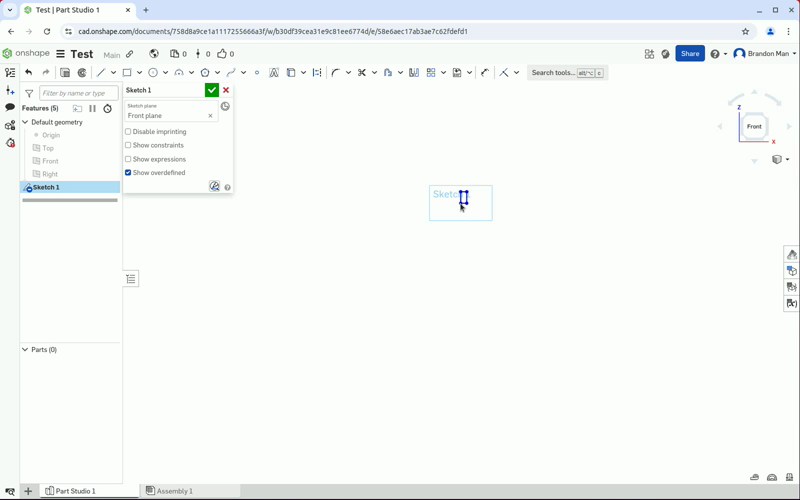
mouse_move(462, 201)
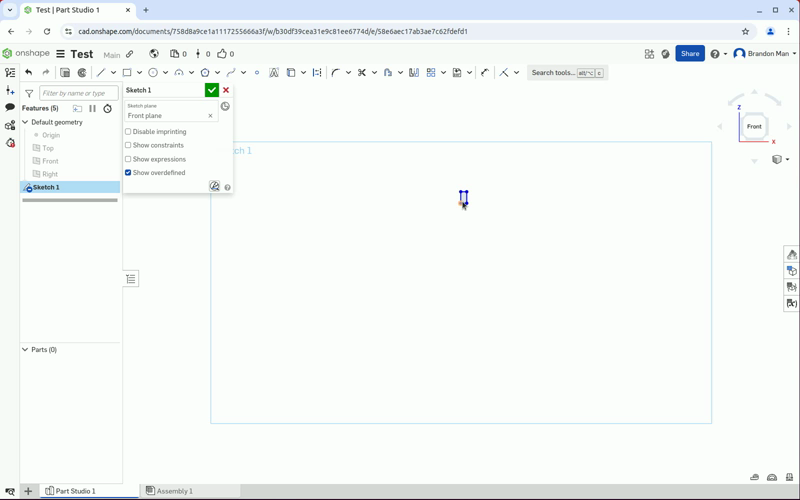
scroll(6)
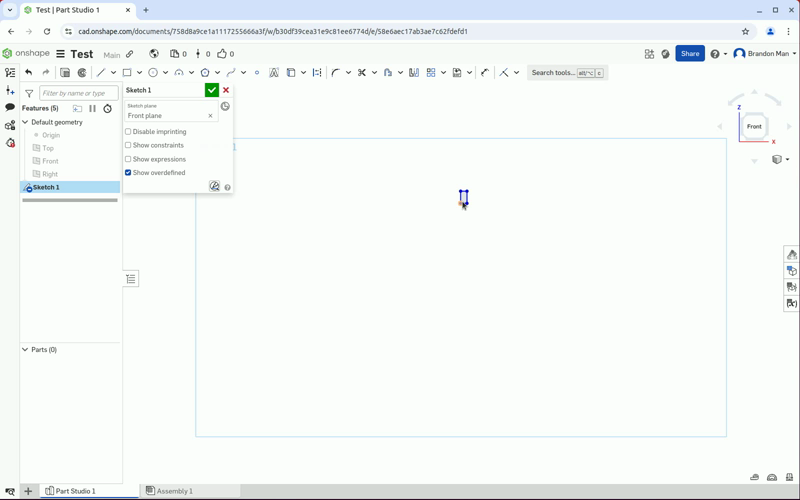
scroll(6)
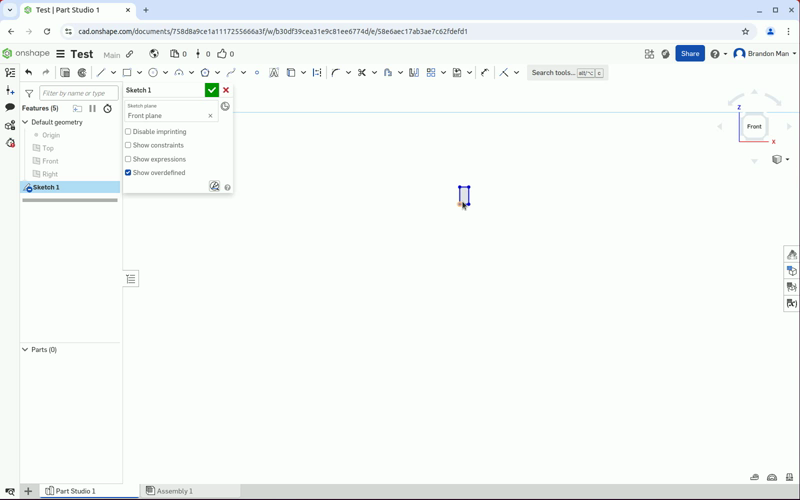
scroll(6)
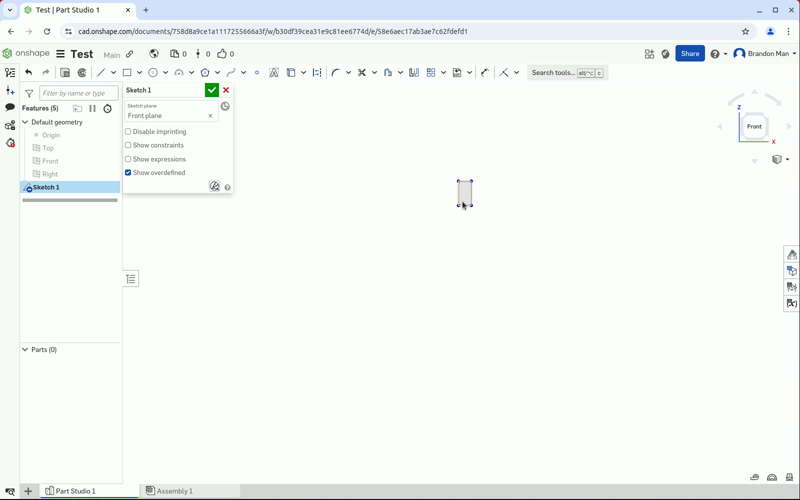
scroll(6)
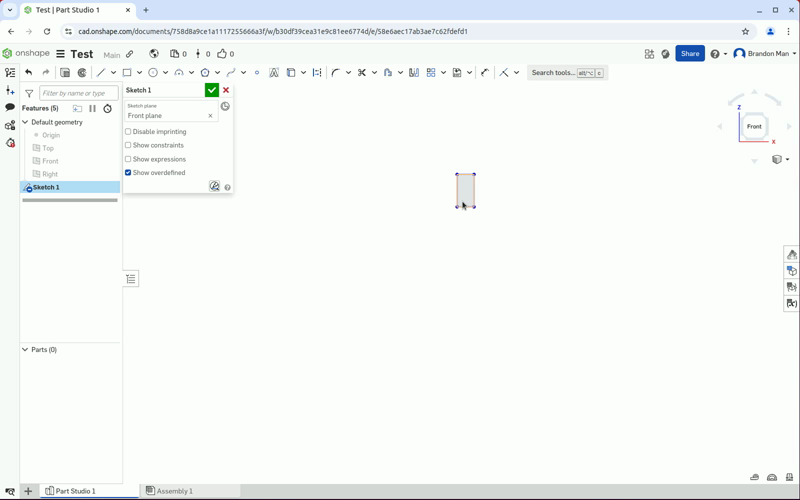
scroll(6)
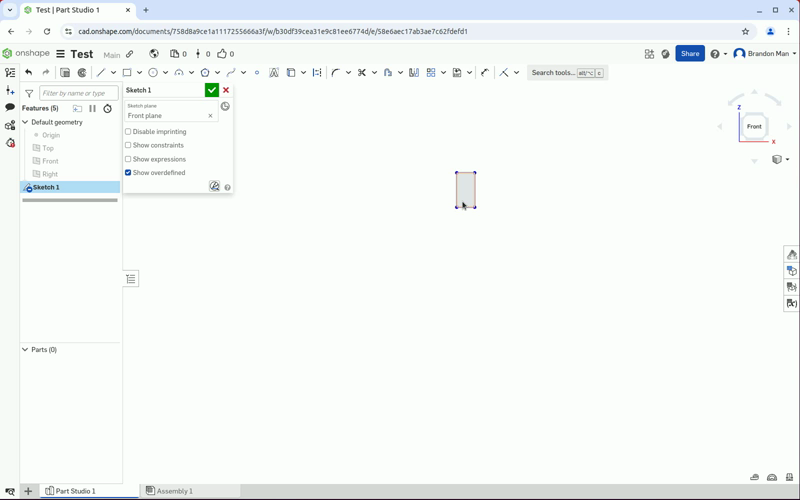
scroll(6)
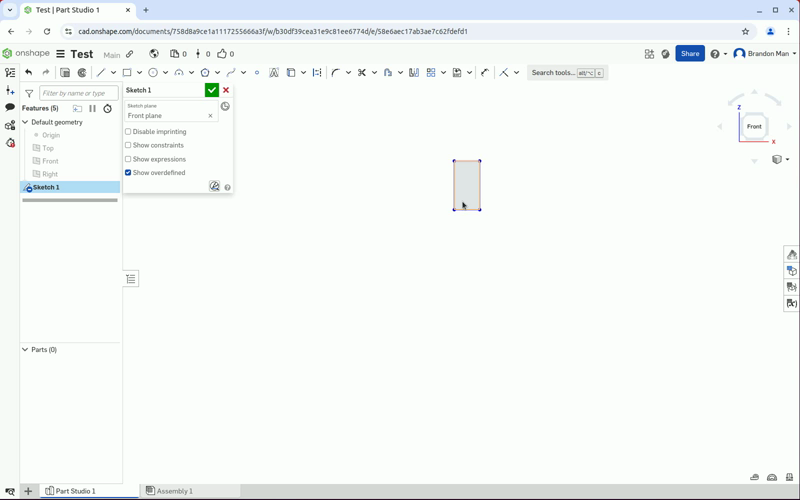
scroll(6)
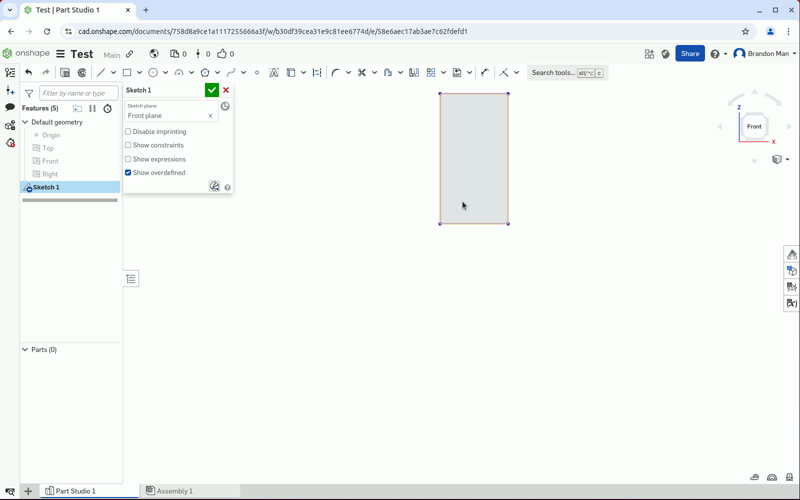
click(462, 201)
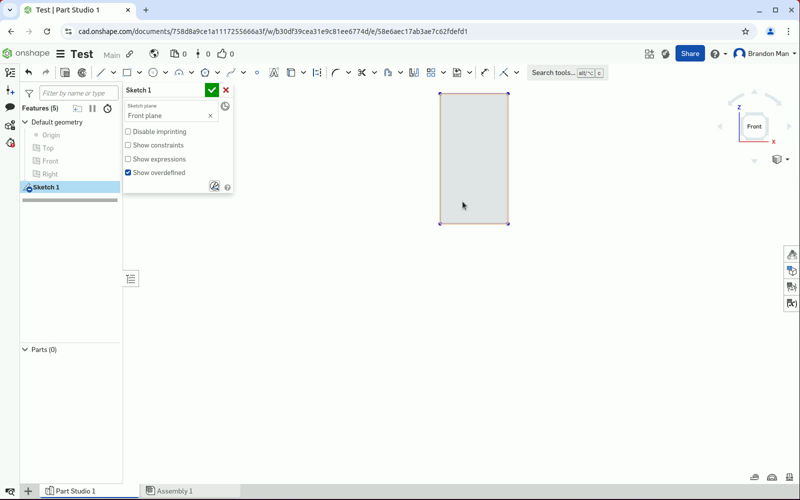
scroll(-6)
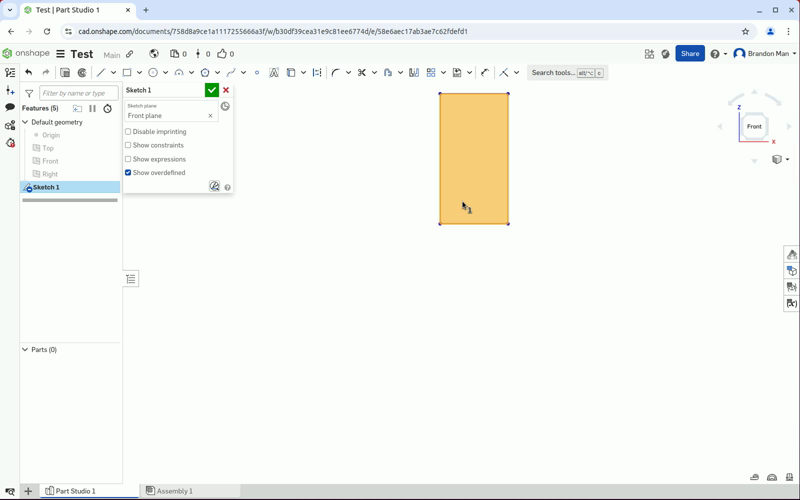
scroll(-6)
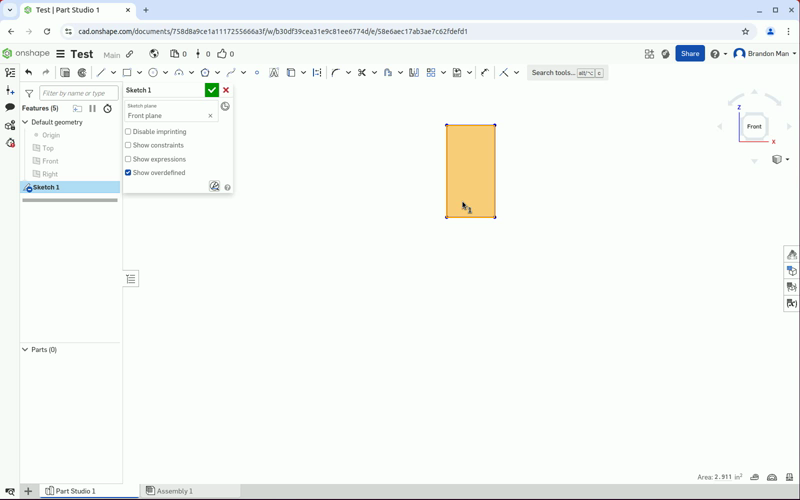
scroll(-6)
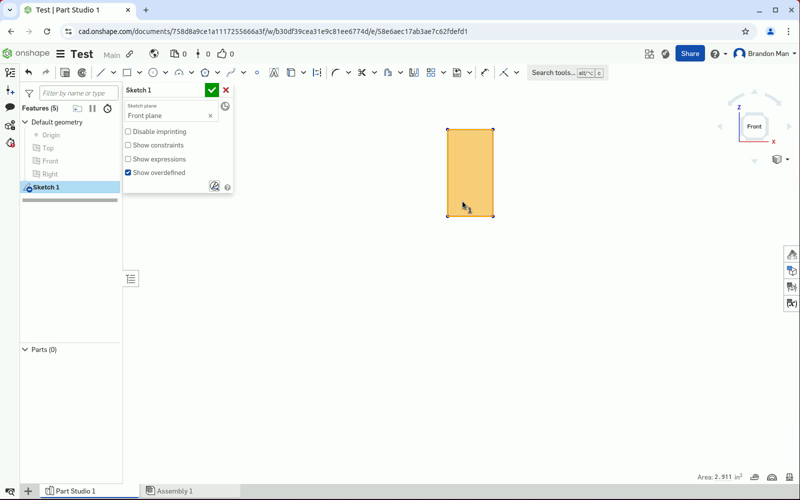
scroll(-6)
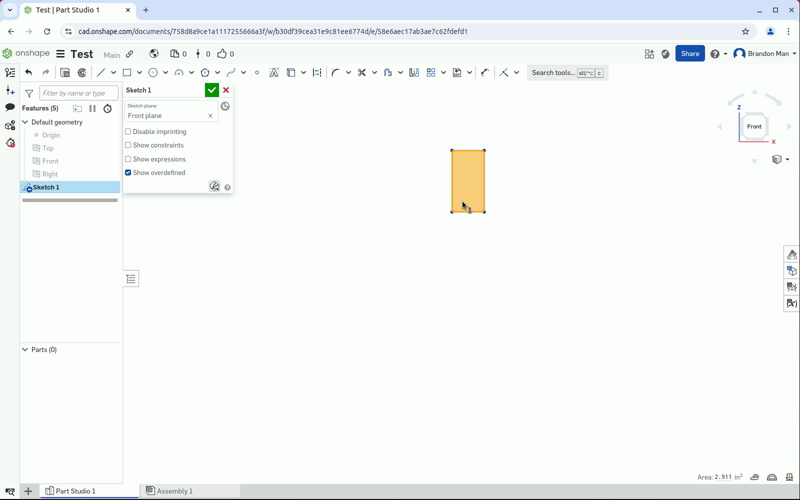
scroll(-6)
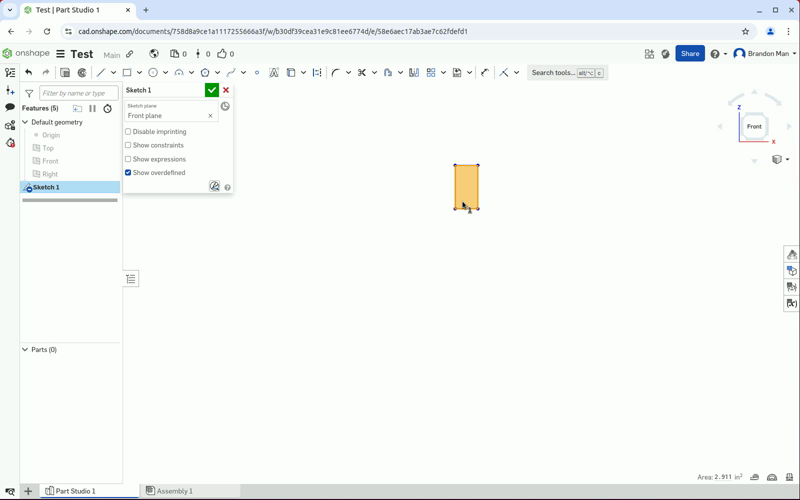
scroll(-6)
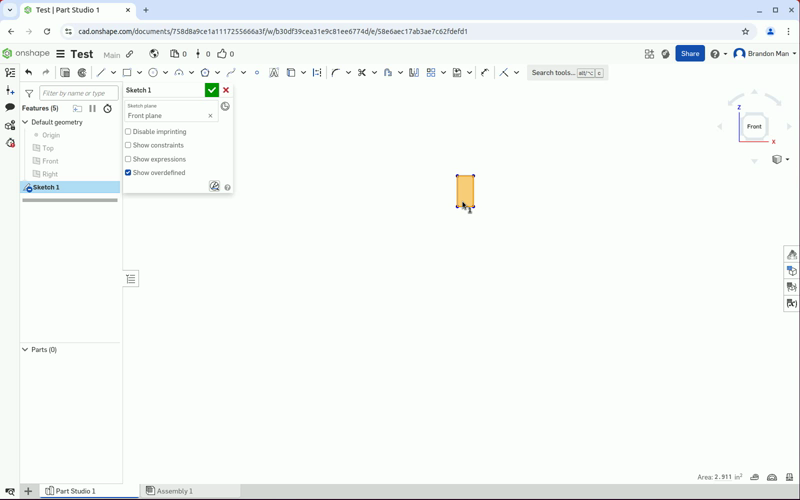
scroll(-6)
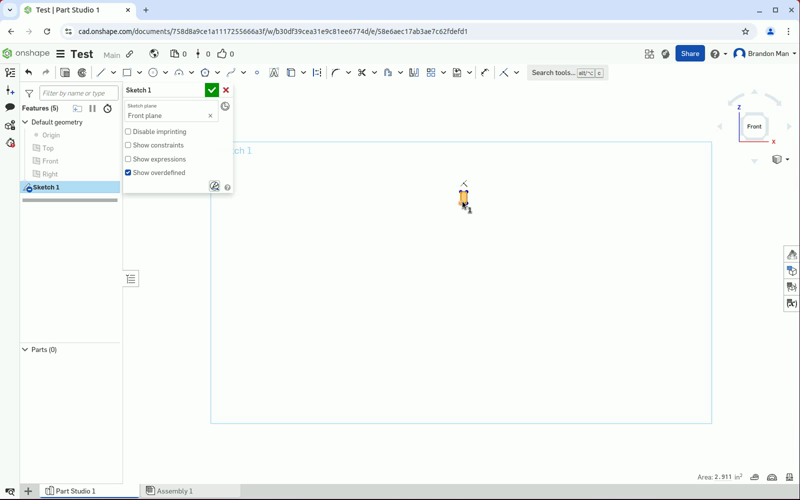
mouse_move(73, 352)
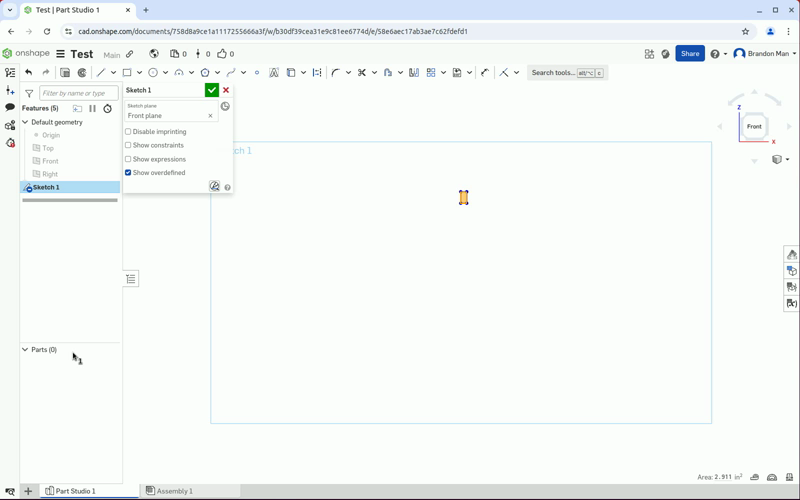
key(shift+y)
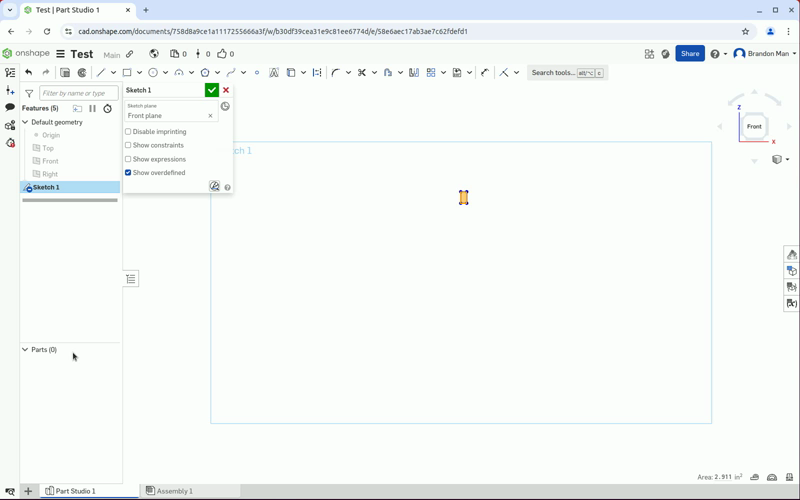
key(shift+e)
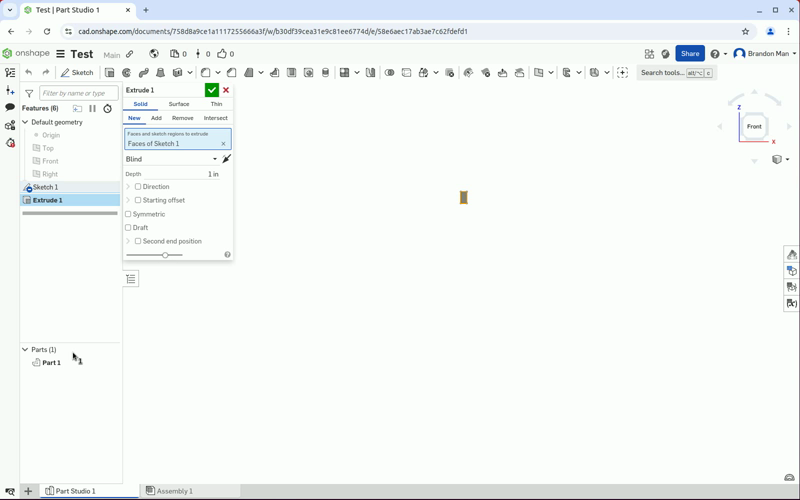
mouse_move(143, 106)
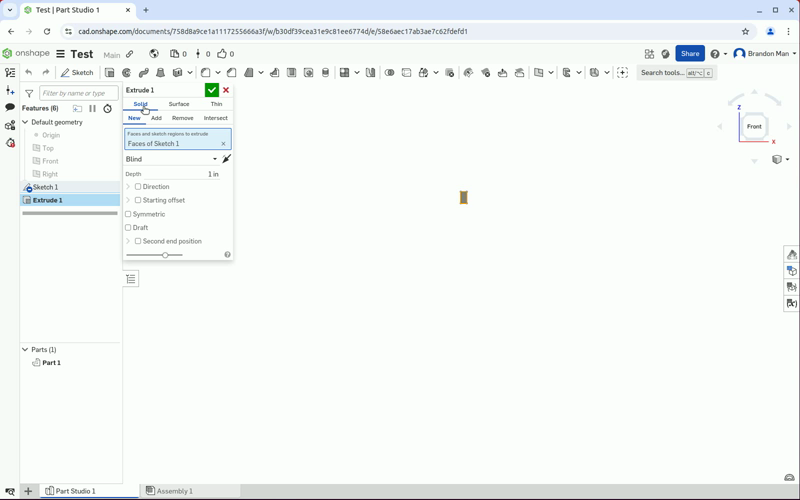
click(143, 106)
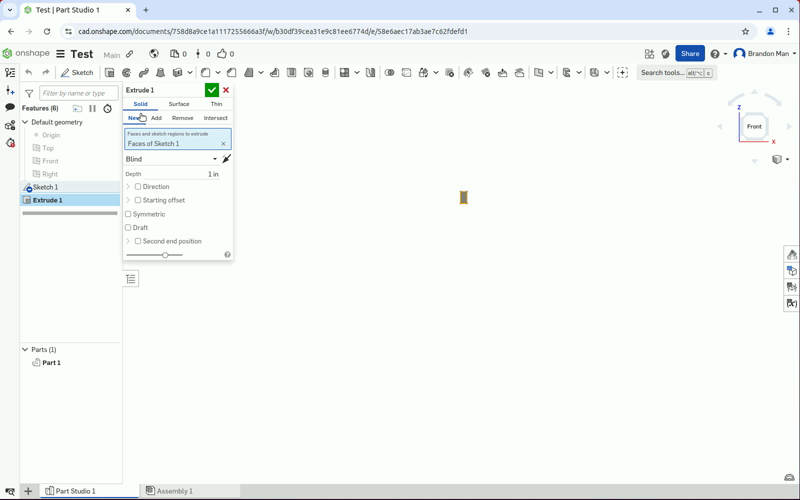
mouse_move(137, 120)
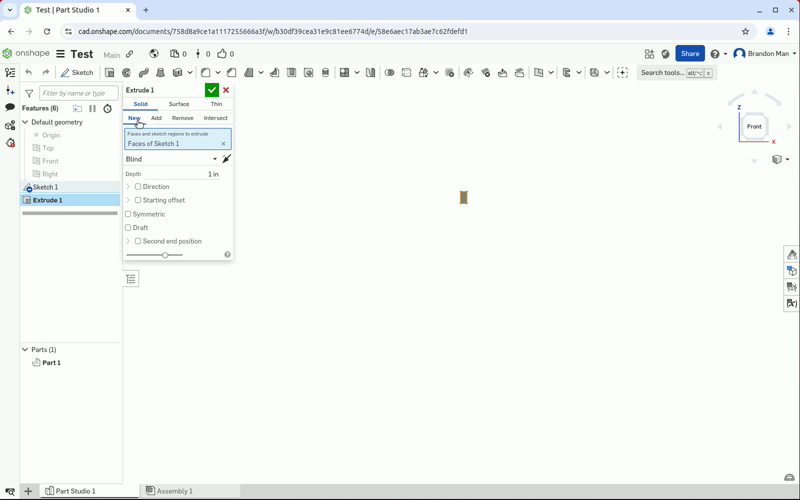
click(137, 120)
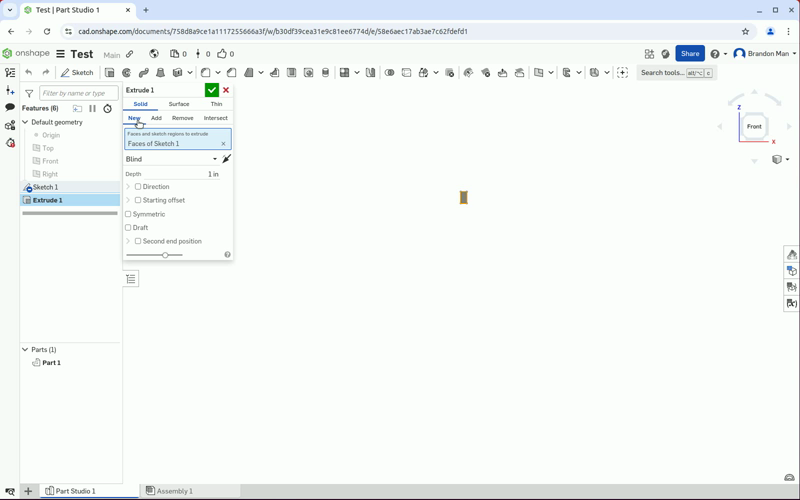
key(tab, 4)
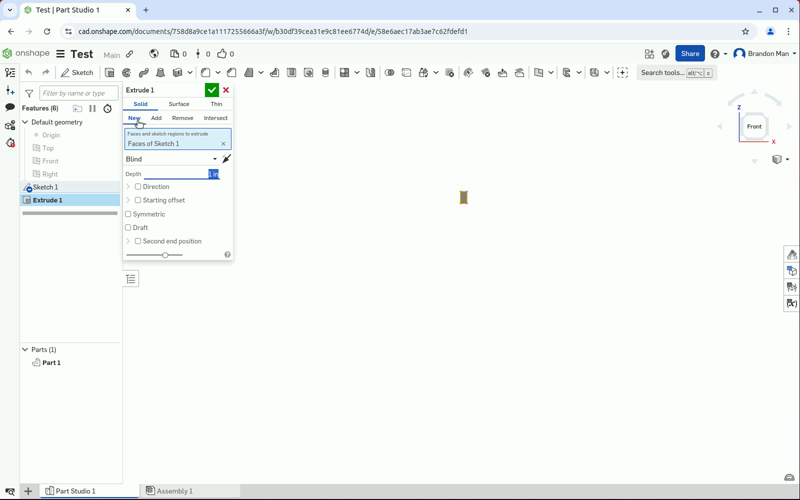
text(18.535)
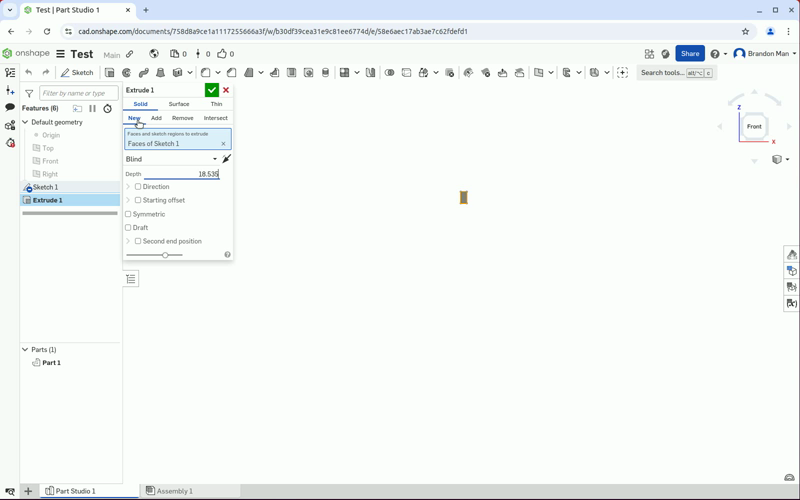
key(enter)
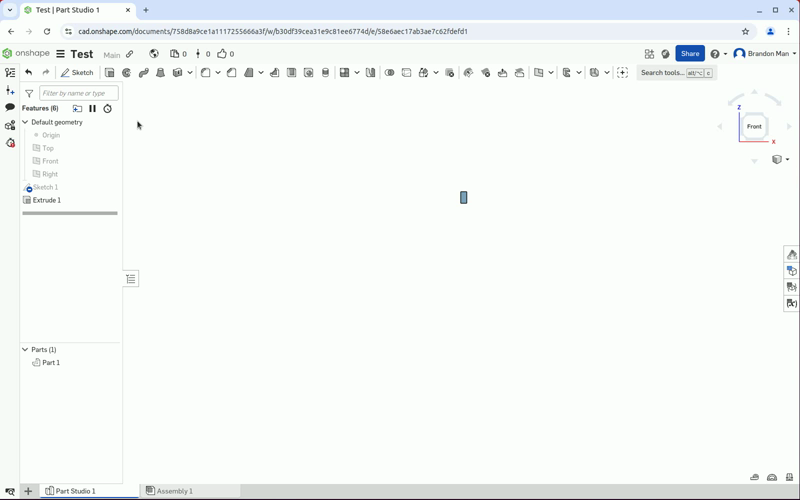
key(shift+h)
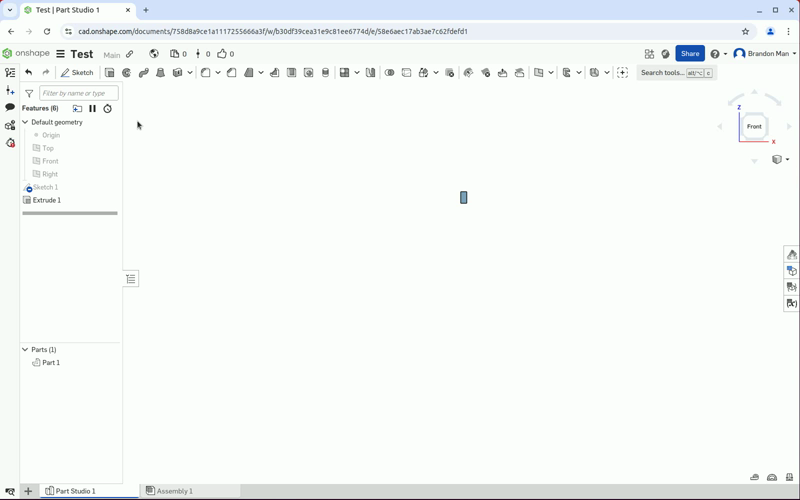
key(shift+h)
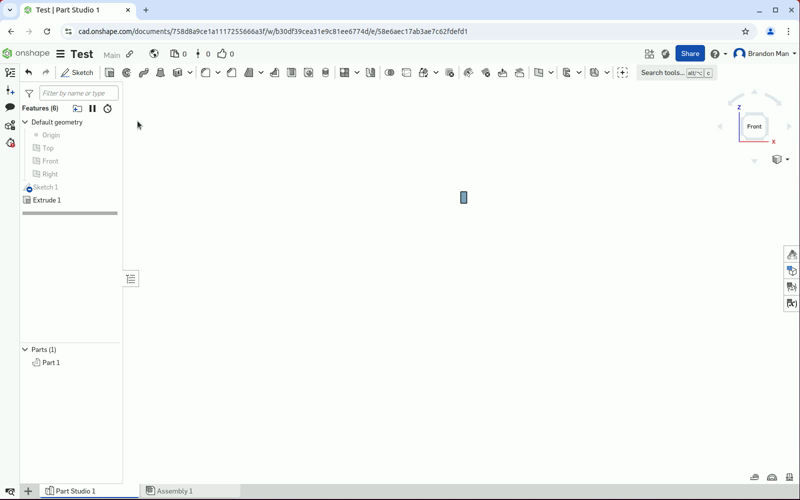
mouse_move(73, 189)
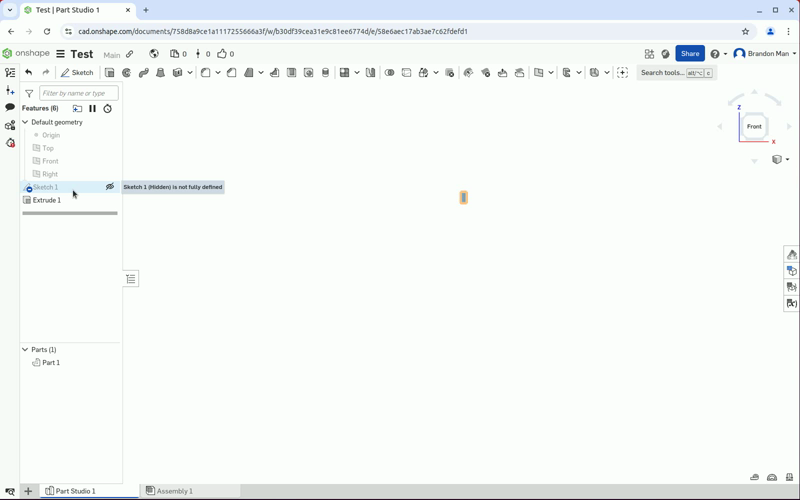
click(73, 189)
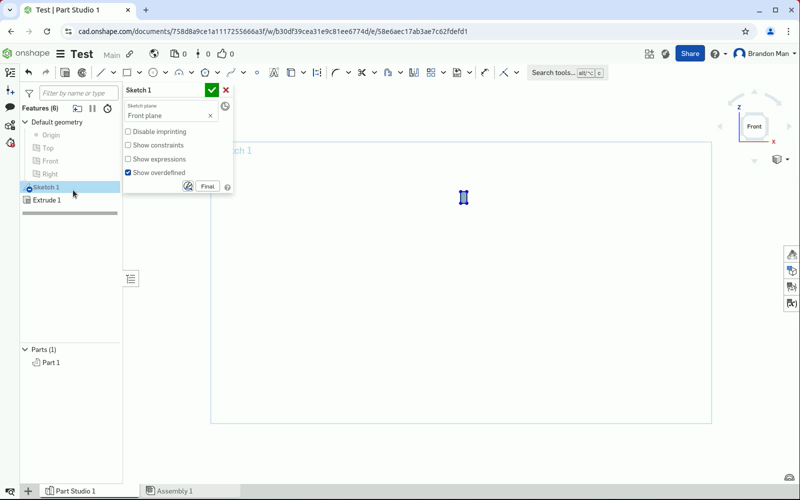
mouse_move(229, 92)
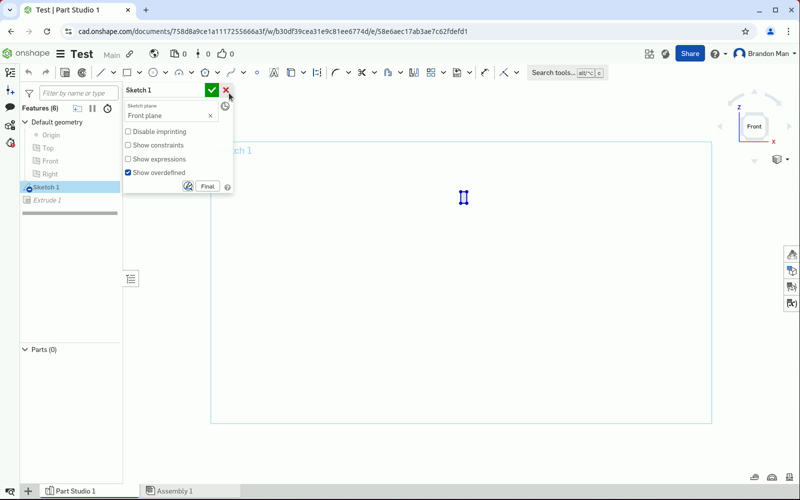
click(229, 92)
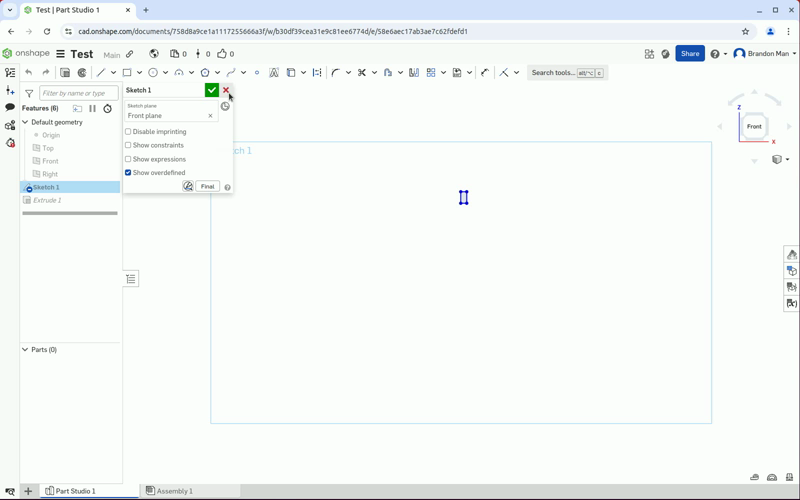
key(shift+s)
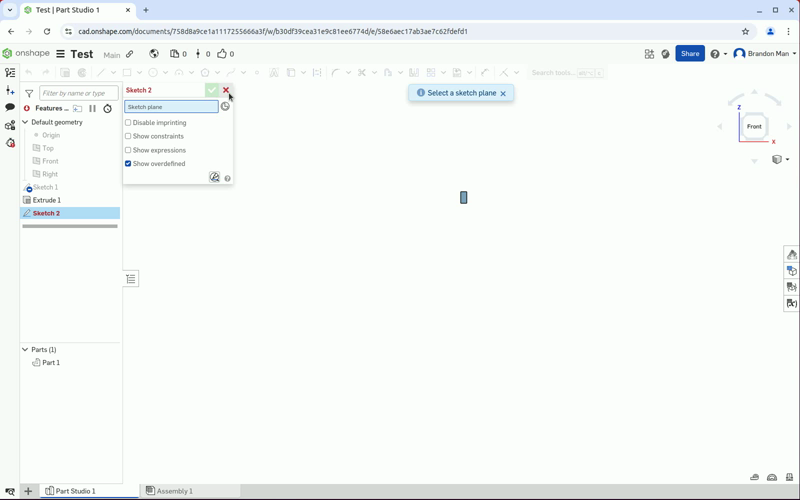
mouse_move(73, 163)
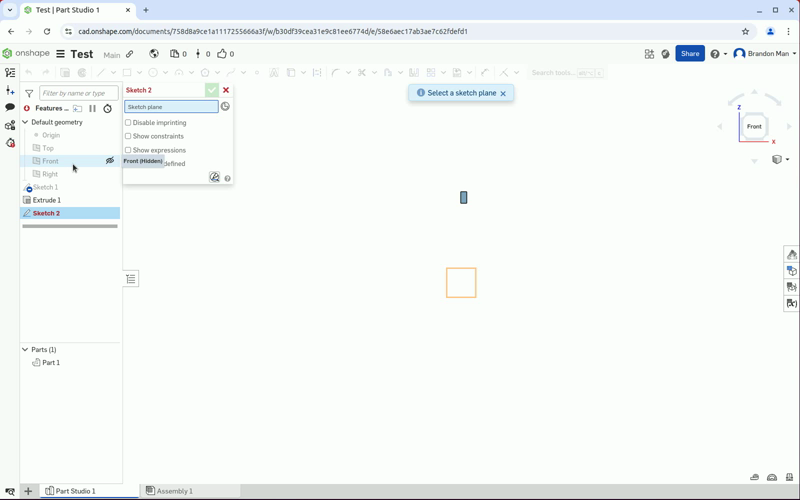
click(73, 163)
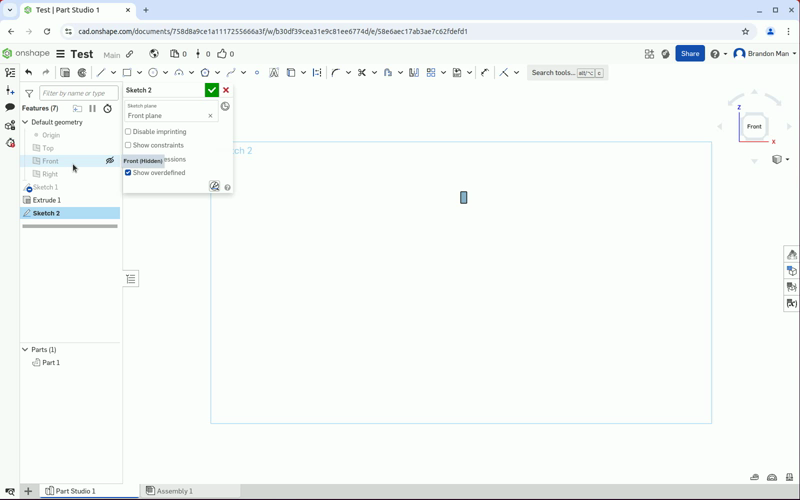
mouse_move(73, 352)
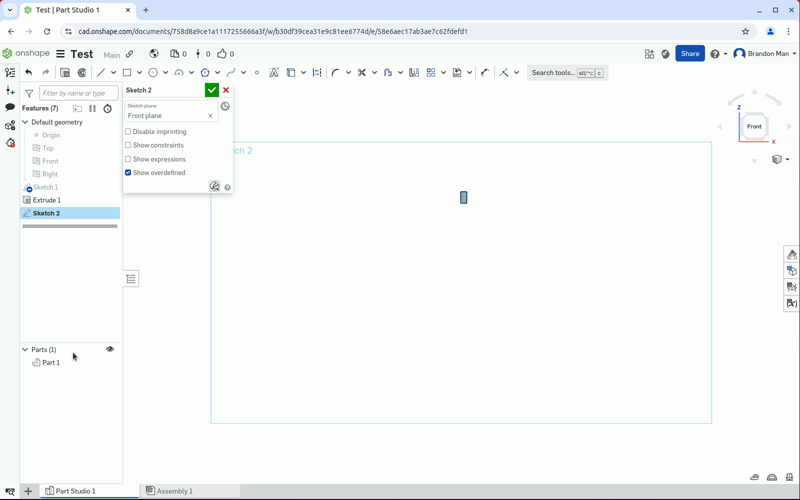
key(y)
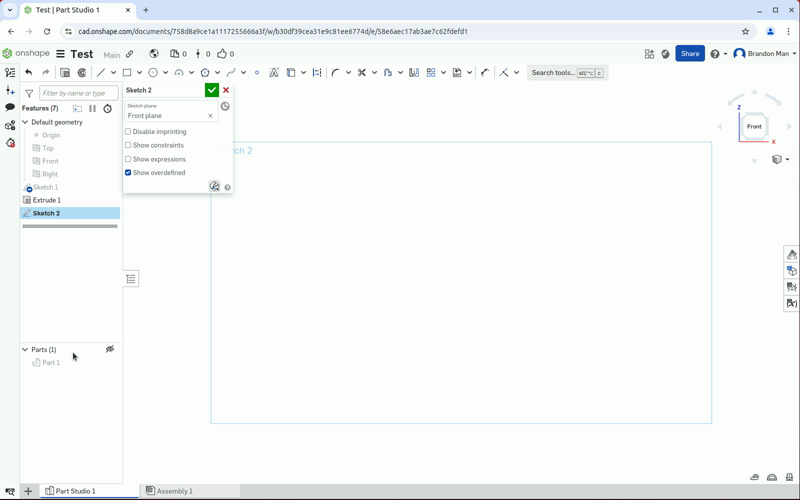
key(l)
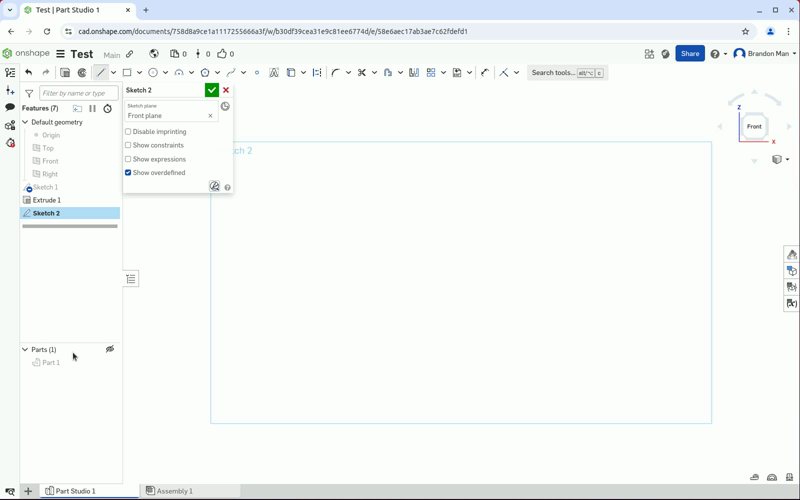
key_down(shift)
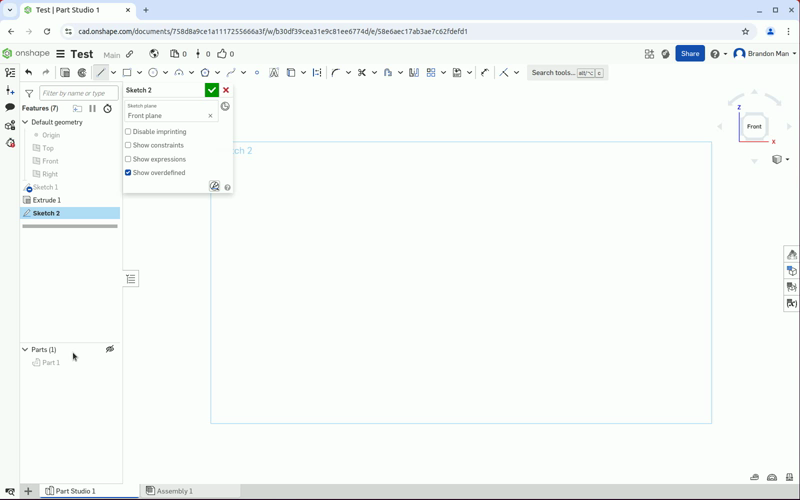
mouse_move(568, 203)
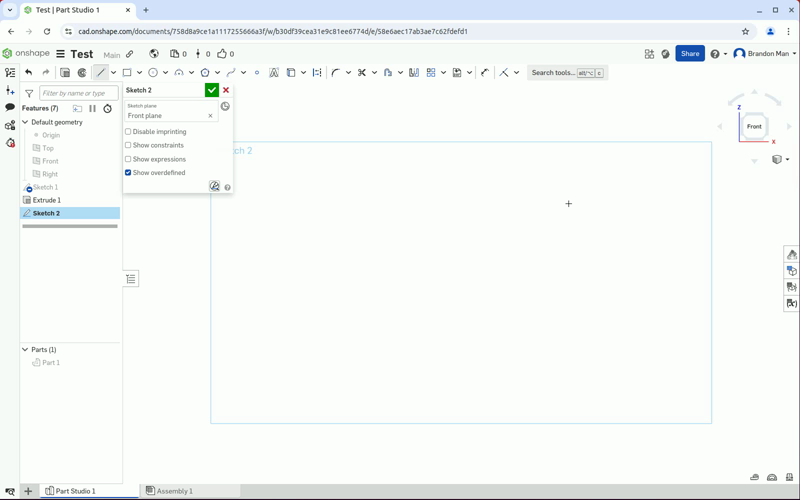
click(568, 203)
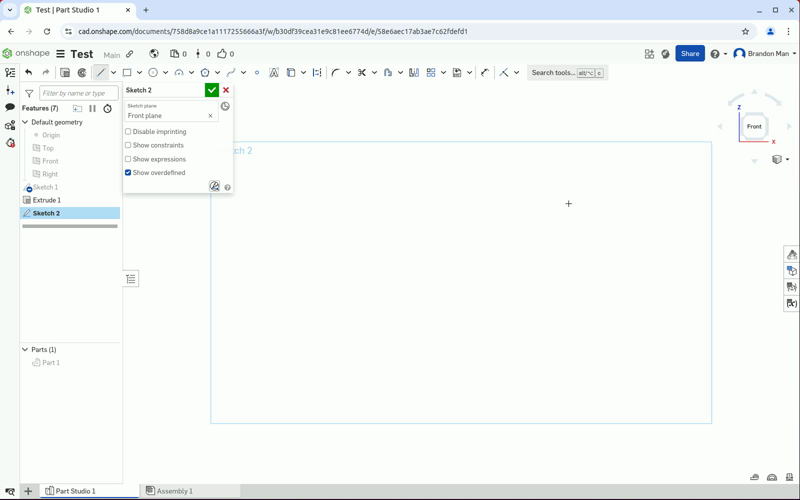
key_up(shift)
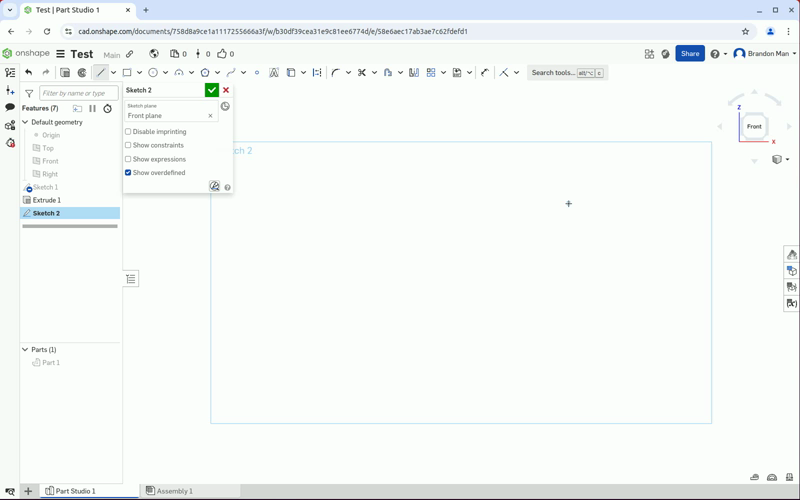
key_down(shift)
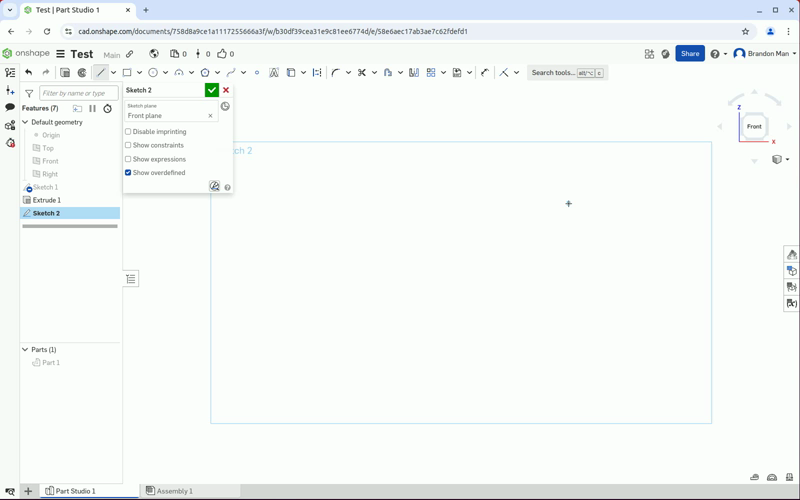
mouse_move(589, 203)
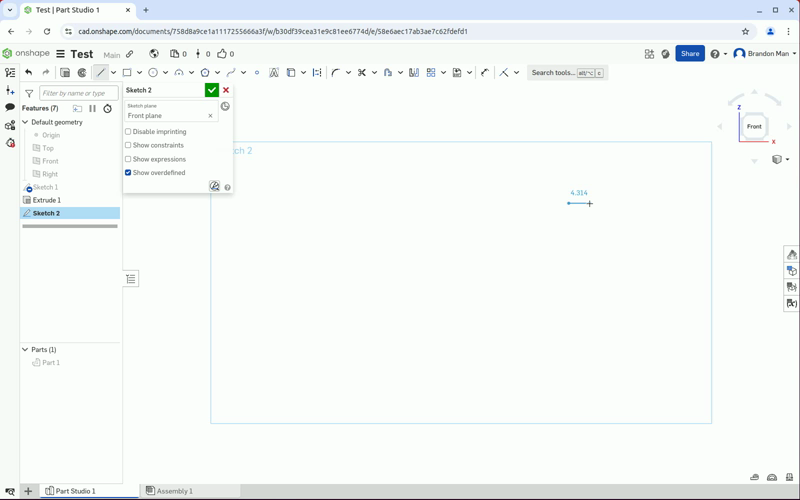
mouse_move(574, 203)
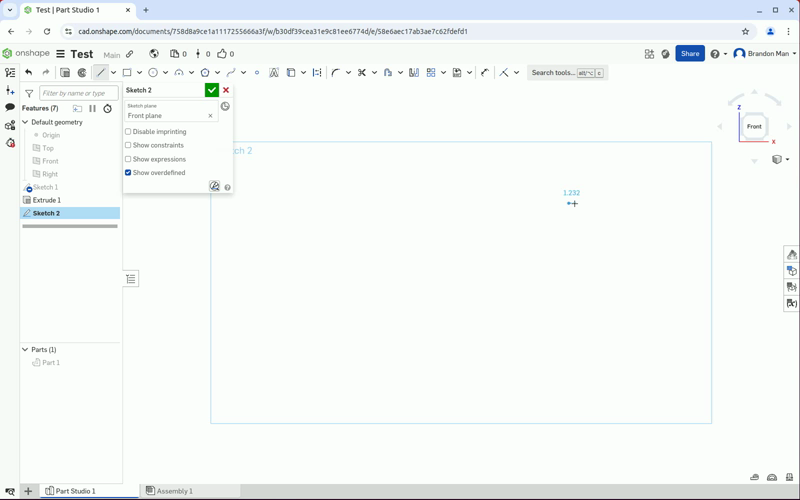
scroll(6)
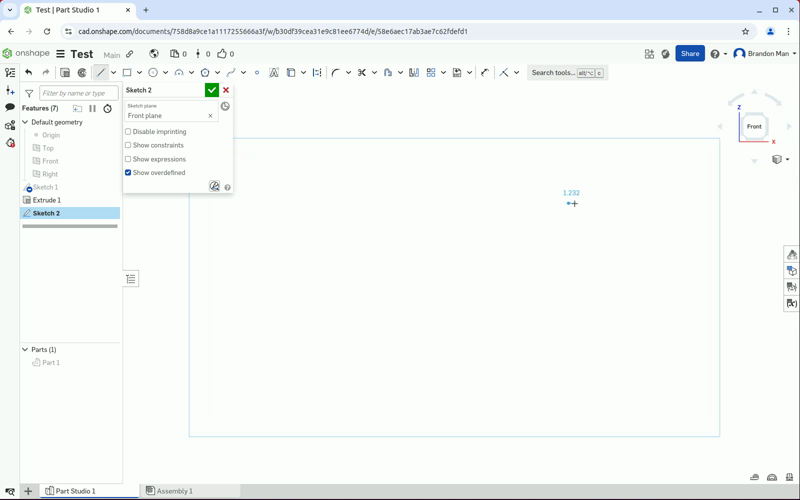
scroll(6)
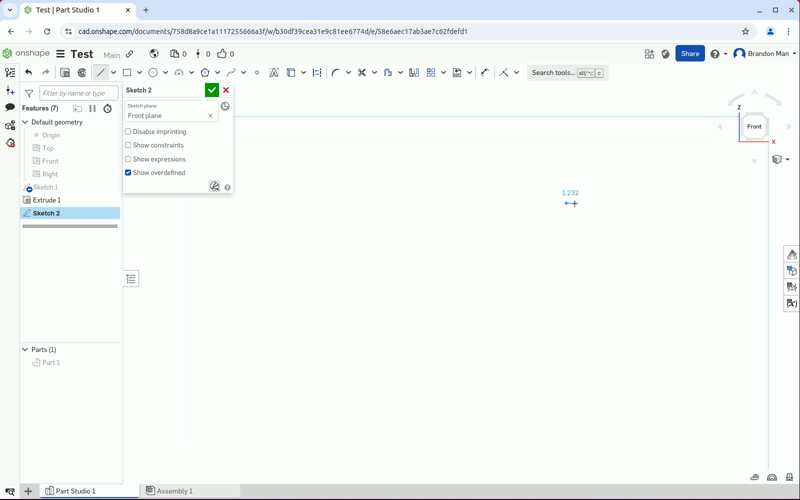
scroll(6)
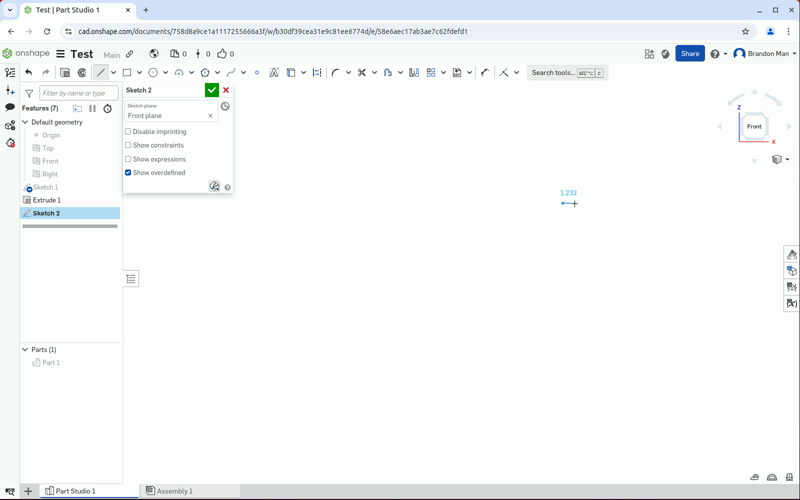
scroll(6)
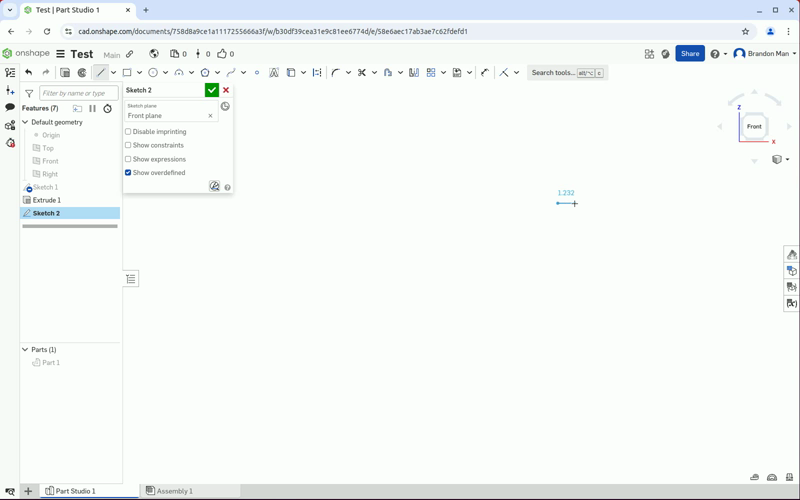
scroll(6)
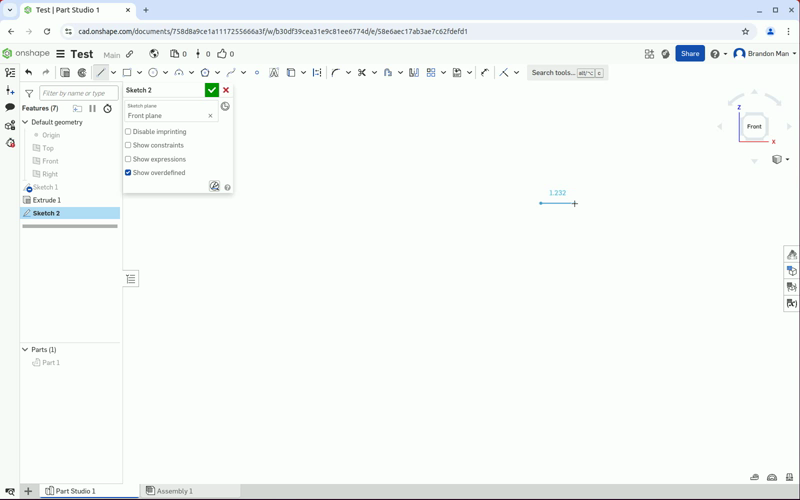
scroll(6)
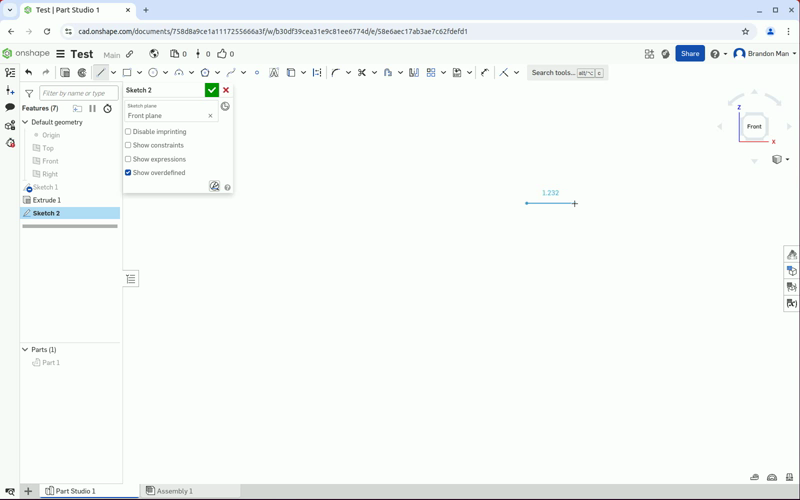
scroll(6)
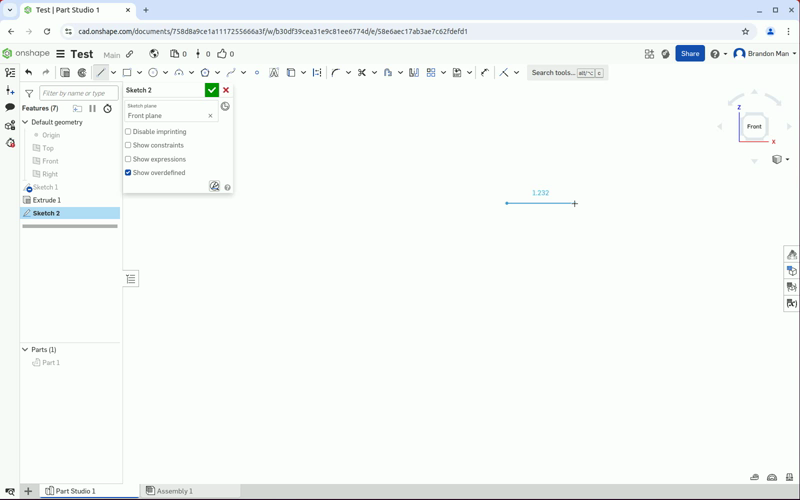
click(574, 203)
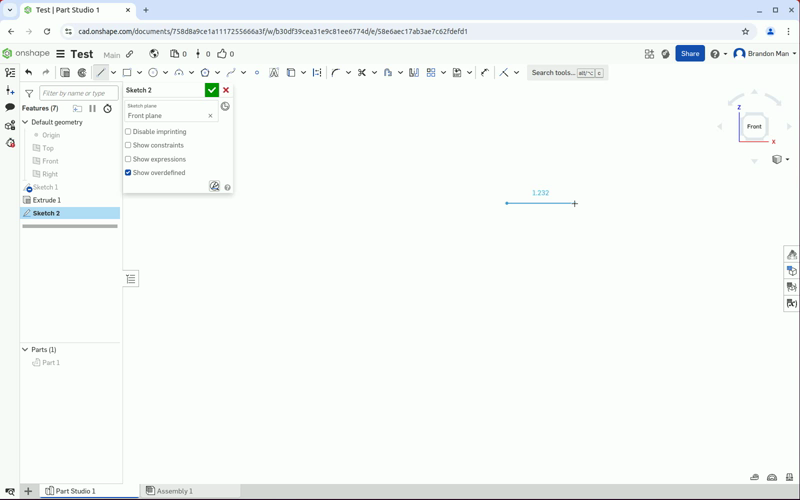
scroll(-6)
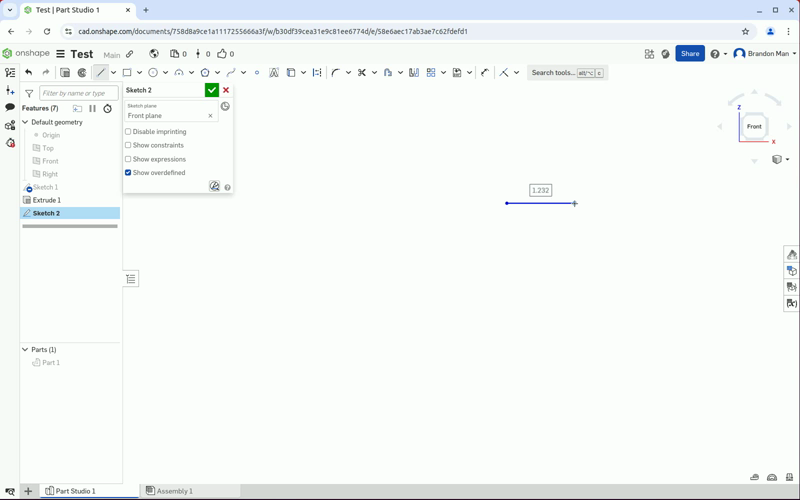
scroll(-6)
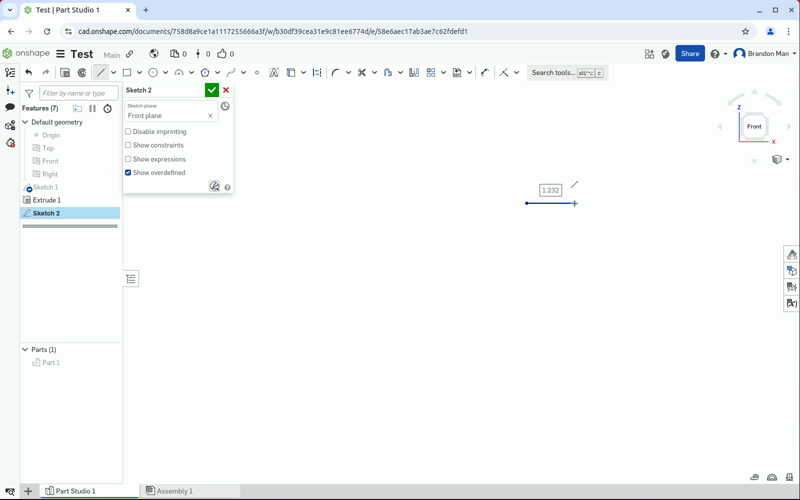
scroll(-6)
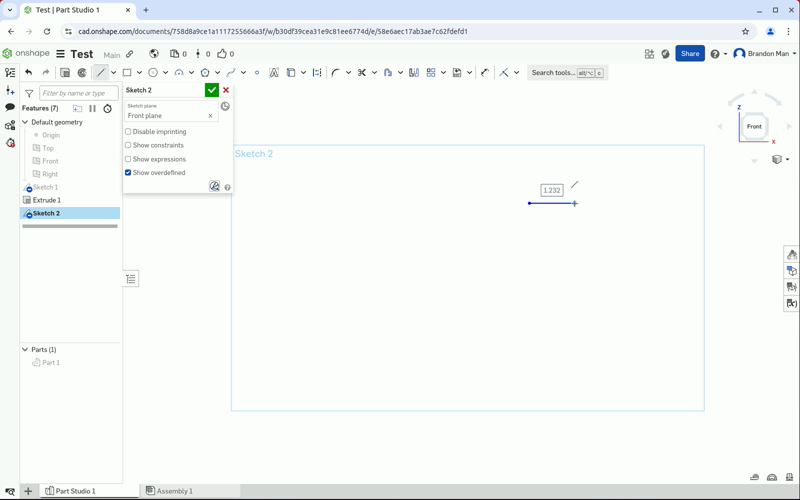
scroll(-6)
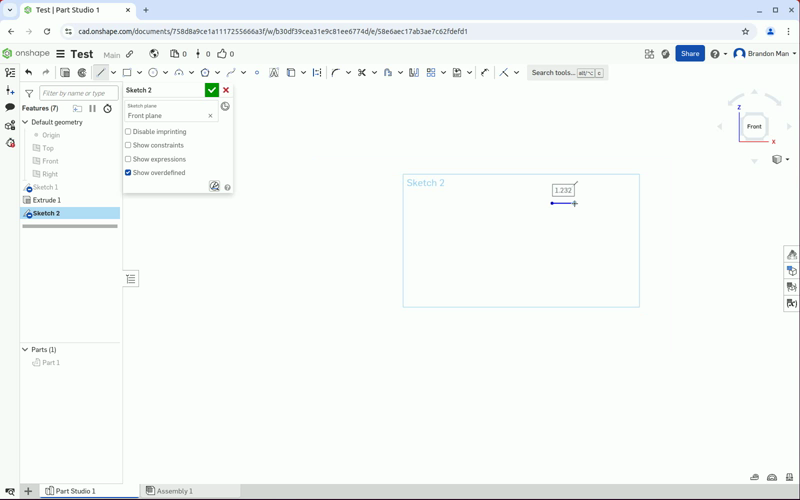
scroll(-6)
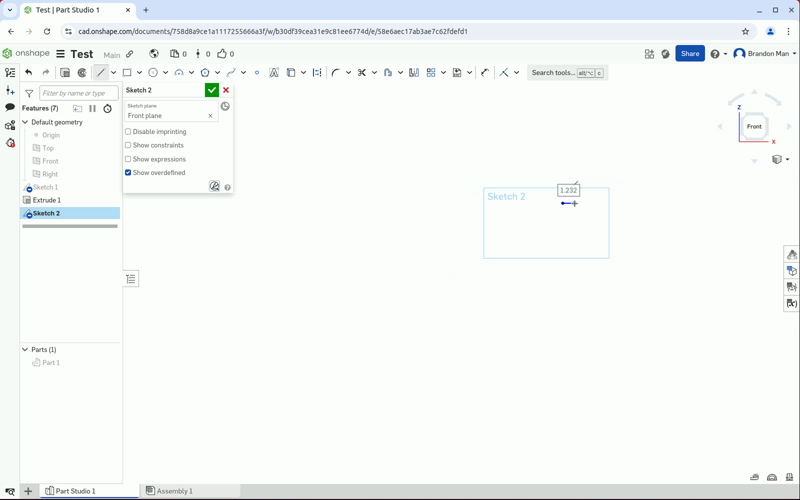
scroll(-6)
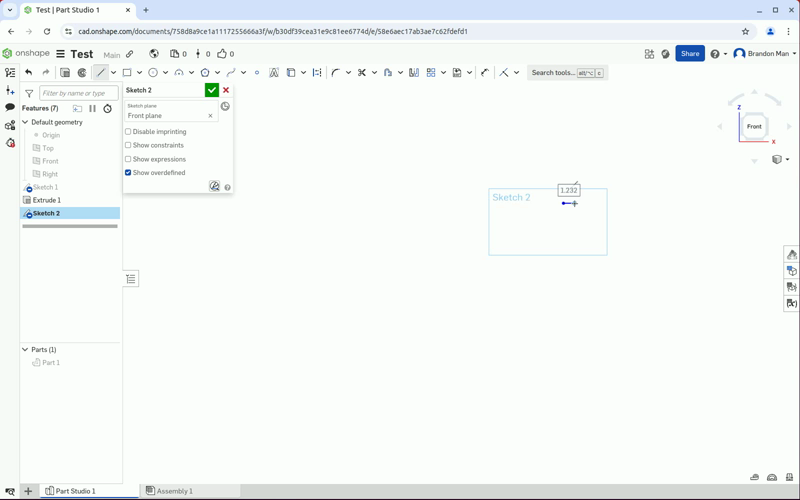
scroll(-6)
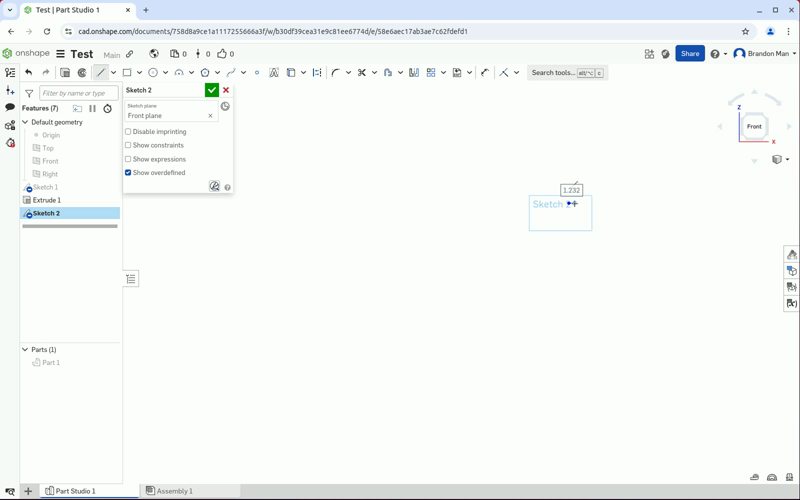
key_up(shift)
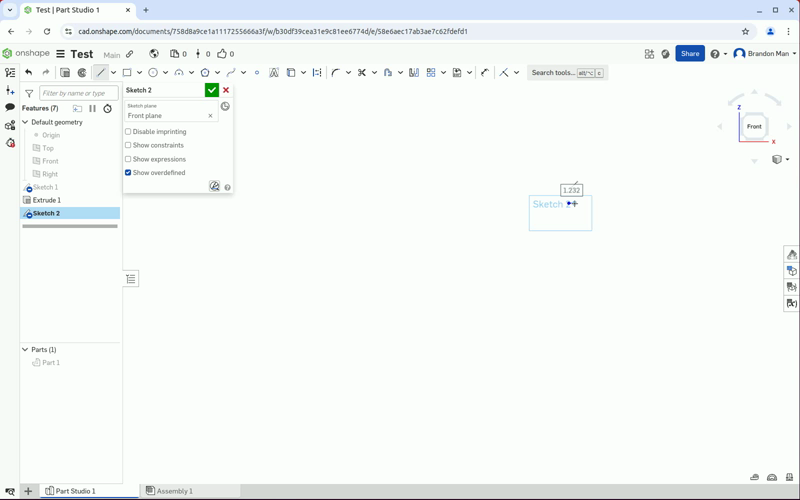
key_down(shift)
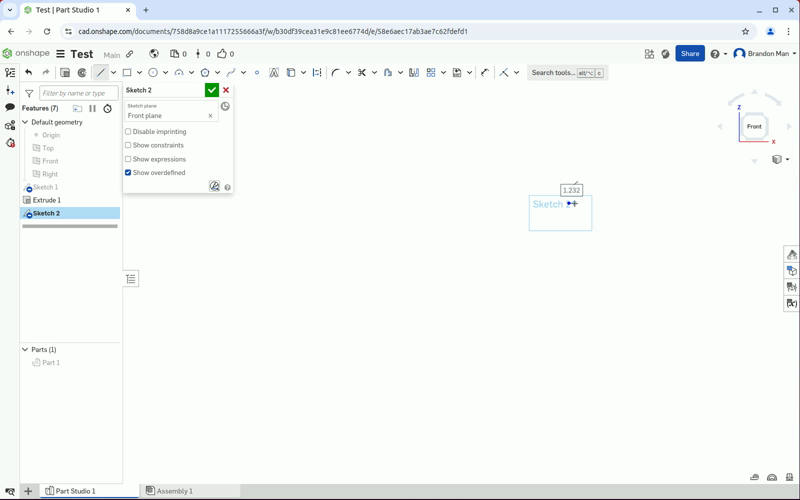
mouse_move(589, 203)
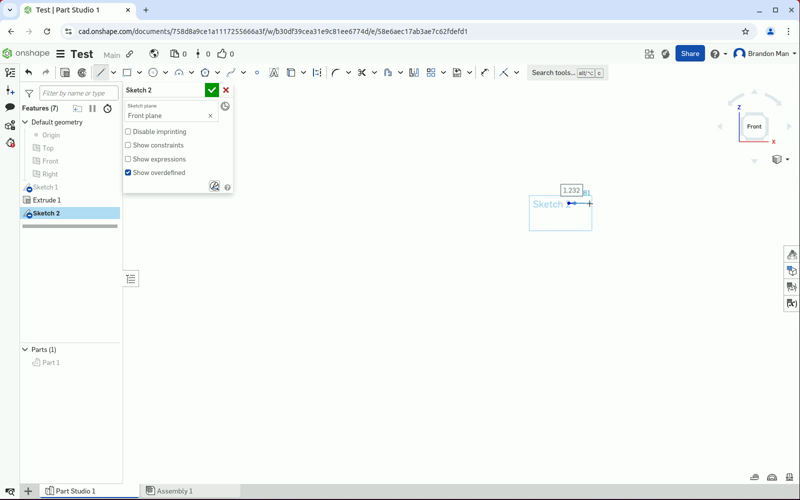
mouse_move(574, 191)
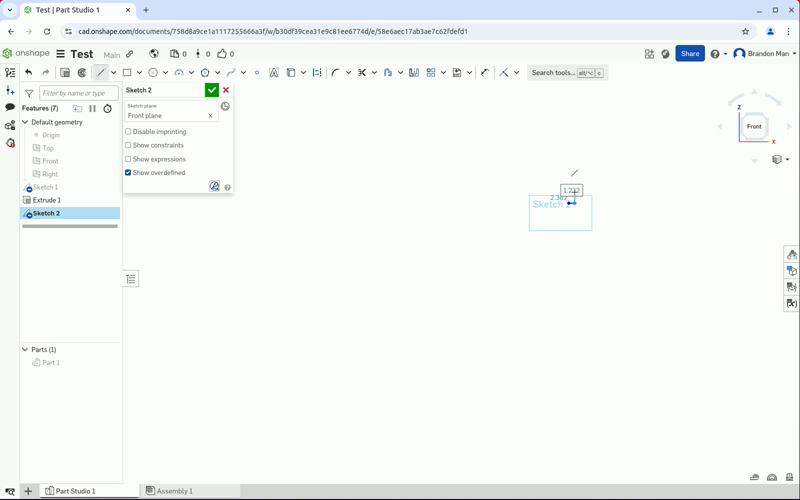
click(574, 191)
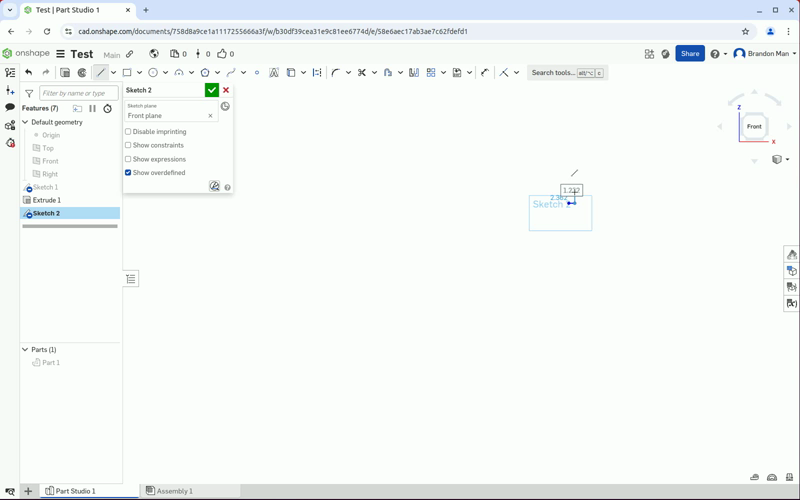
key_up(shift)
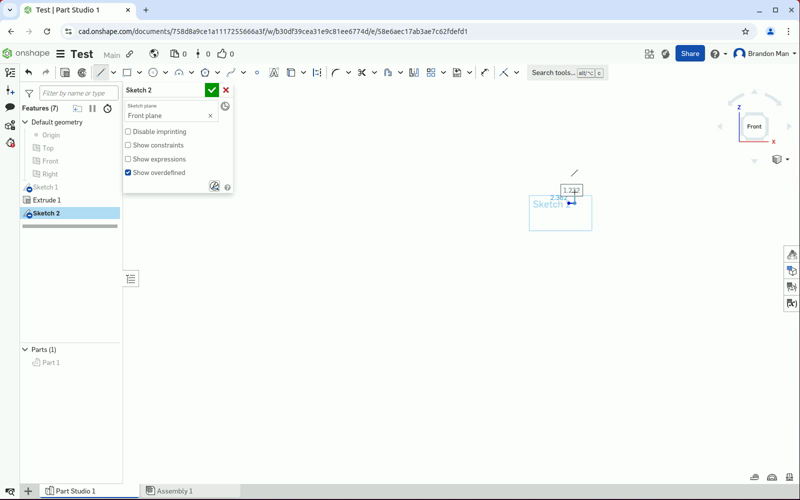
key_down(shift)
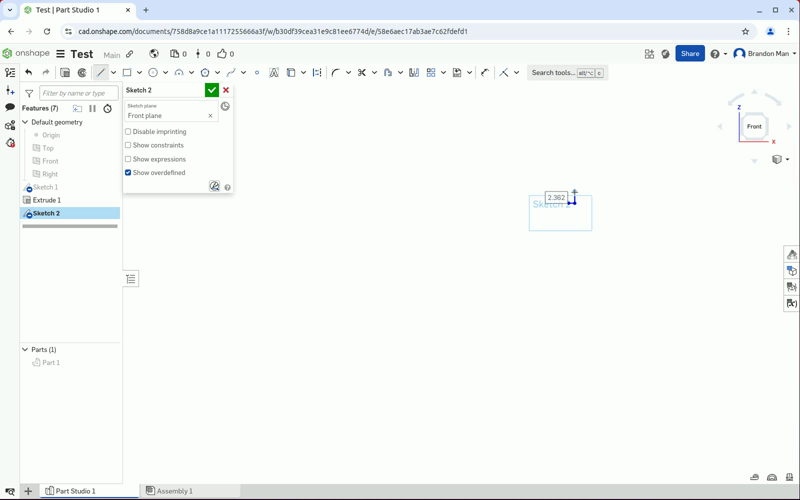
mouse_move(589, 191)
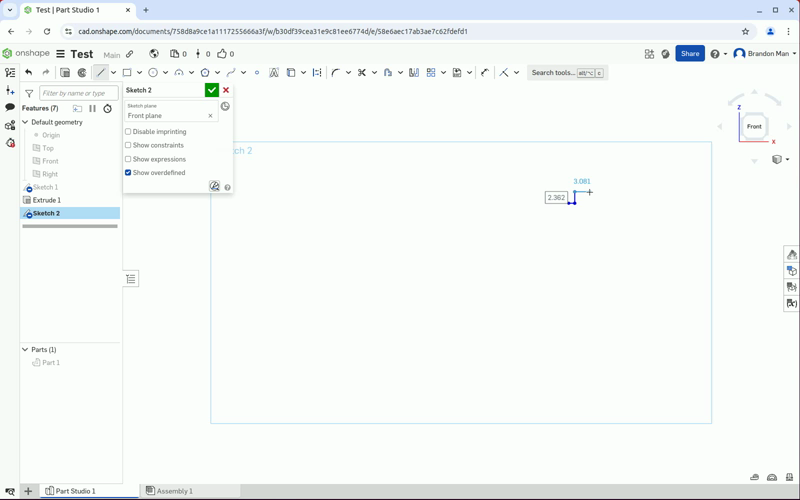
mouse_move(568, 191)
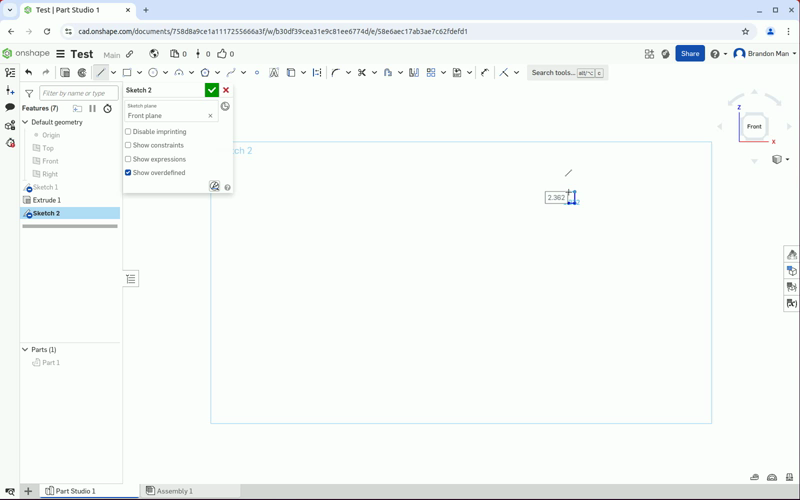
scroll(6)
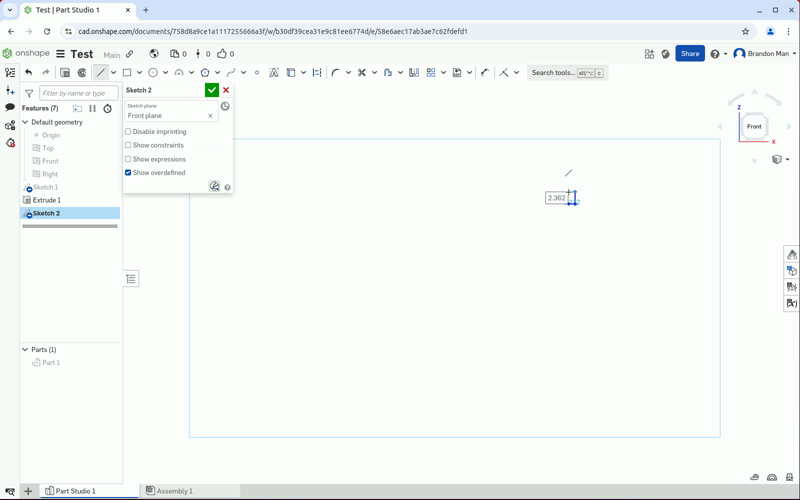
scroll(6)
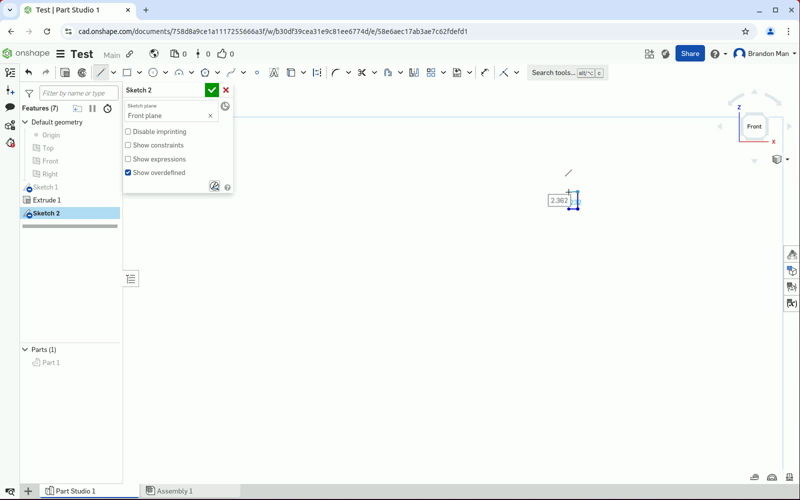
scroll(6)
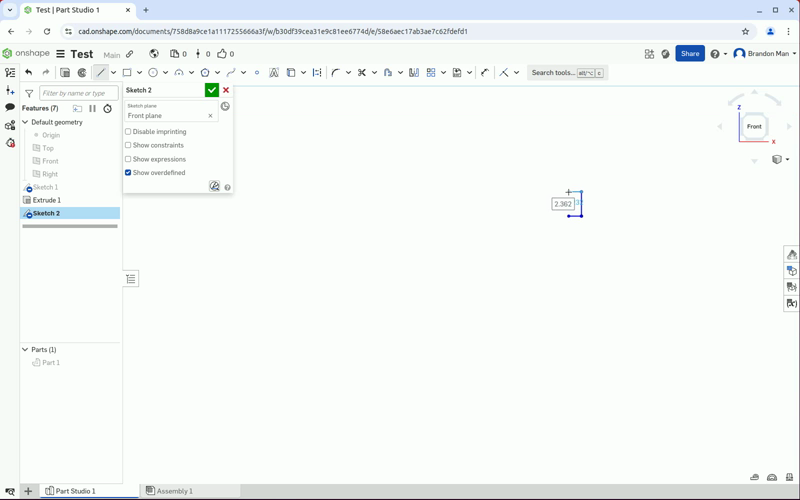
scroll(6)
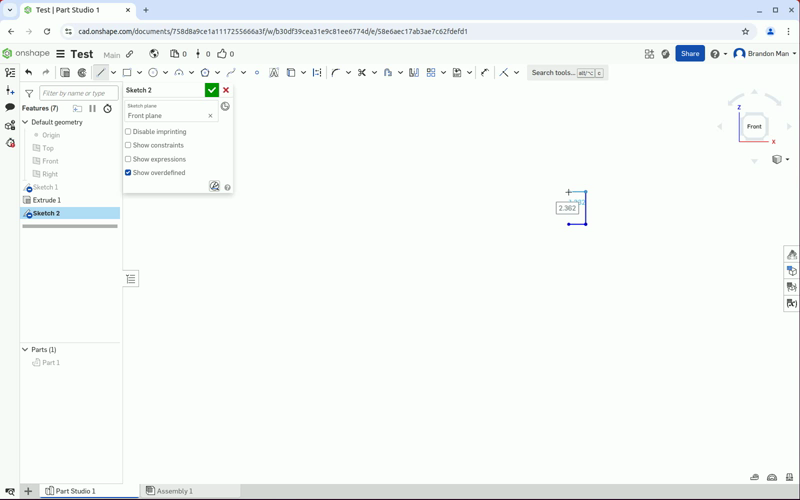
scroll(6)
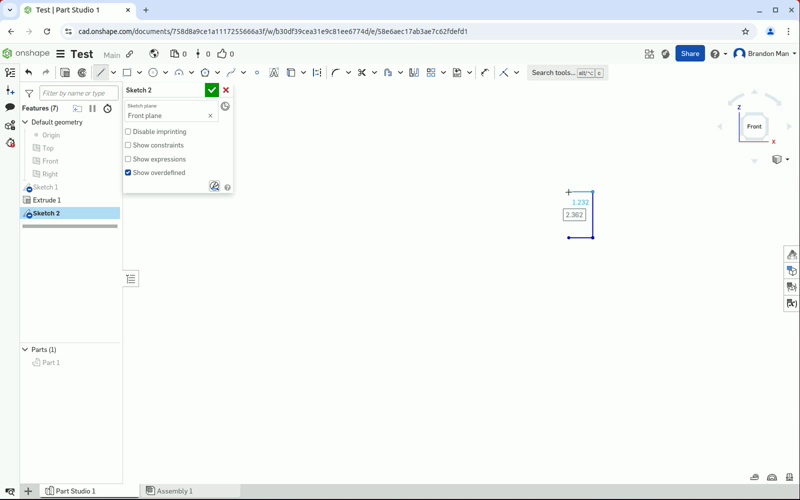
scroll(6)
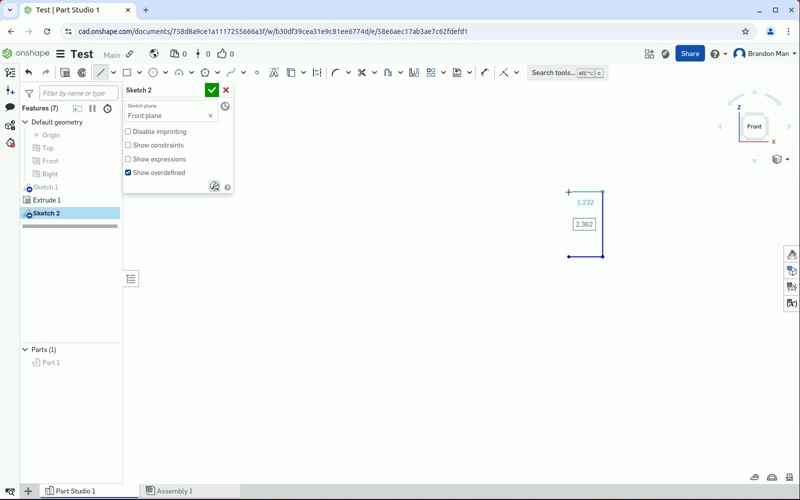
scroll(6)
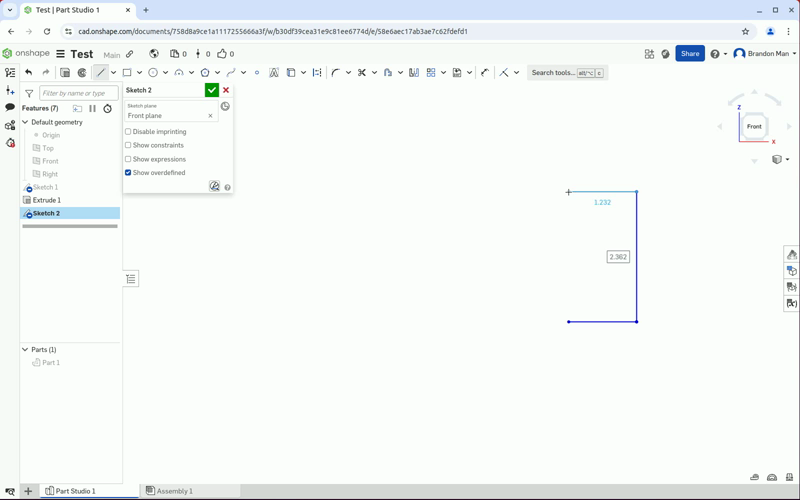
click(568, 191)
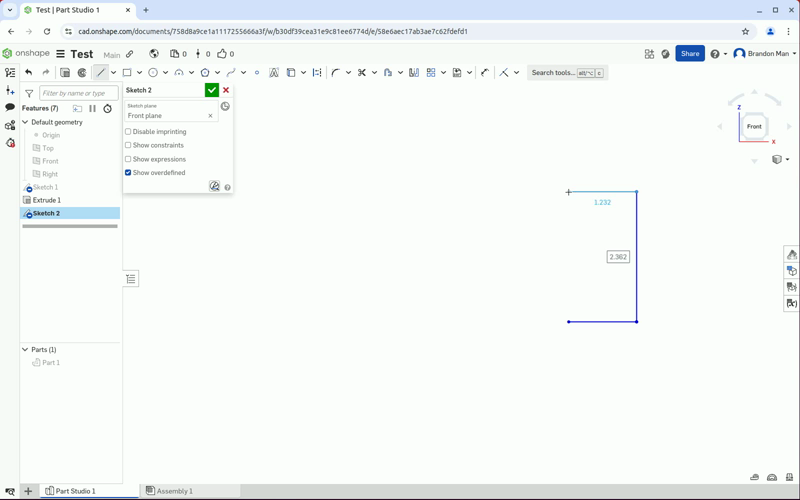
scroll(-6)
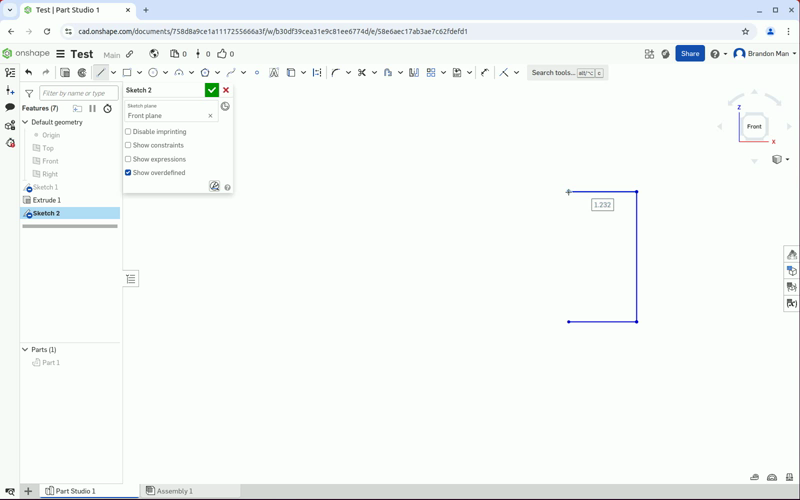
scroll(-6)
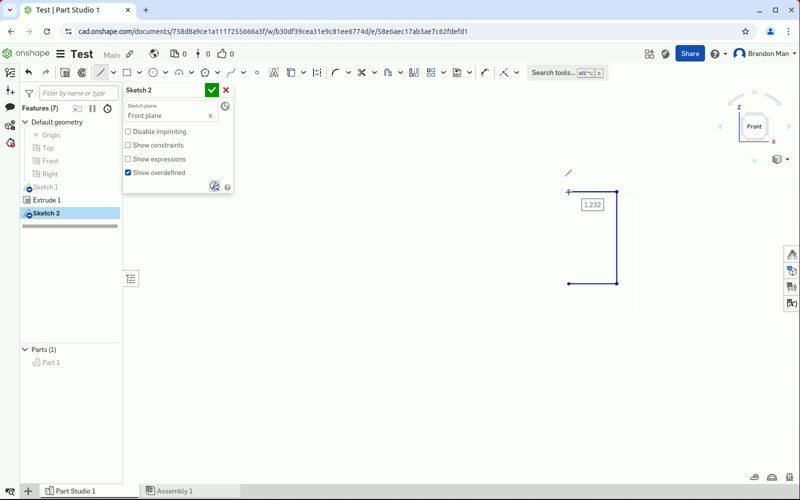
scroll(-6)
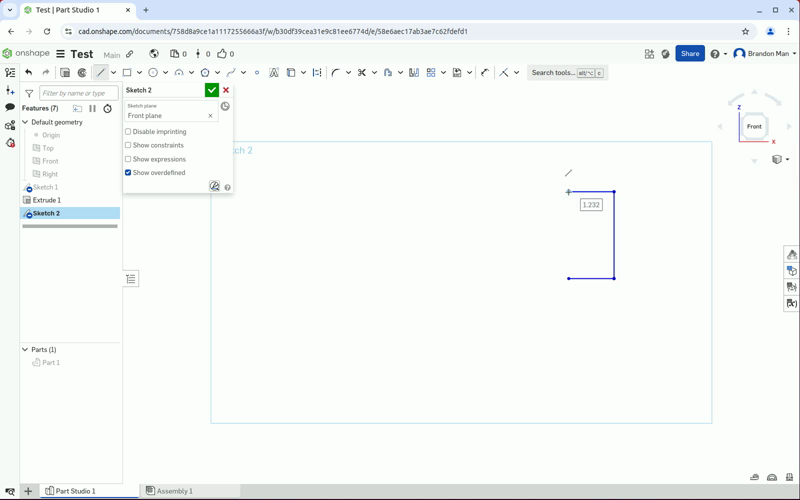
scroll(-6)
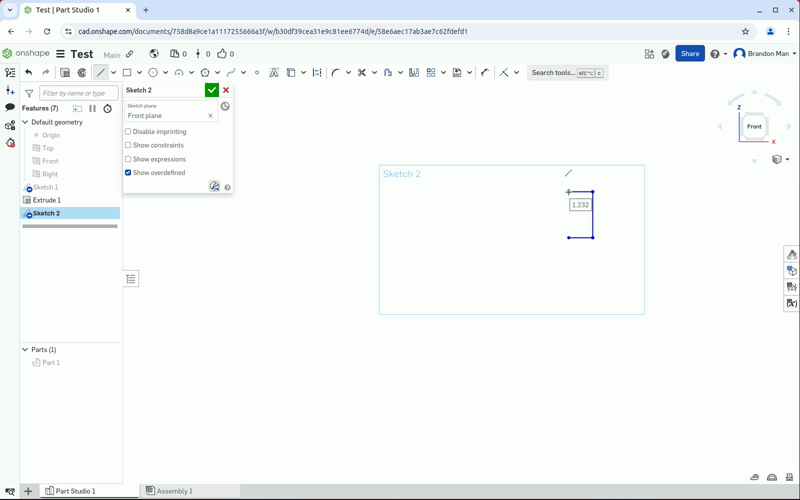
scroll(-6)
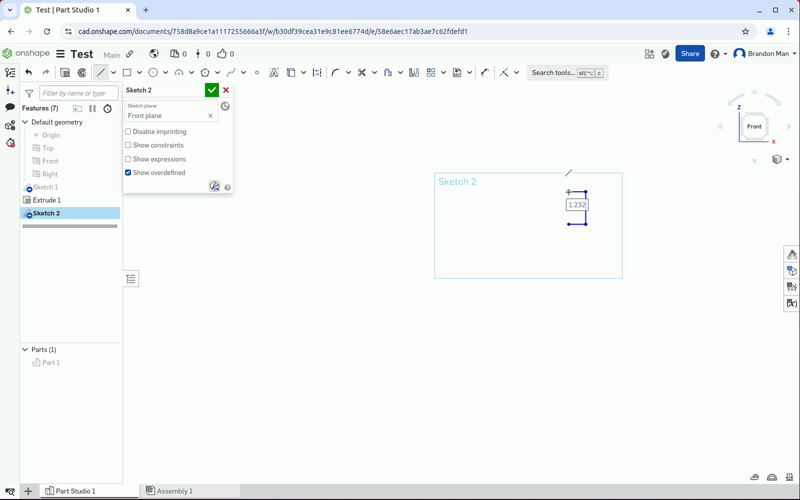
scroll(-6)
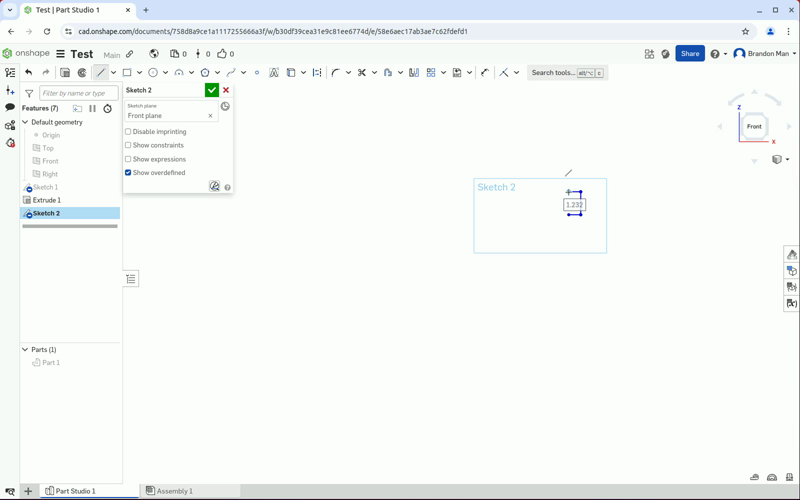
scroll(-6)
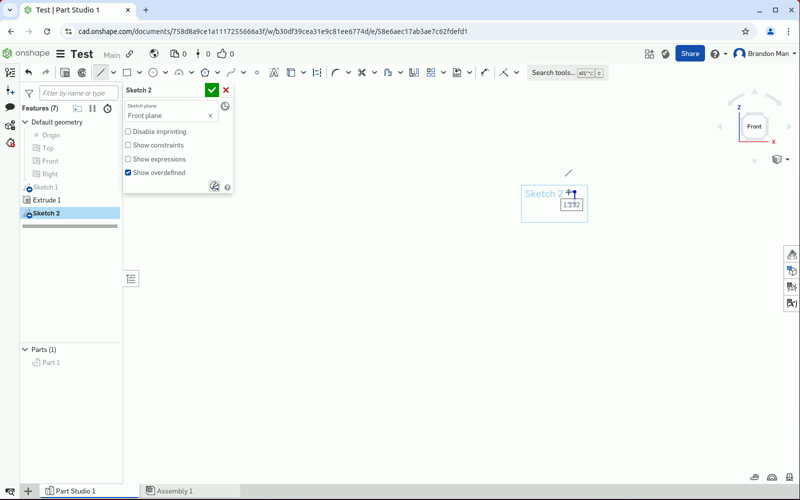
key_up(shift)
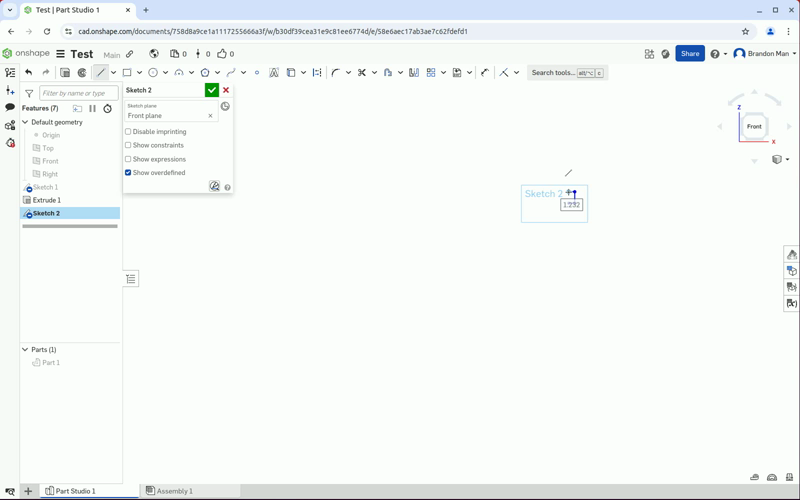
mouse_move(589, 191)
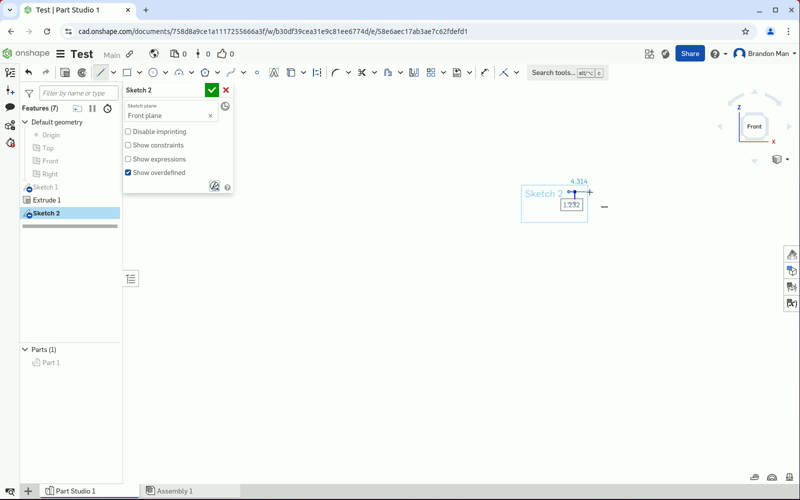
key_down(shift)
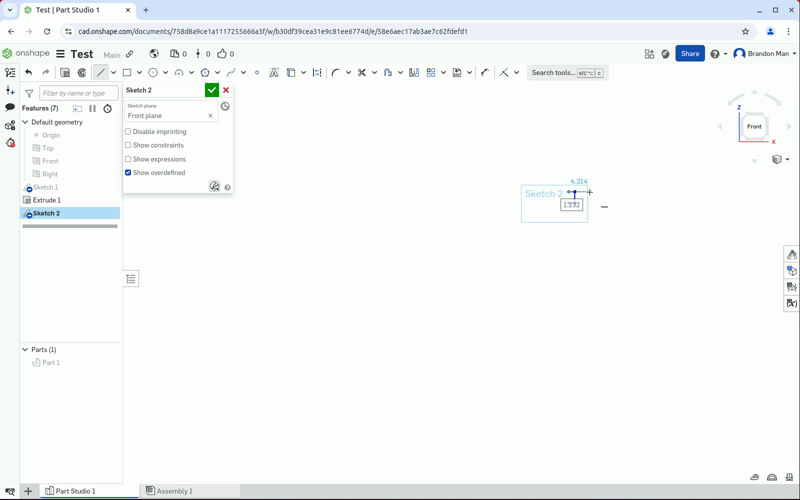
mouse_move(568, 203)
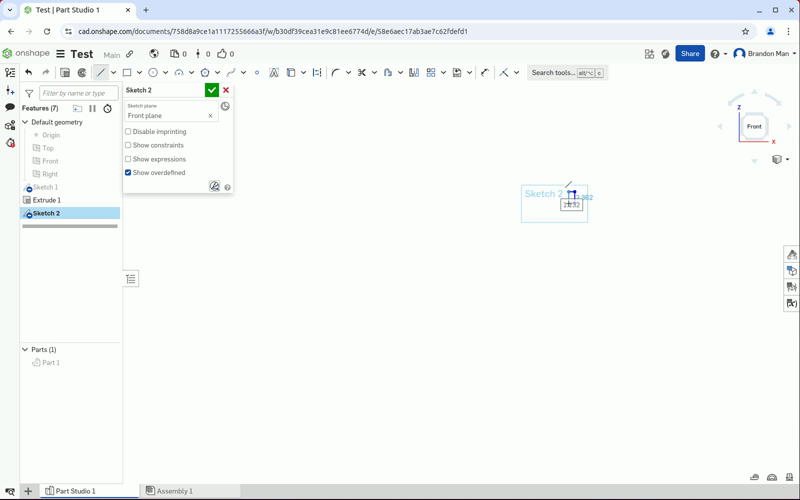
key_up(shift)
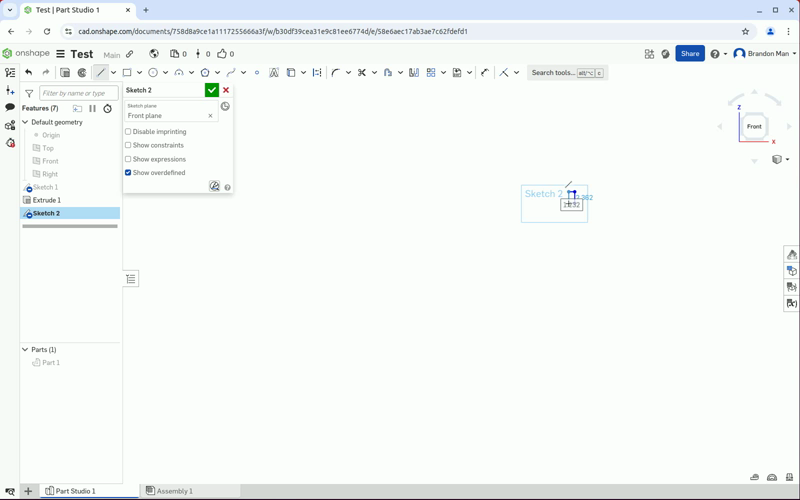
click(568, 203)
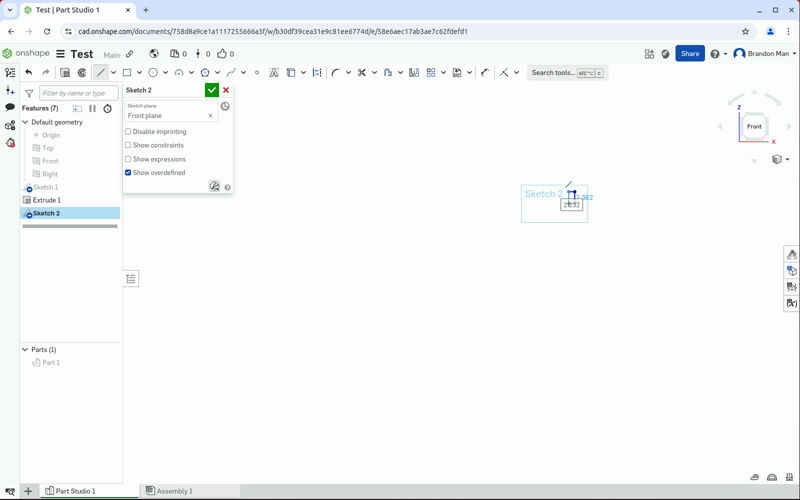
key(esc)
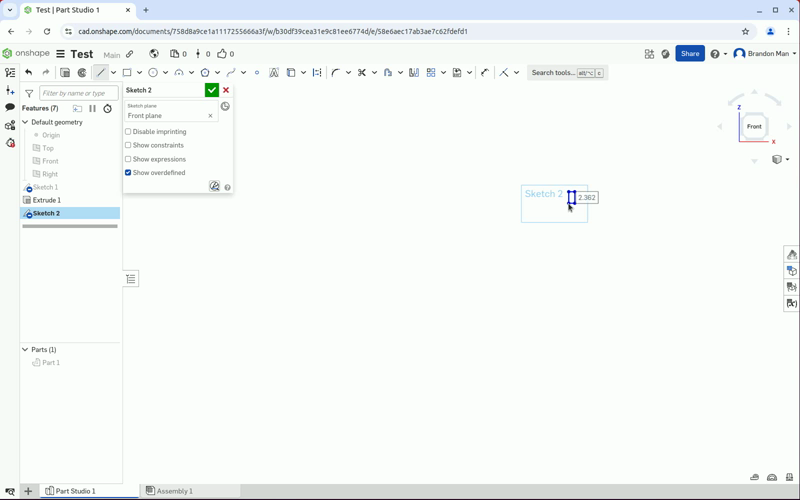
mouse_move(572, 192)
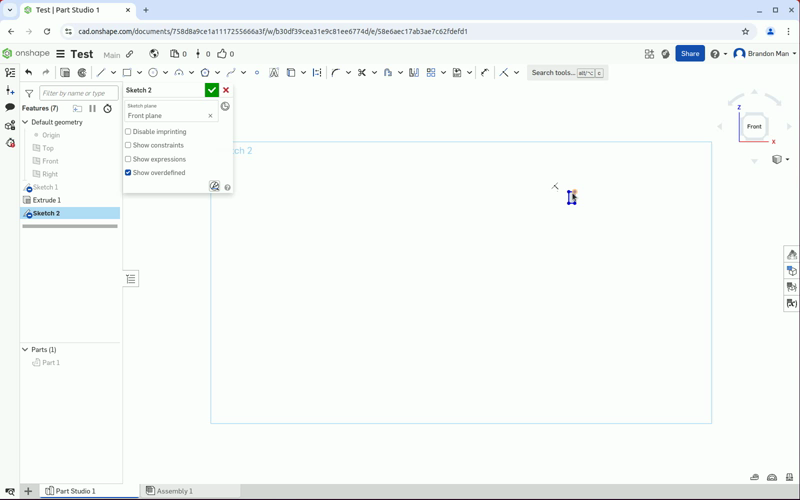
scroll(6)
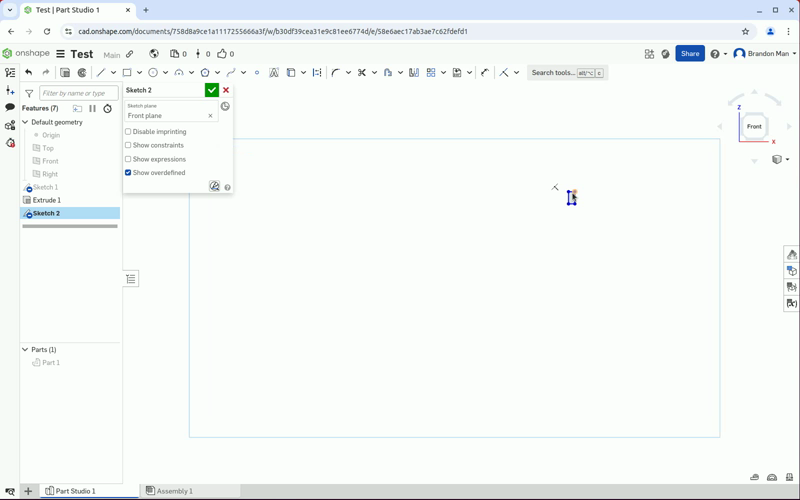
scroll(6)
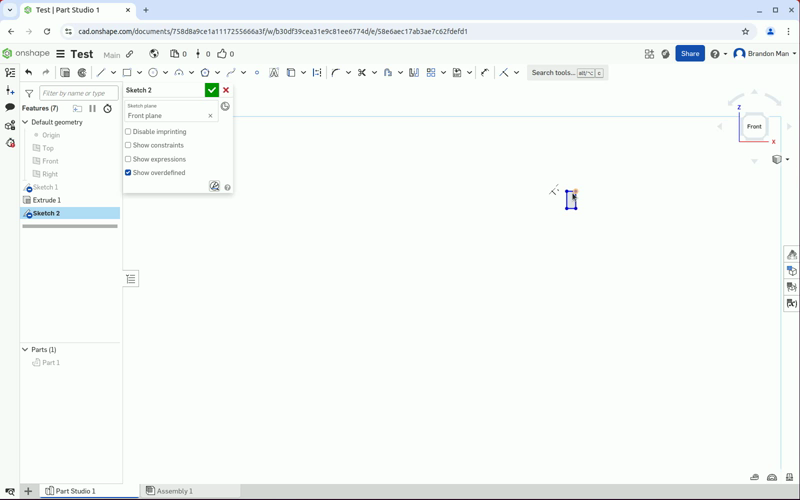
scroll(6)
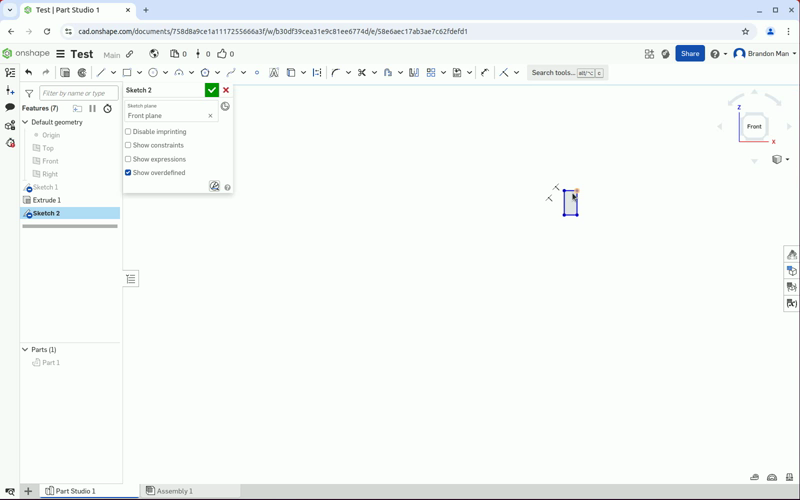
scroll(6)
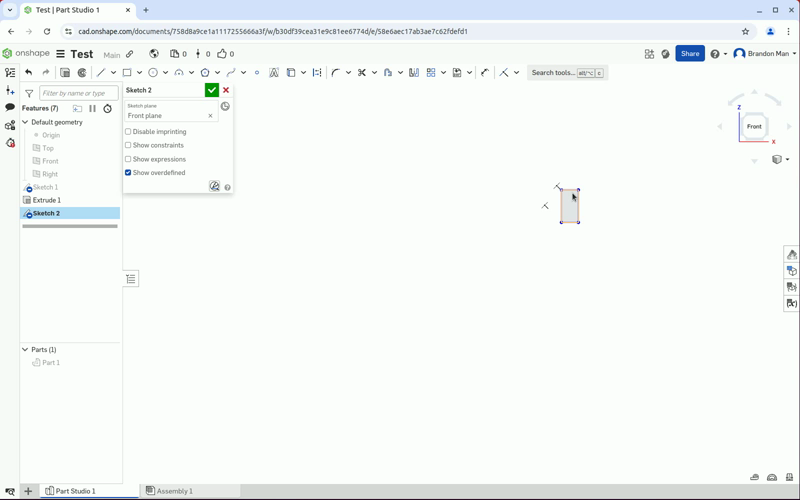
scroll(6)
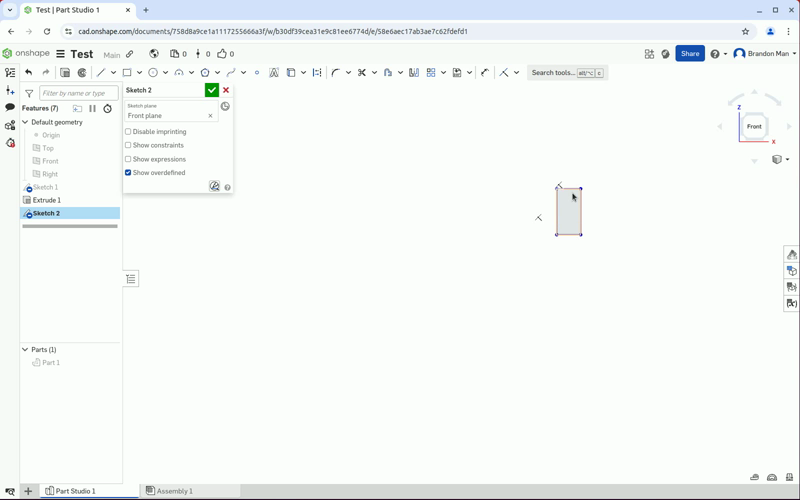
scroll(6)
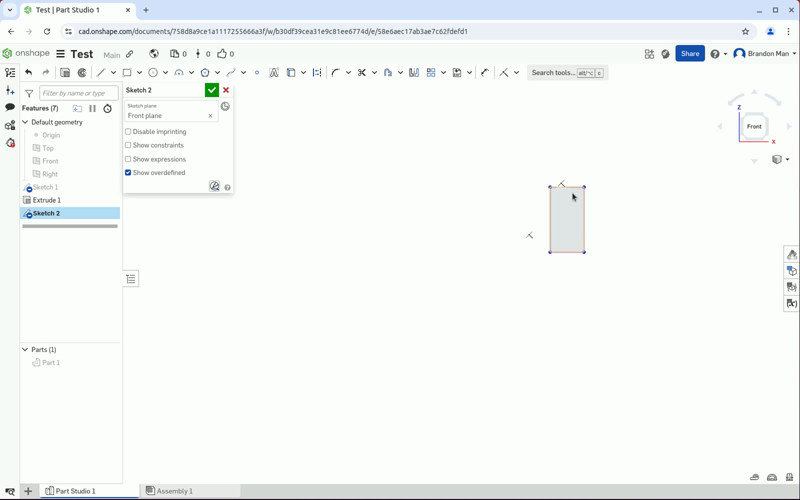
scroll(6)
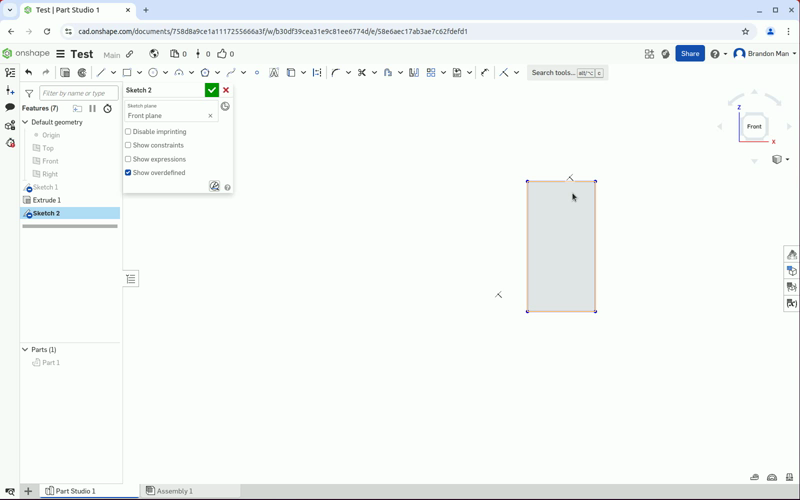
click(572, 192)
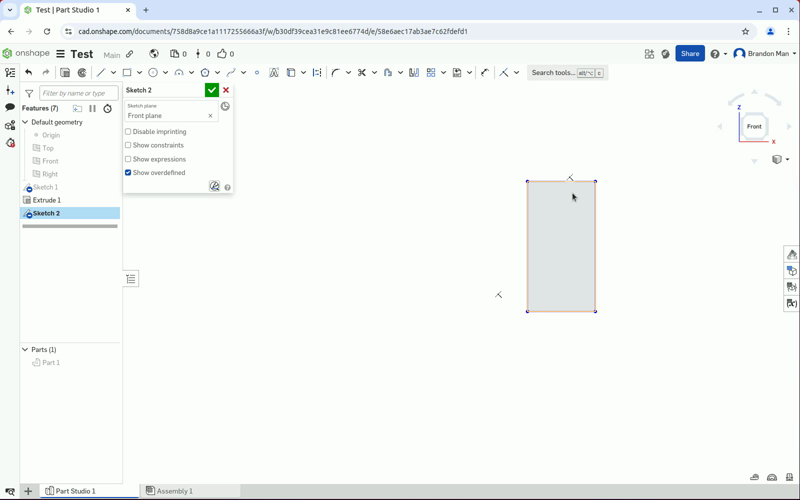
scroll(-6)
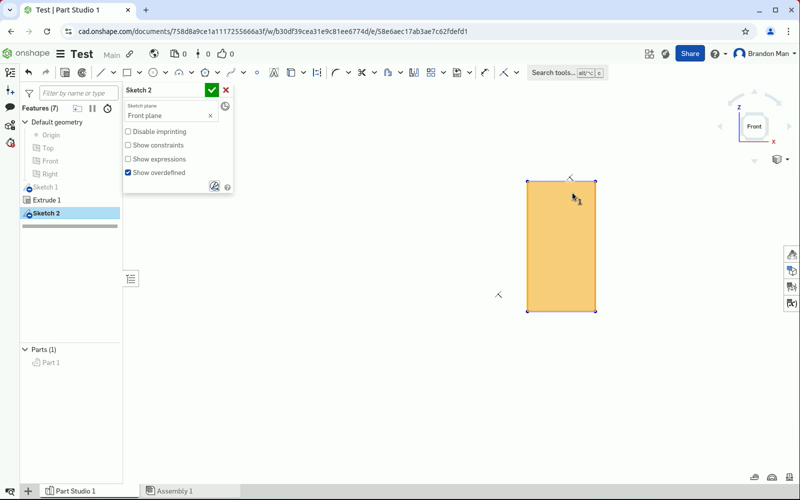
scroll(-6)
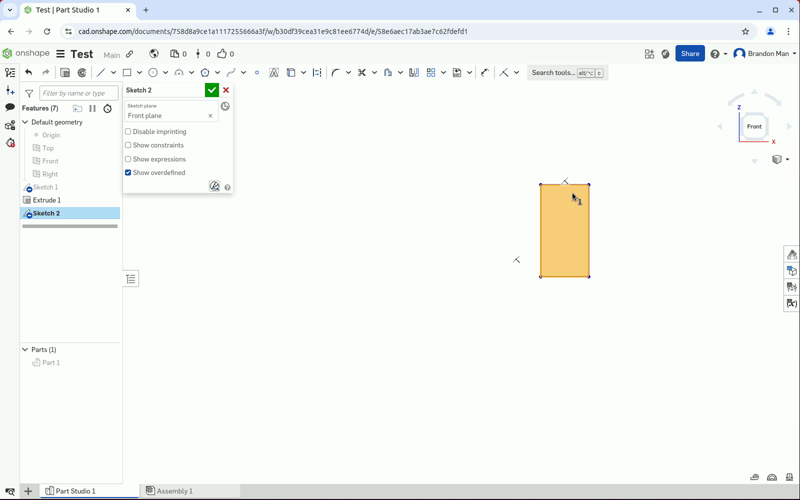
scroll(-6)
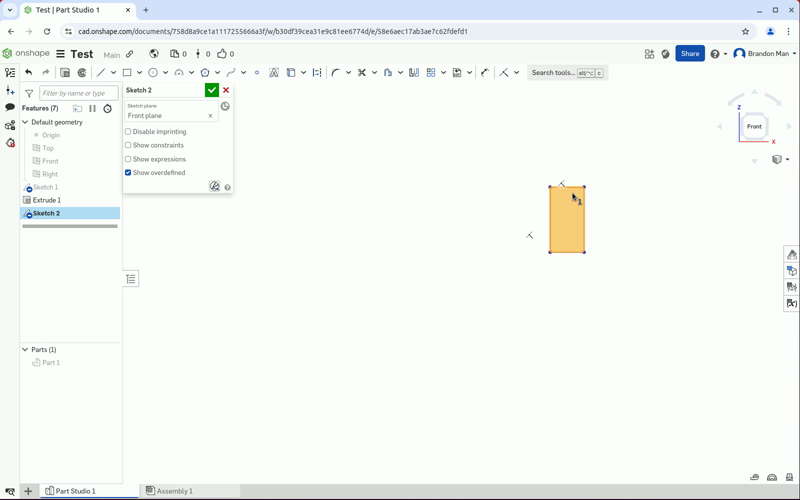
scroll(-6)
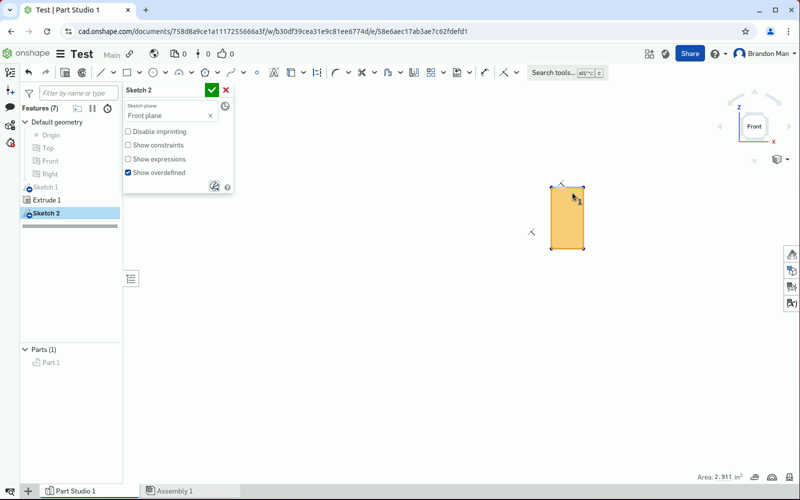
scroll(-6)
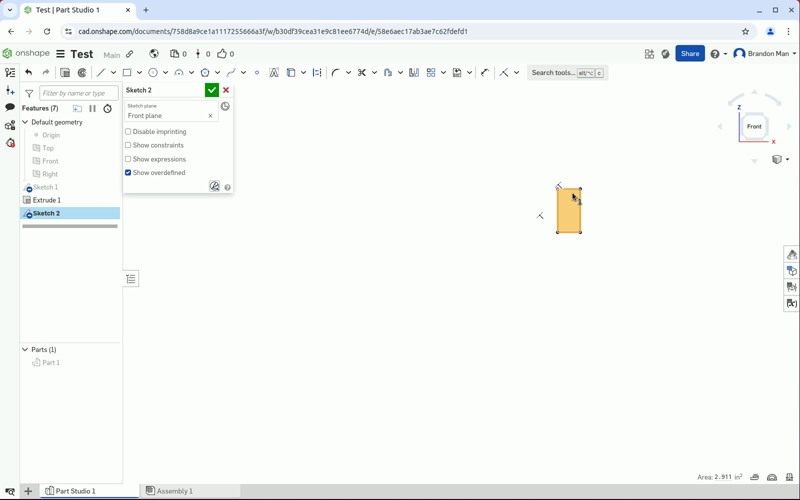
scroll(-6)
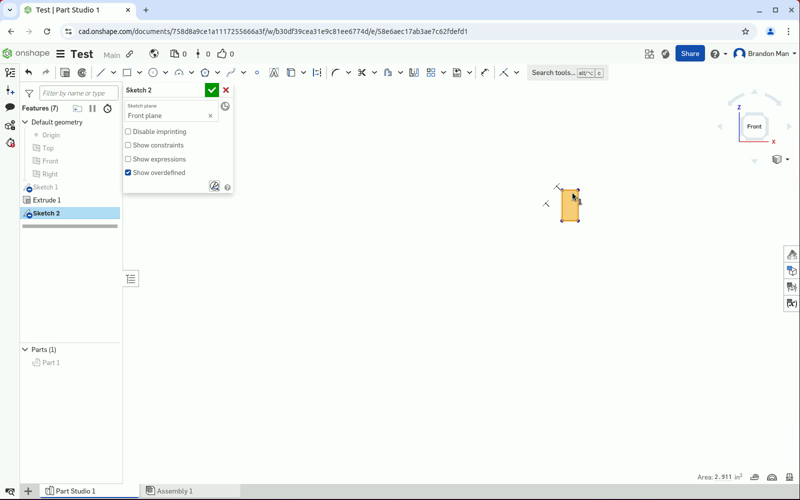
scroll(-6)
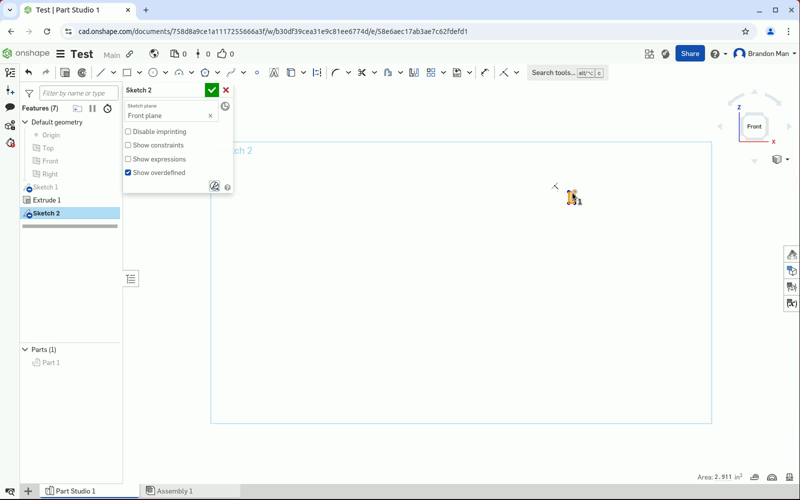
mouse_move(73, 352)
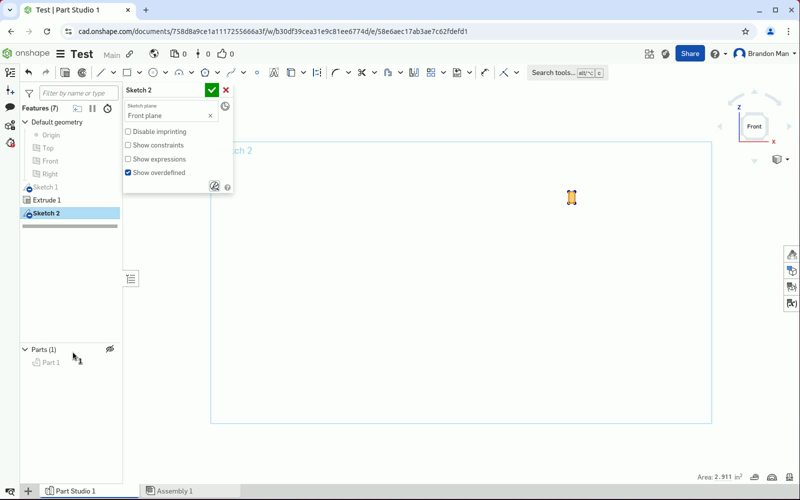
key(shift+y)
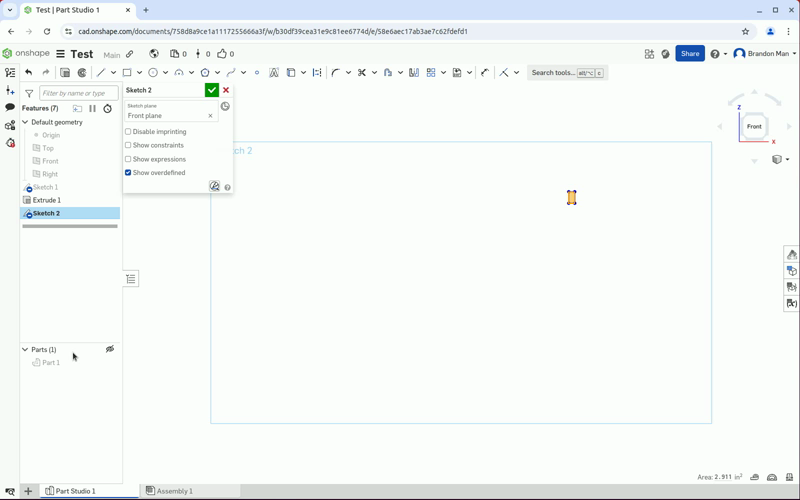
key(shift+e)
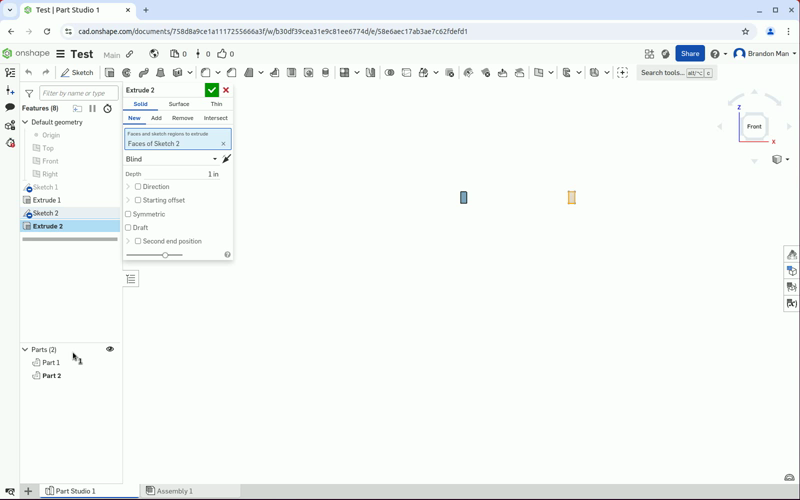
mouse_move(143, 106)
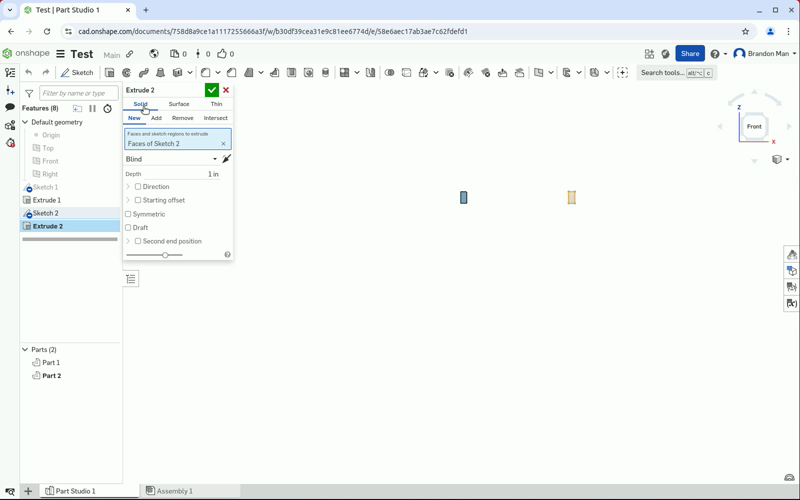
click(143, 106)
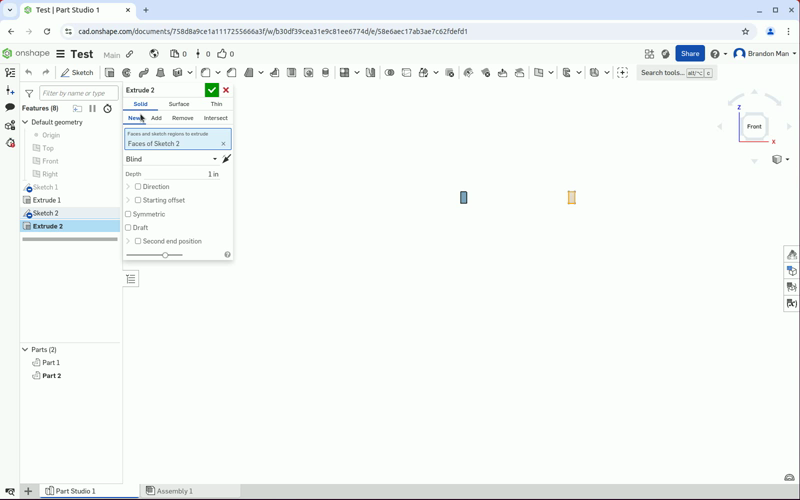
mouse_move(137, 120)
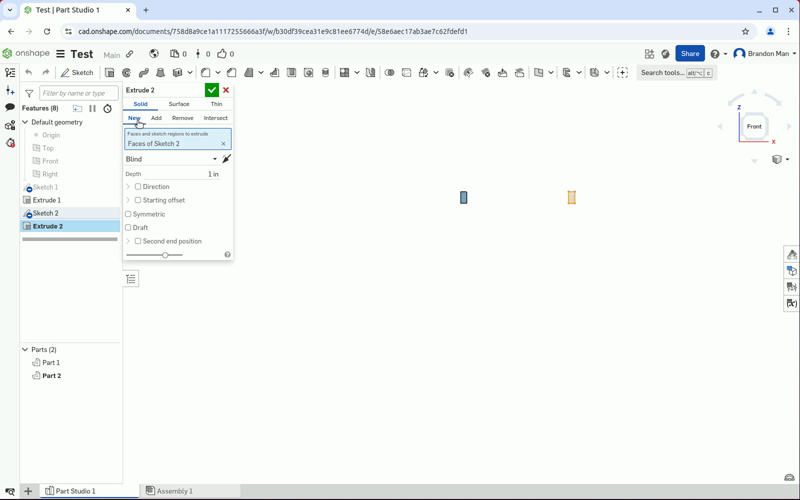
click(137, 120)
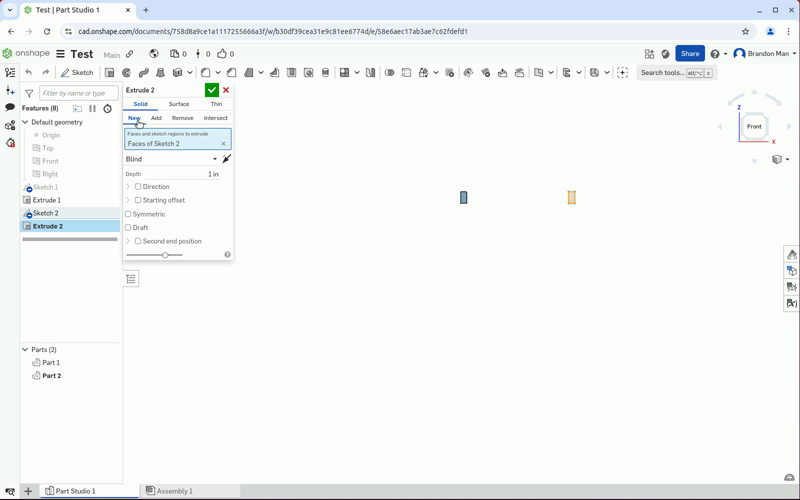
key(tab, 4)
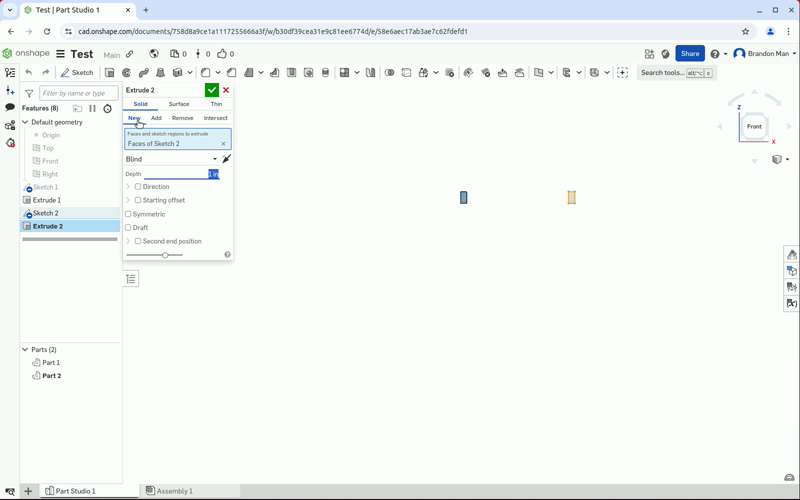
text(18.535)
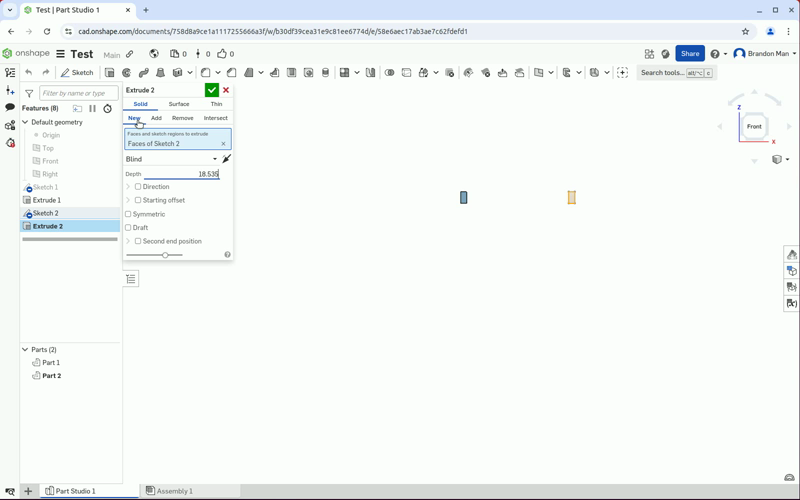
key(enter)
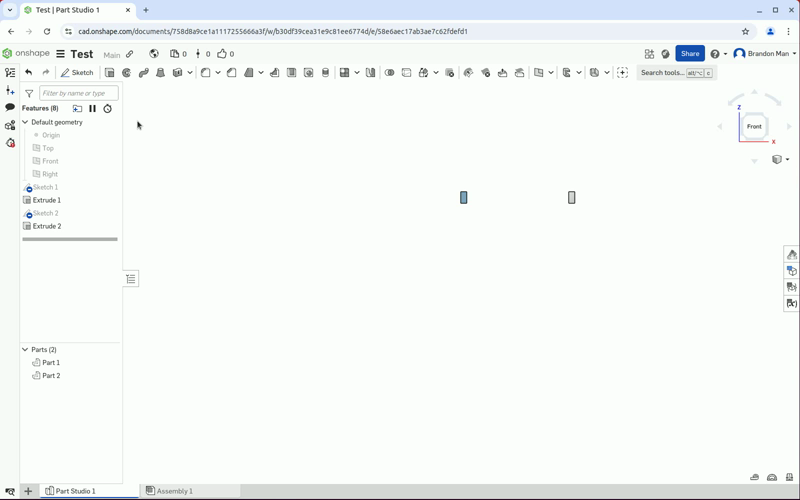
key(shift+h)
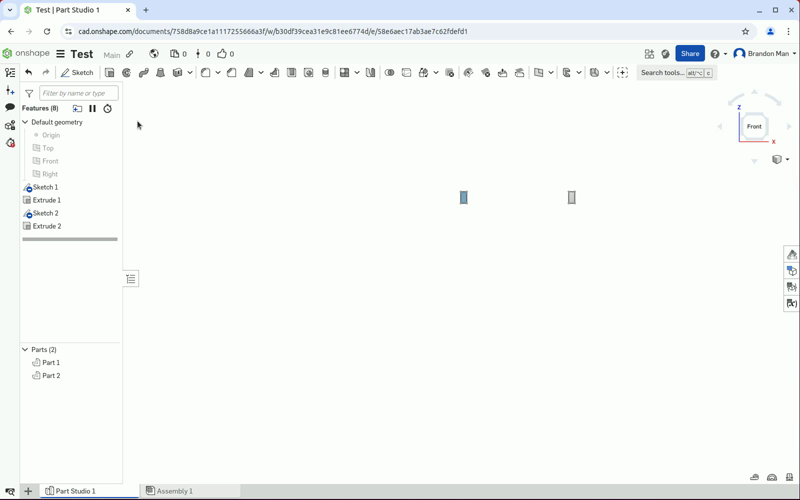
key(shift+h)
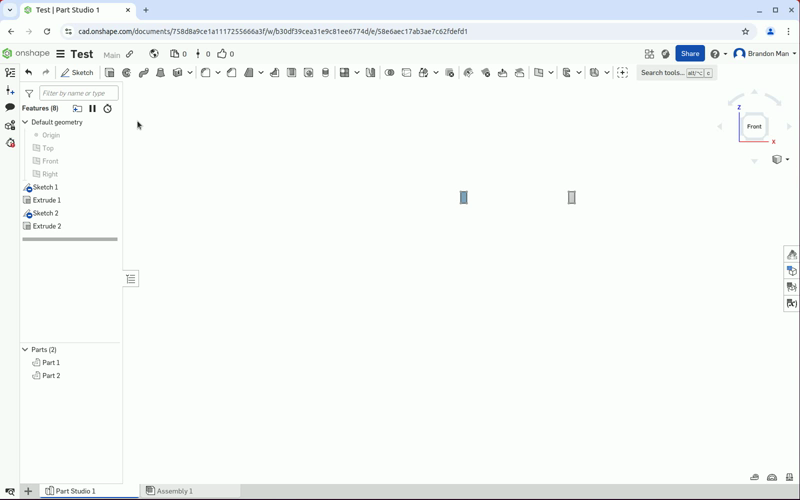
key(shift+7)
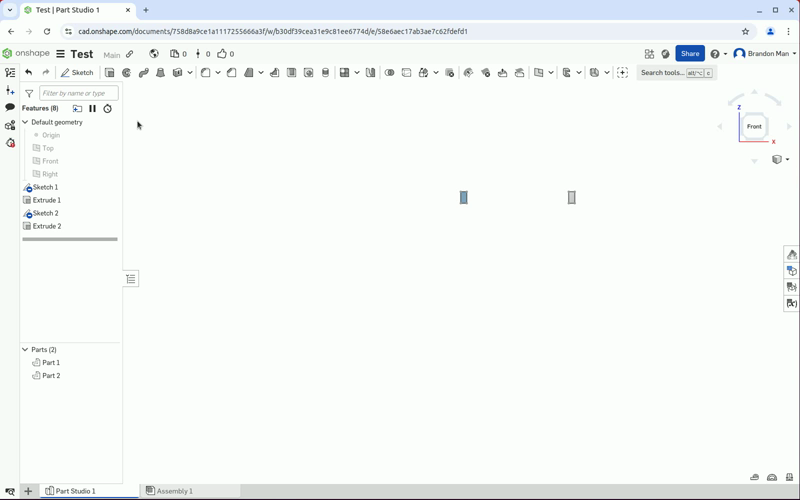
key(left, 2)
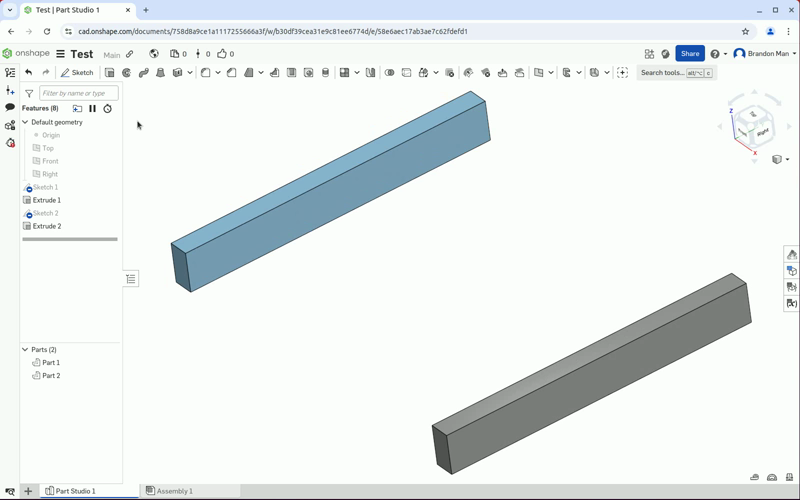
key(down, 2)
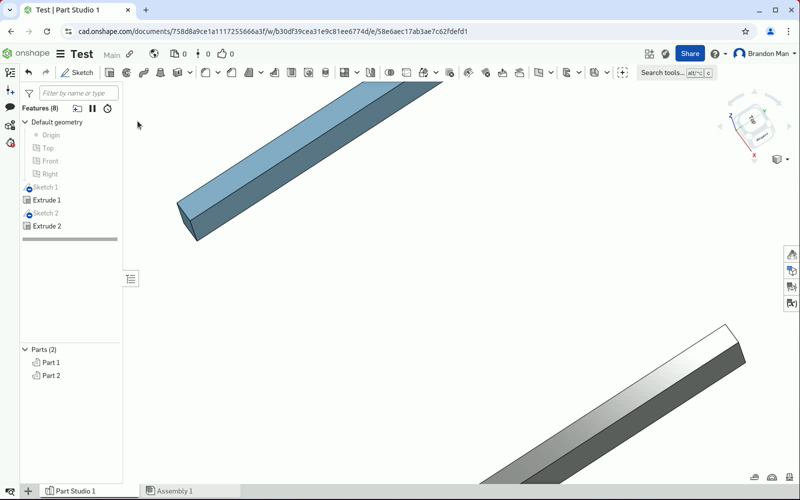
key(up, 2)
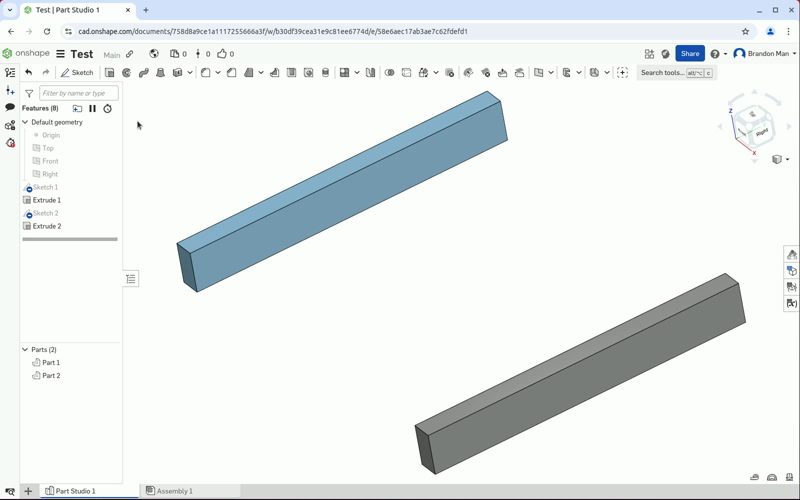
key(right, 2)
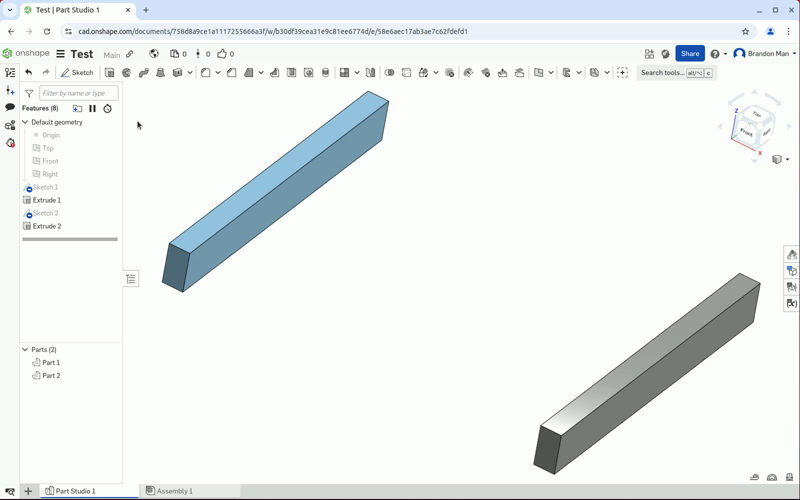
mouse_move(73, 189)
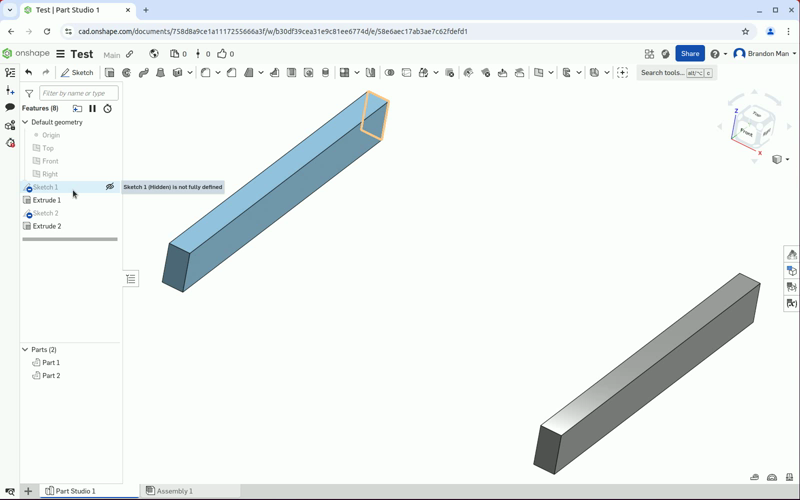
click(73, 189)